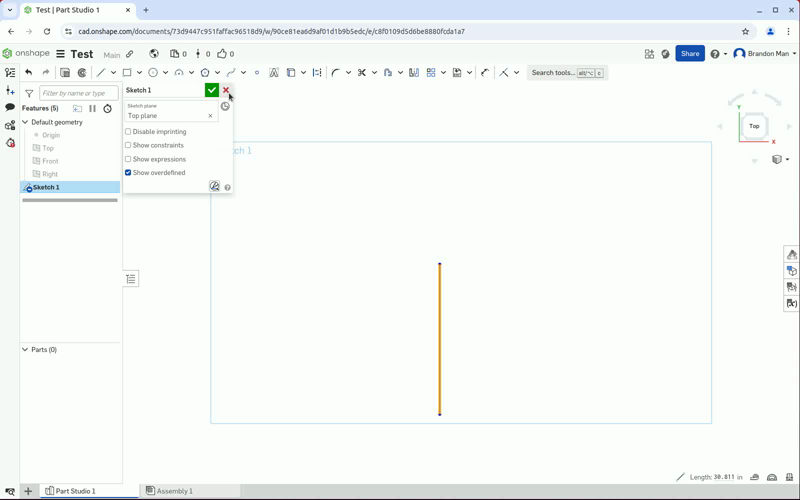
key(shift+h)
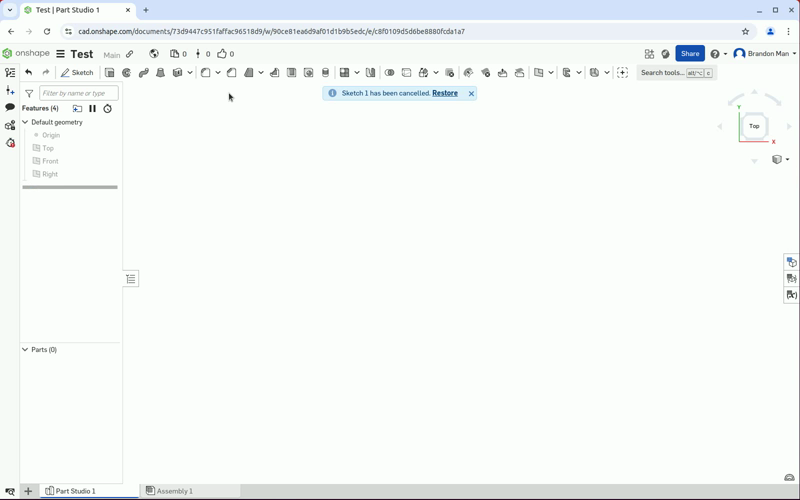
mouse_move(73, 352)
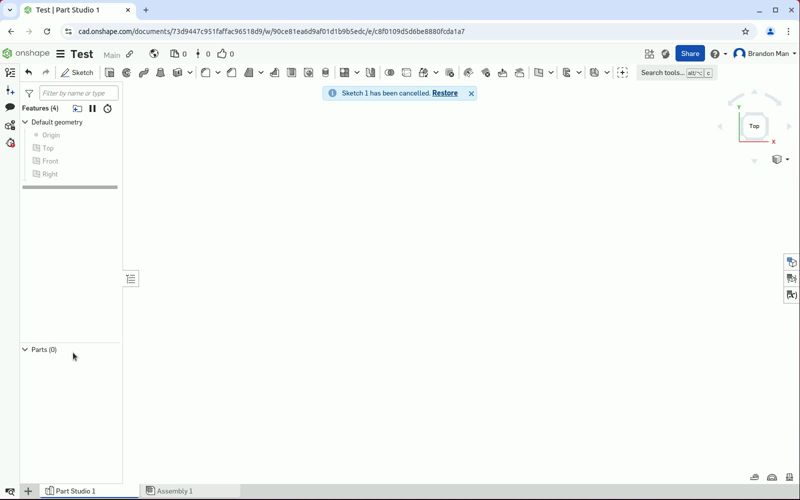
key(y)
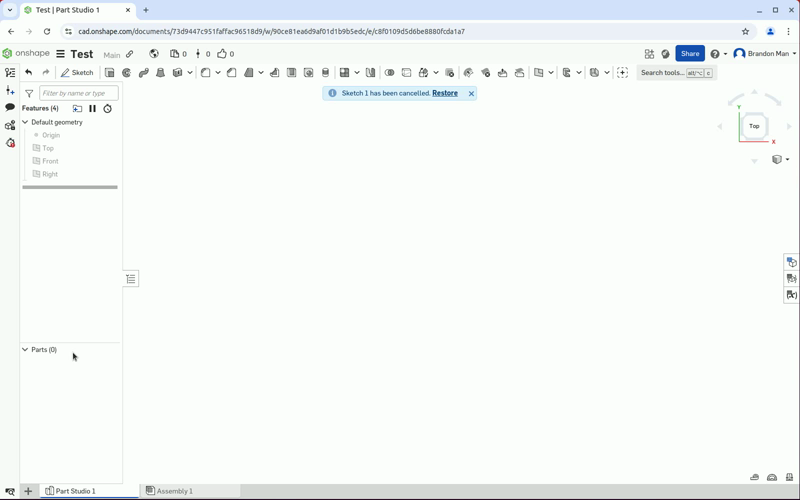
key(shift+p)
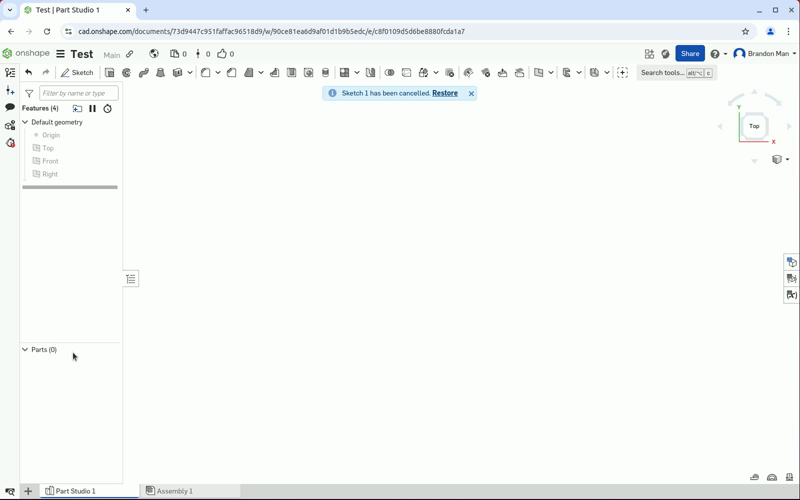
key(space)
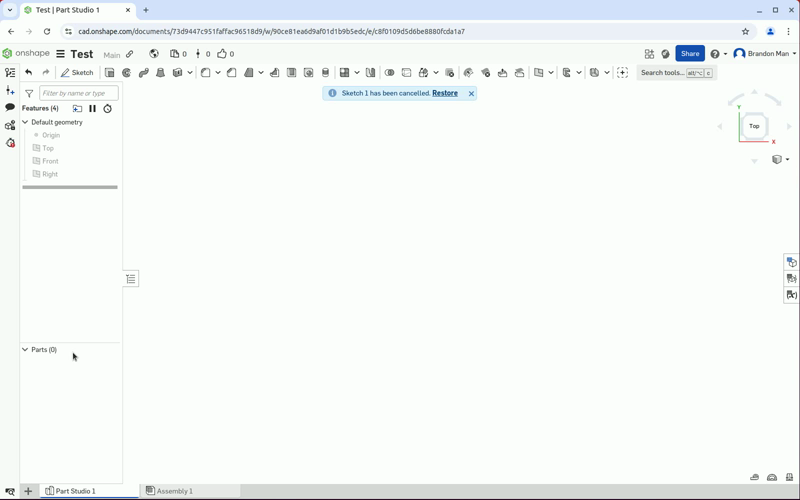
key_down(shift)
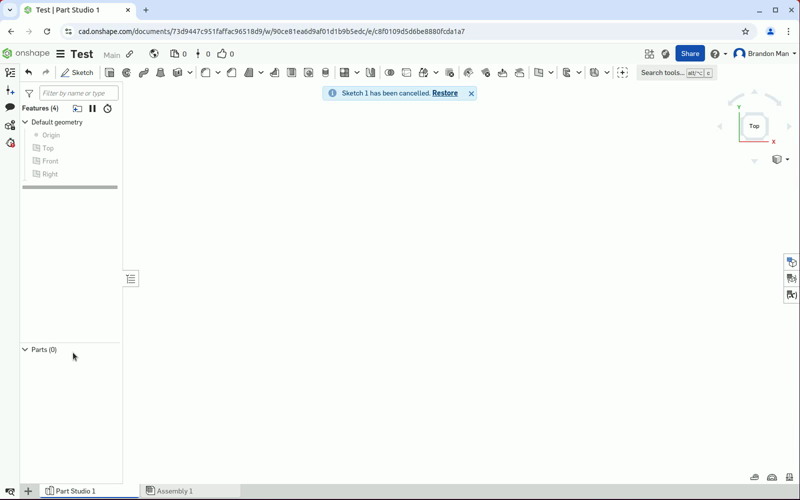
key(up)
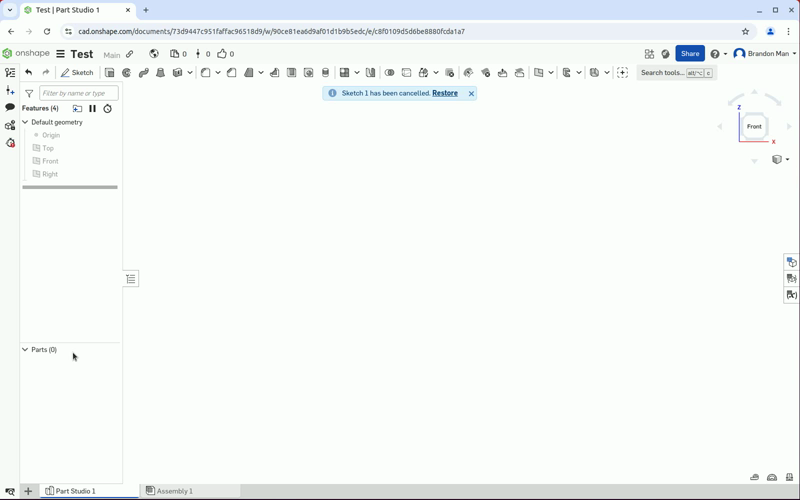
key_up(shift)
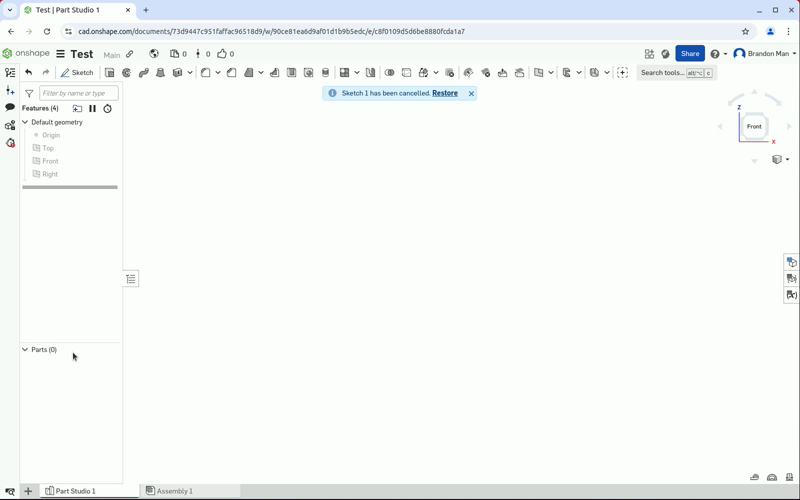
mouse_move(73, 352)
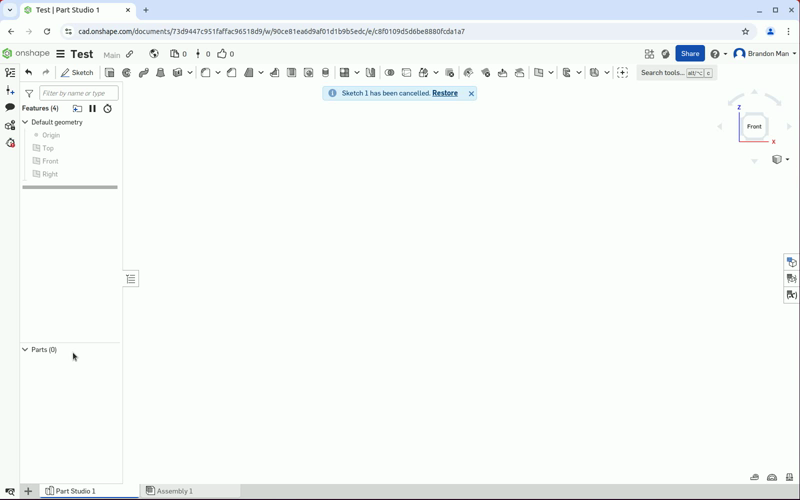
key(shift+y)
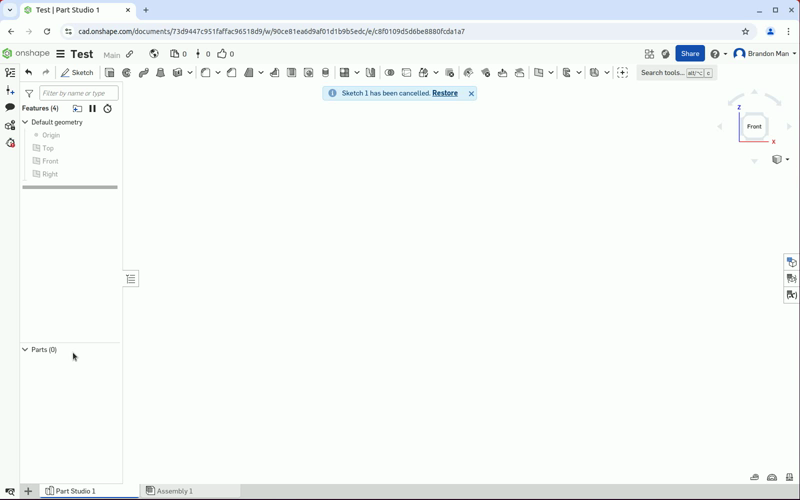
key(shift+s)
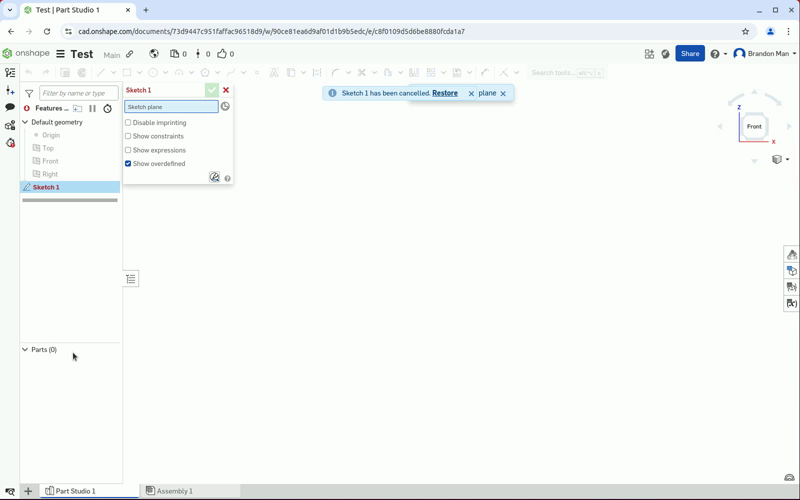
mouse_move(73, 163)
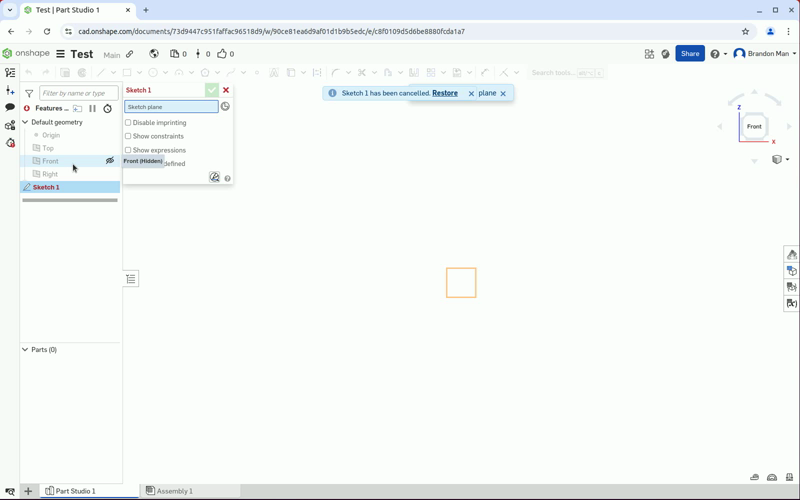
click(73, 163)
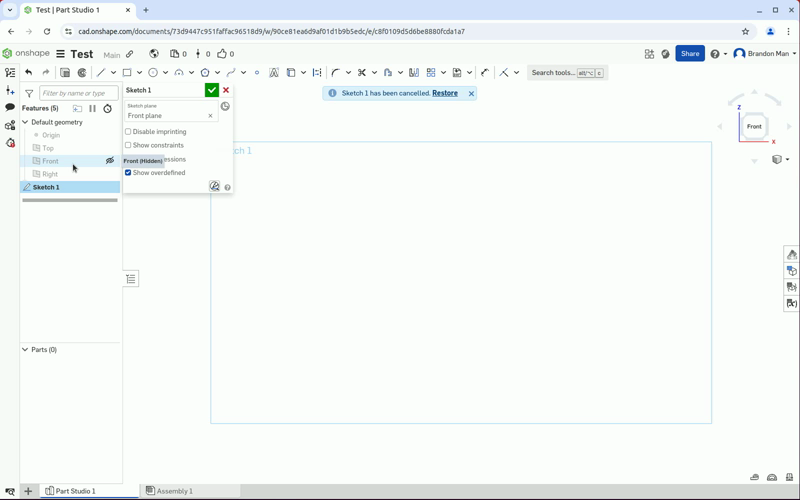
mouse_move(73, 352)
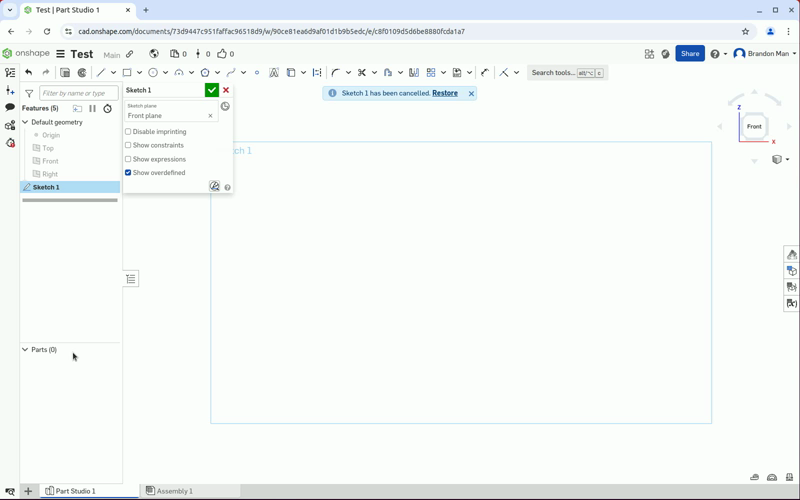
key(y)
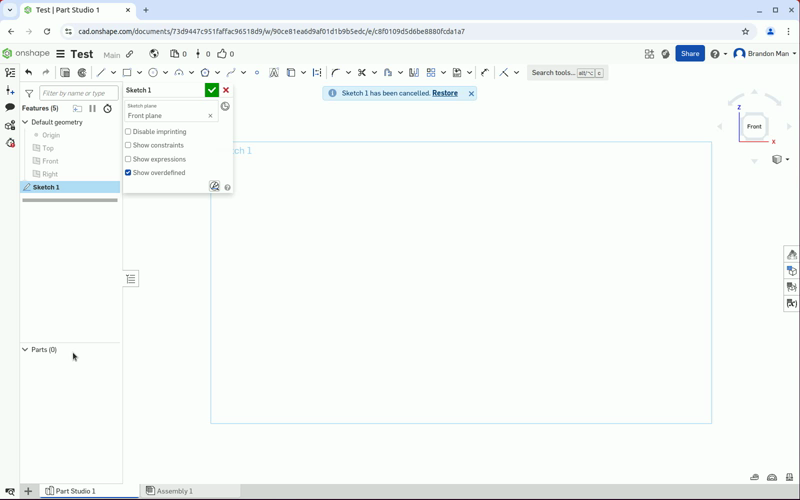
key(c)
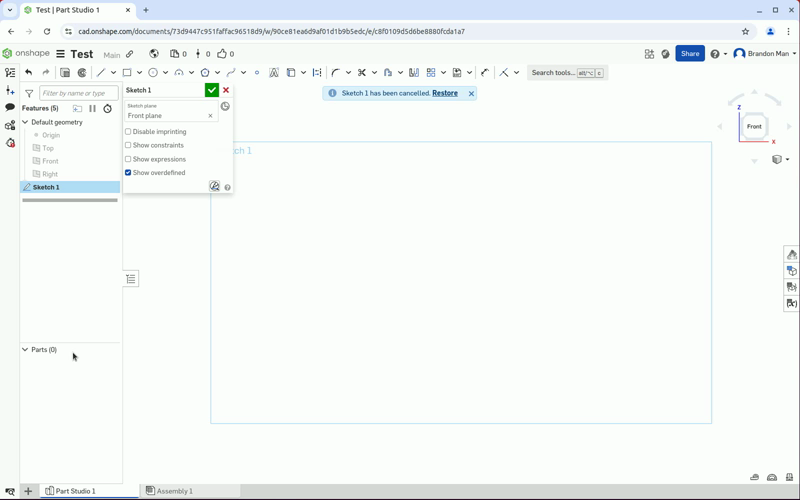
key_down(shift)
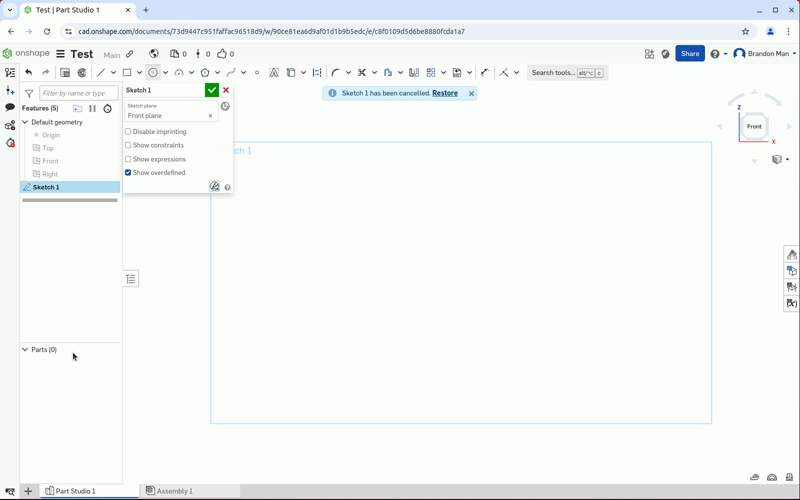
mouse_move(461, 282)
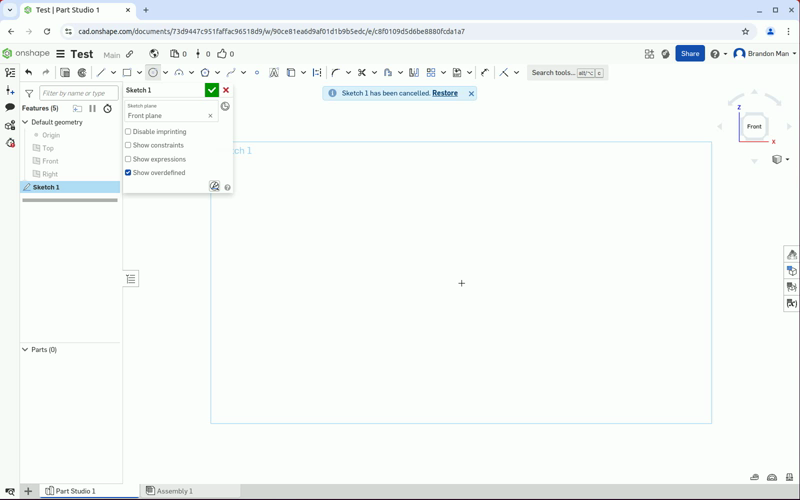
click(461, 282)
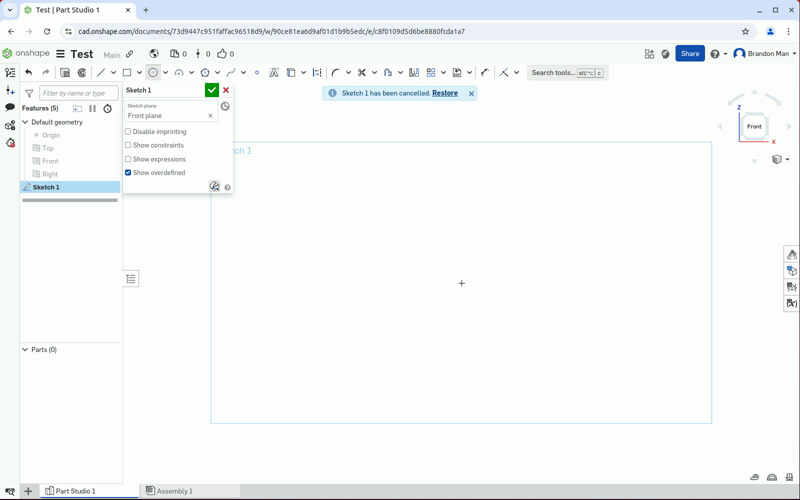
key_up(shift)
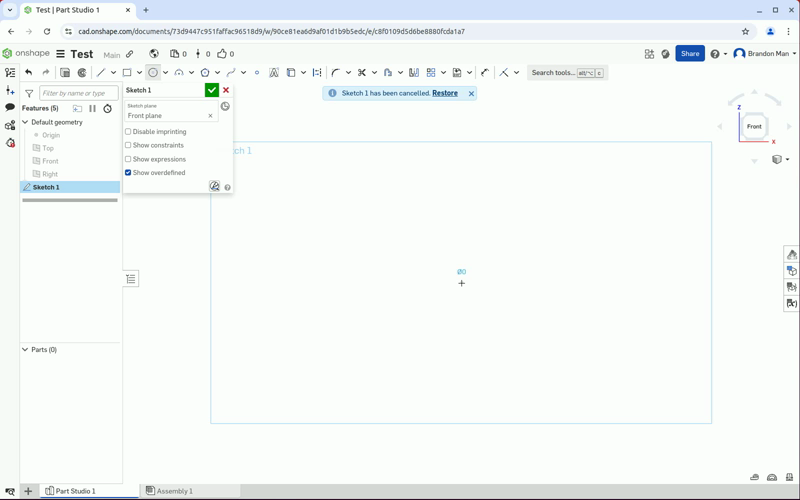
mouse_move(473, 282)
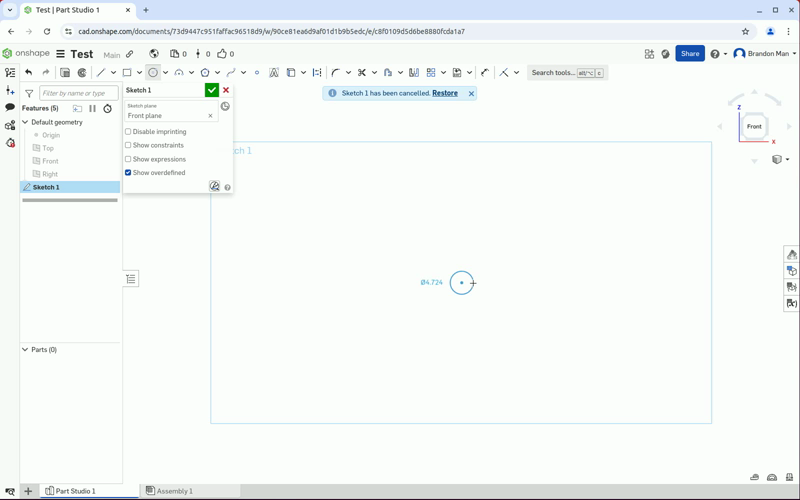
click(473, 282)
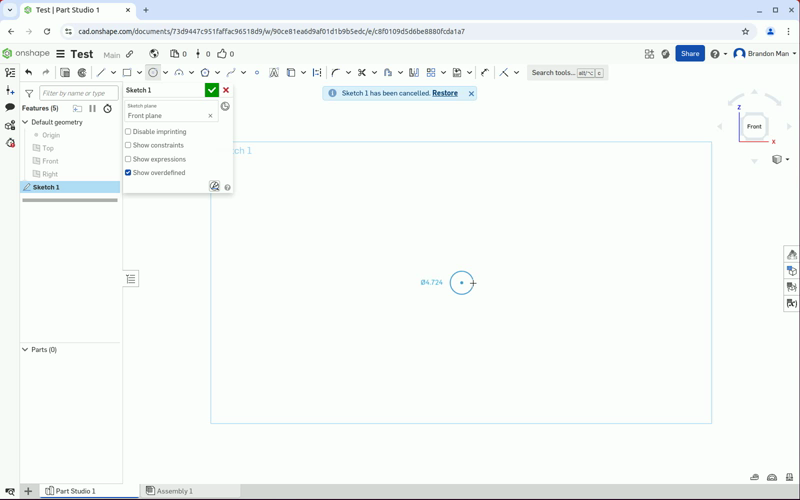
key(esc)
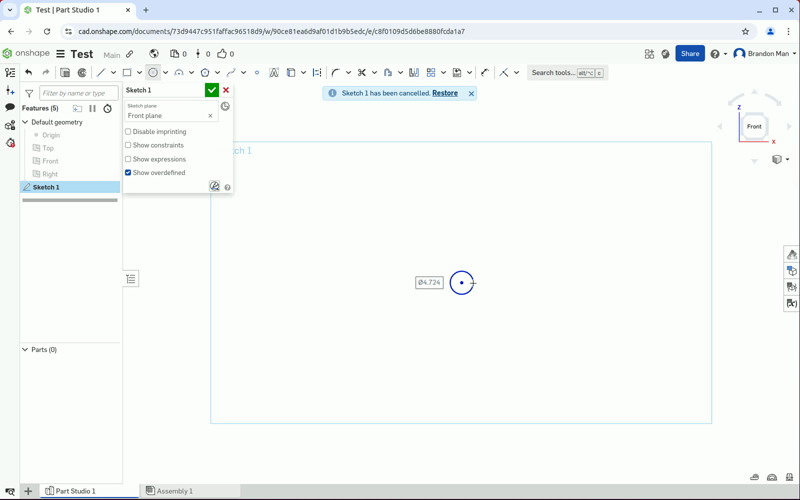
mouse_move(458, 281)
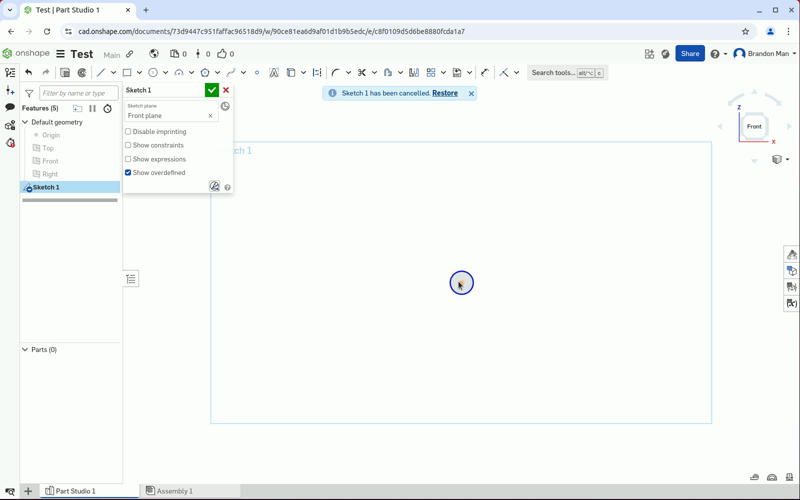
scroll(6)
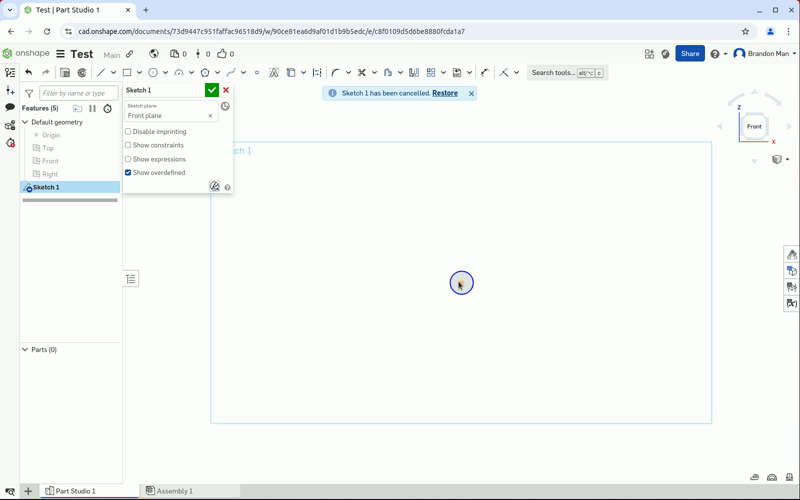
scroll(6)
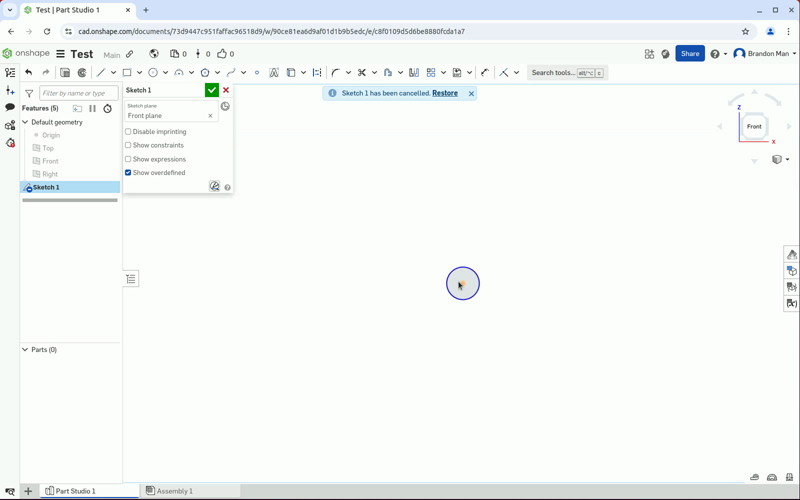
scroll(6)
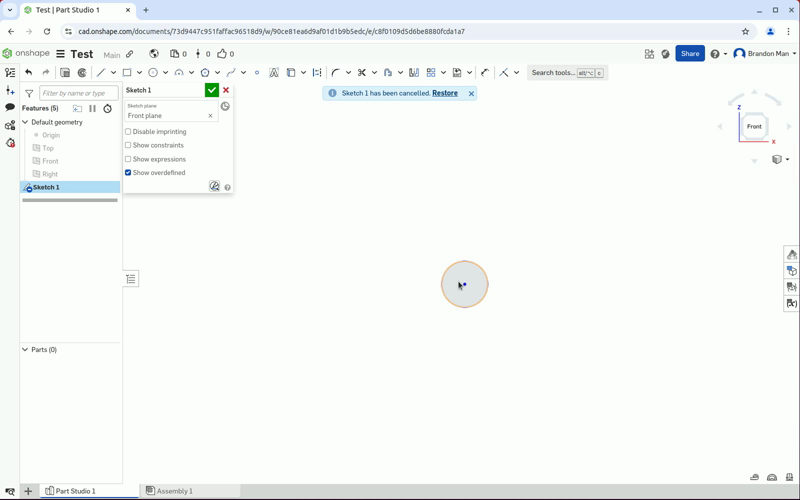
scroll(6)
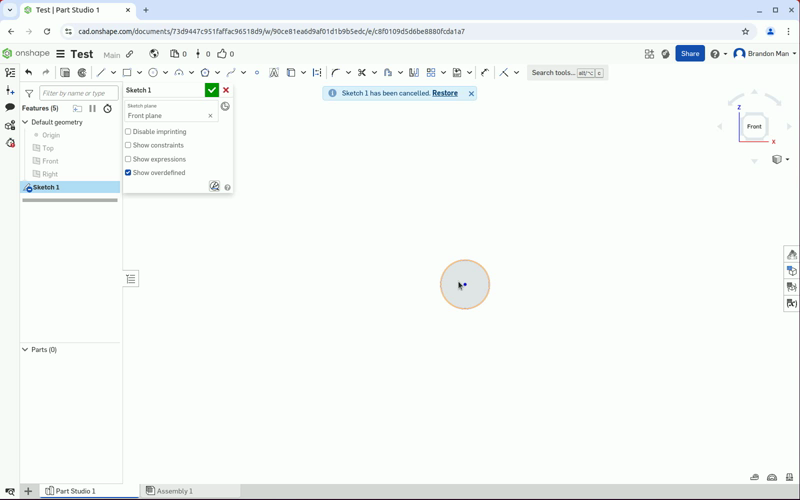
scroll(6)
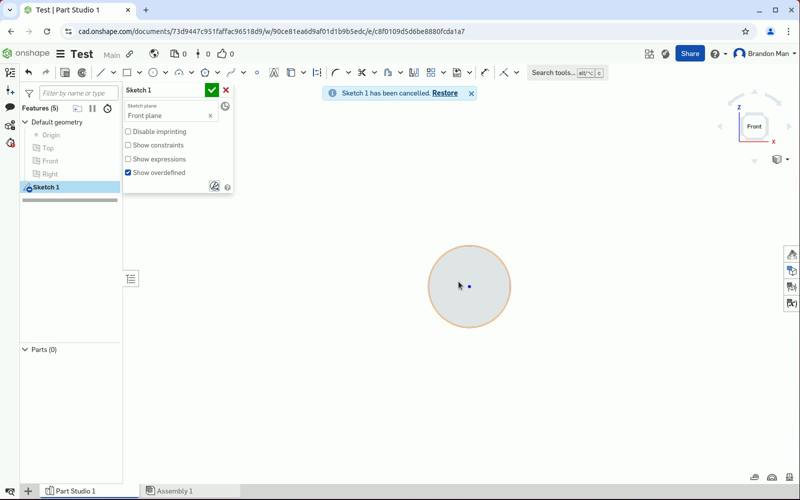
scroll(6)
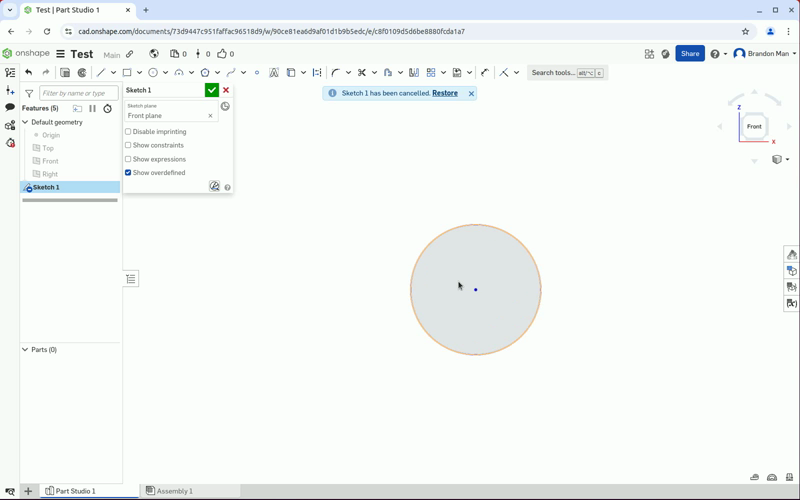
scroll(6)
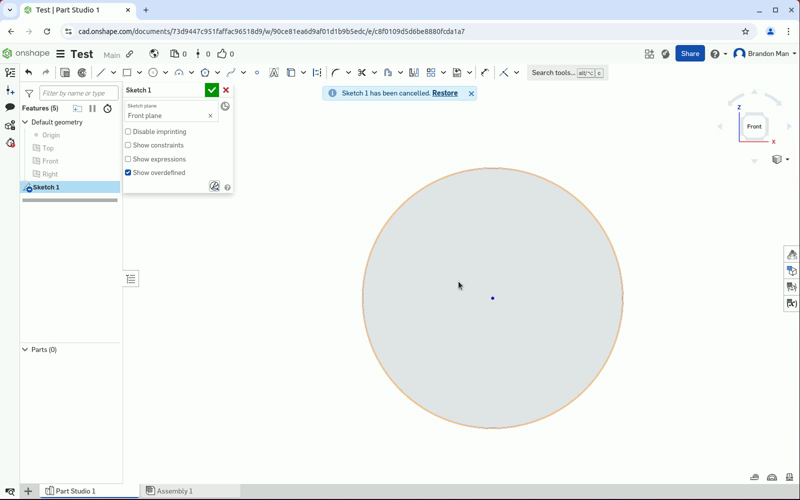
click(458, 281)
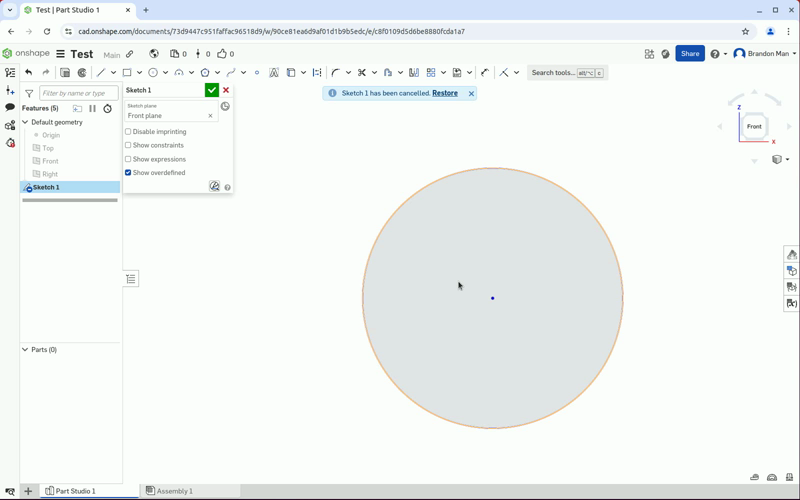
scroll(-6)
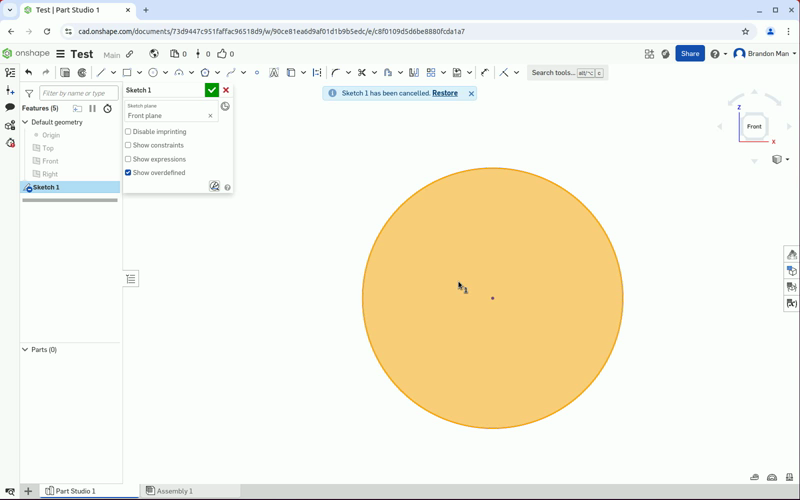
scroll(-6)
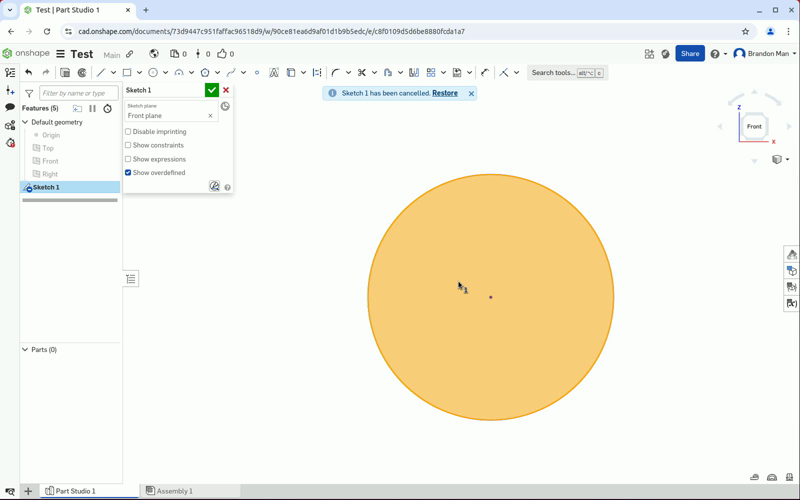
scroll(-6)
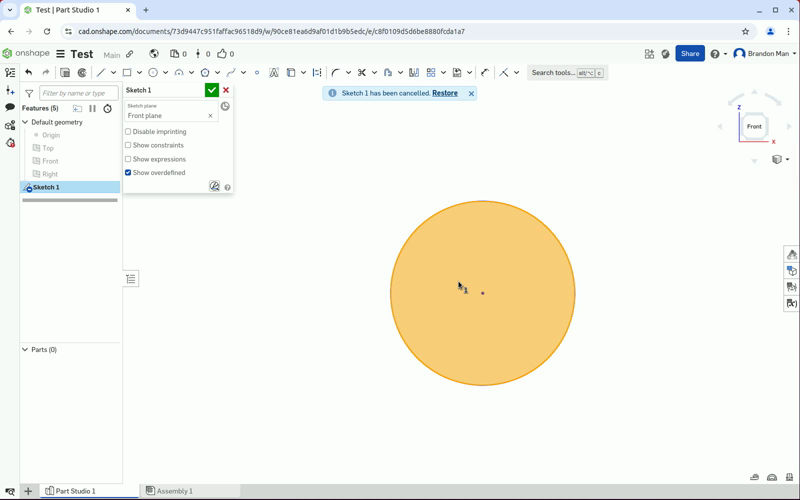
scroll(-6)
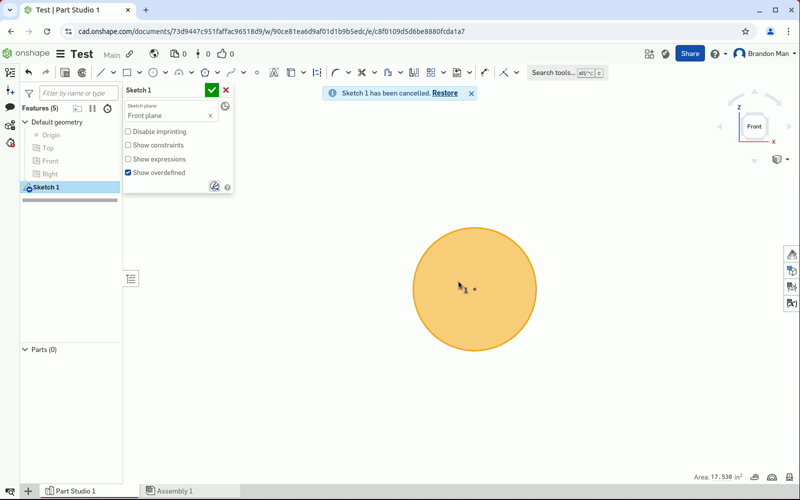
scroll(-6)
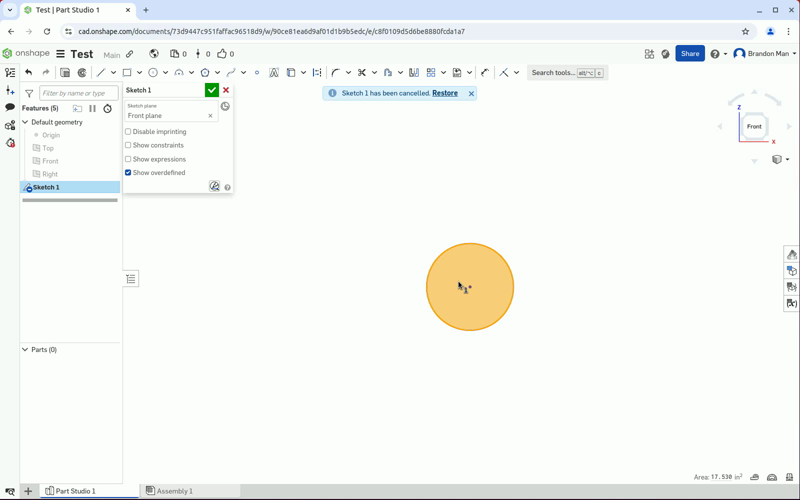
scroll(-6)
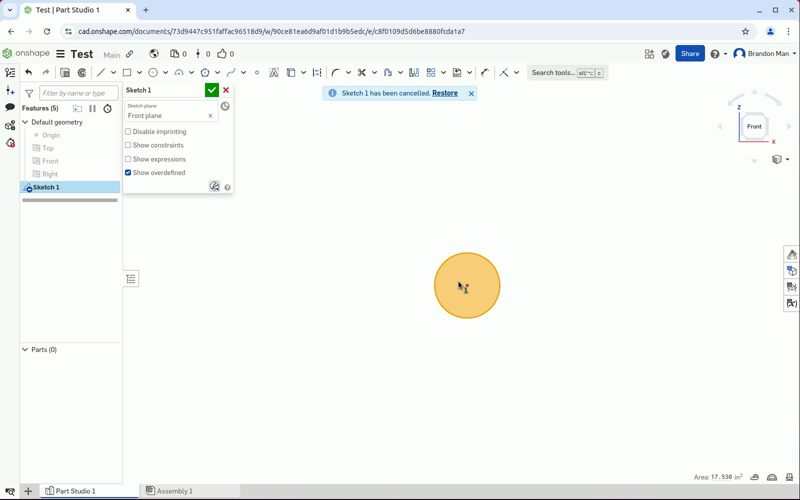
scroll(-6)
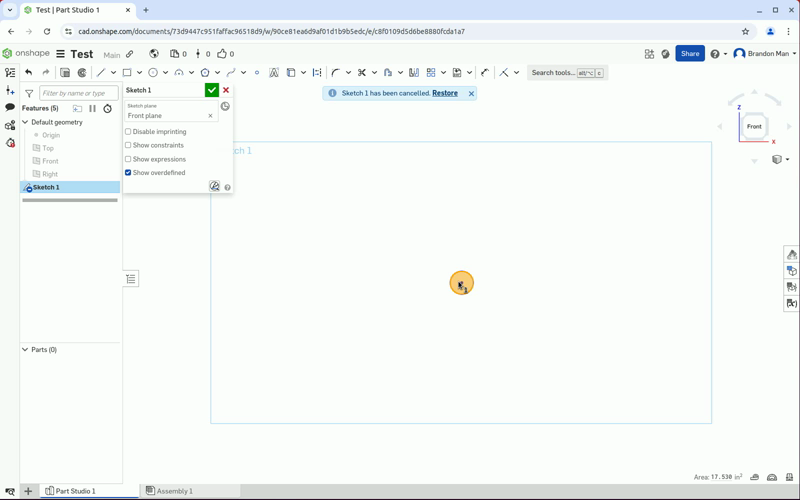
mouse_move(73, 352)
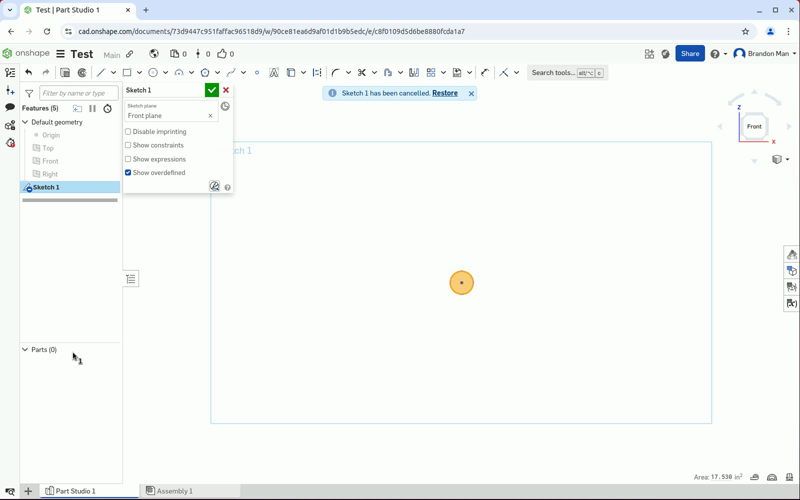
key(shift+y)
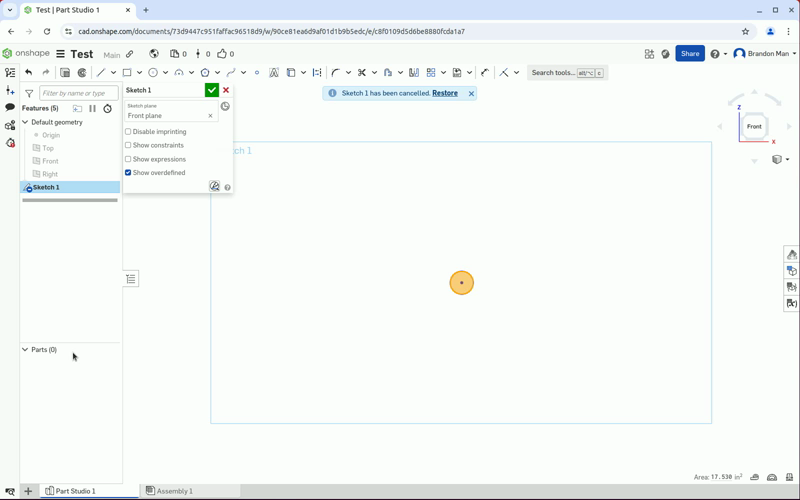
key(shift+e)
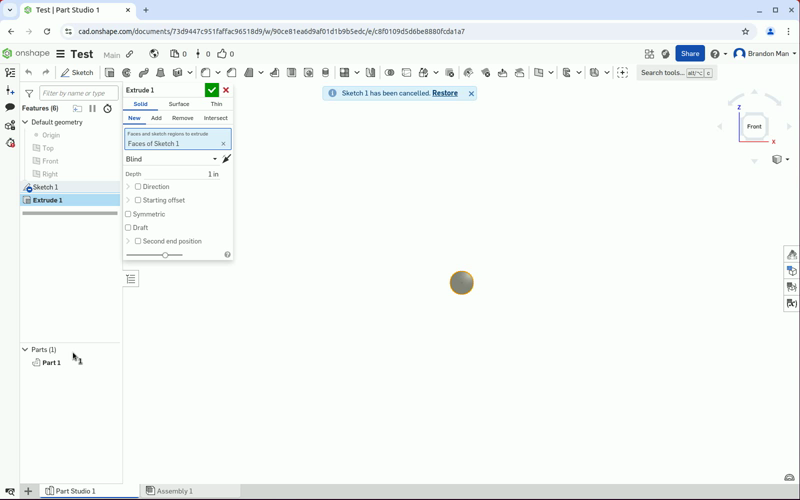
mouse_move(143, 106)
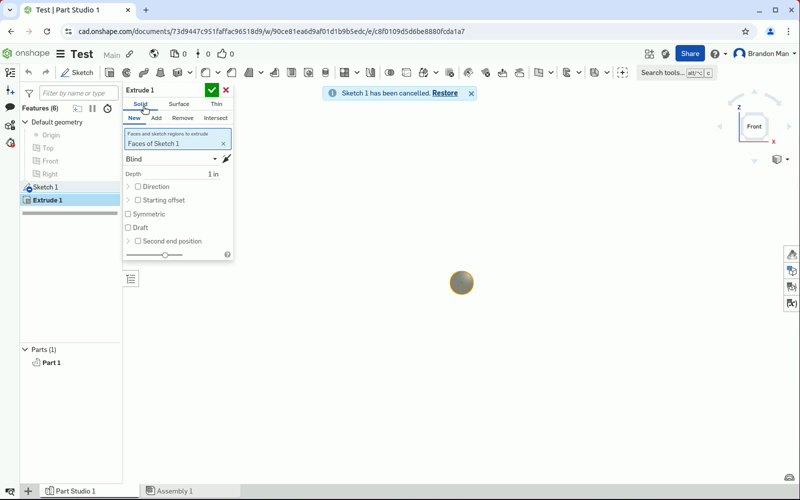
click(143, 106)
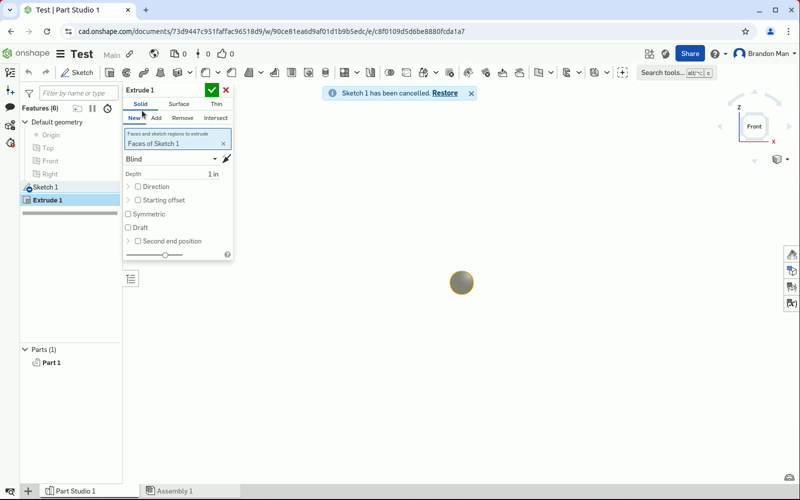
mouse_move(137, 120)
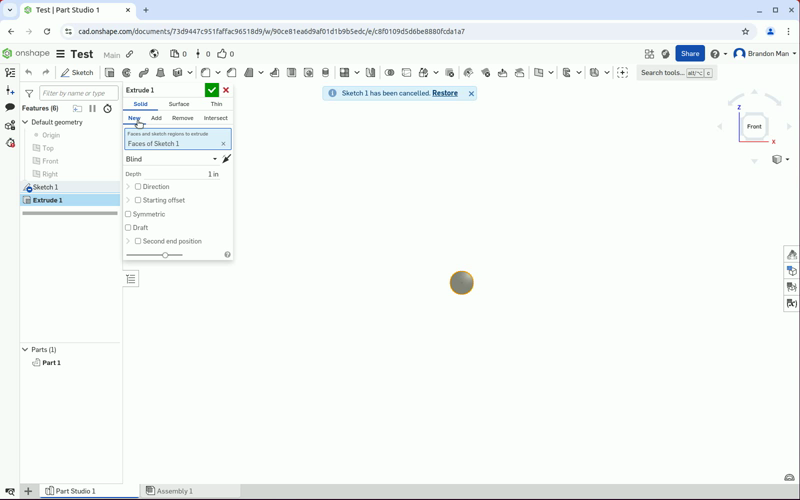
click(137, 120)
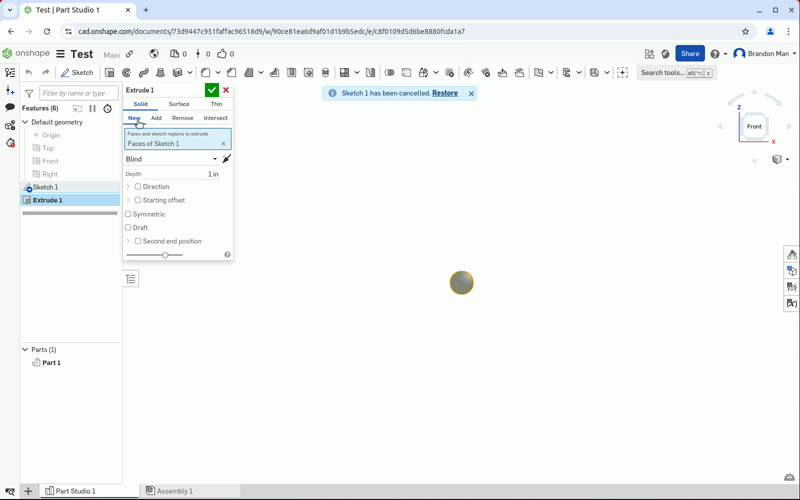
key(tab, 4)
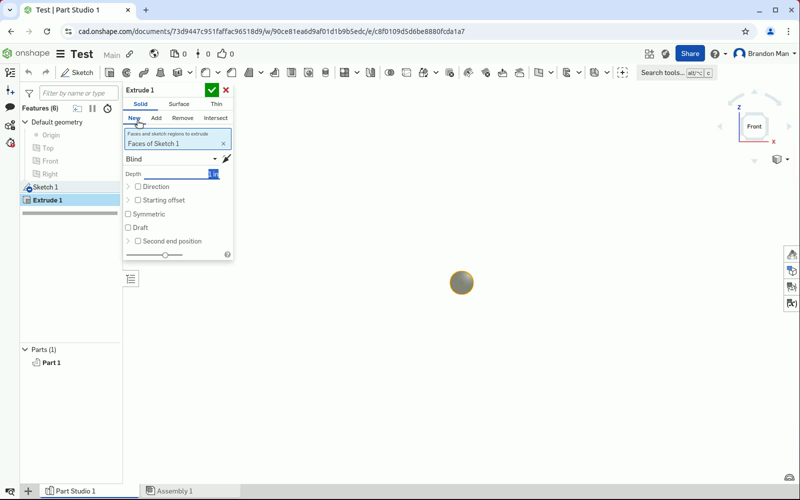
text(-23.108)
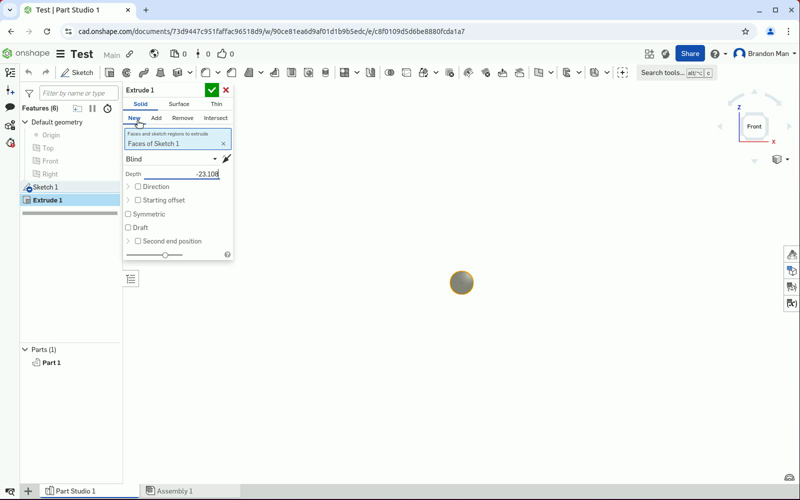
key(enter)
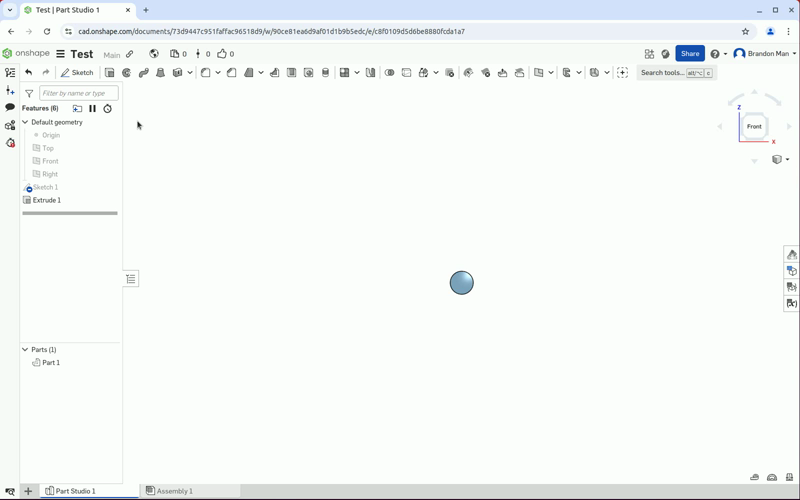
key(shift+h)
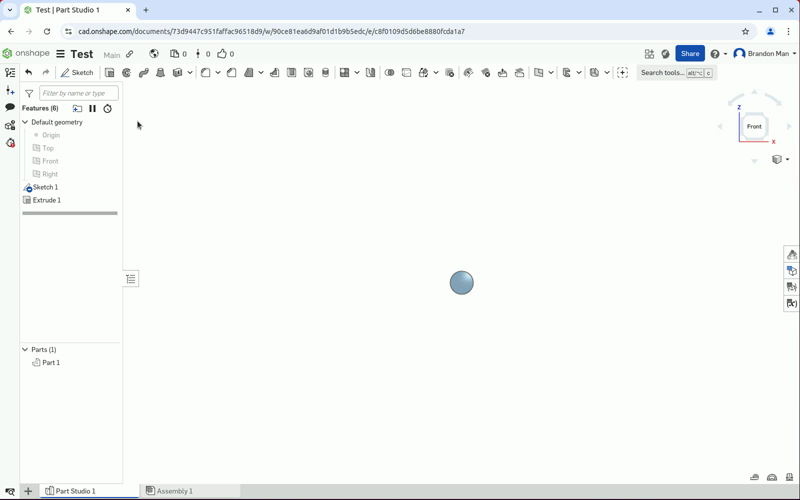
key(shift+h)
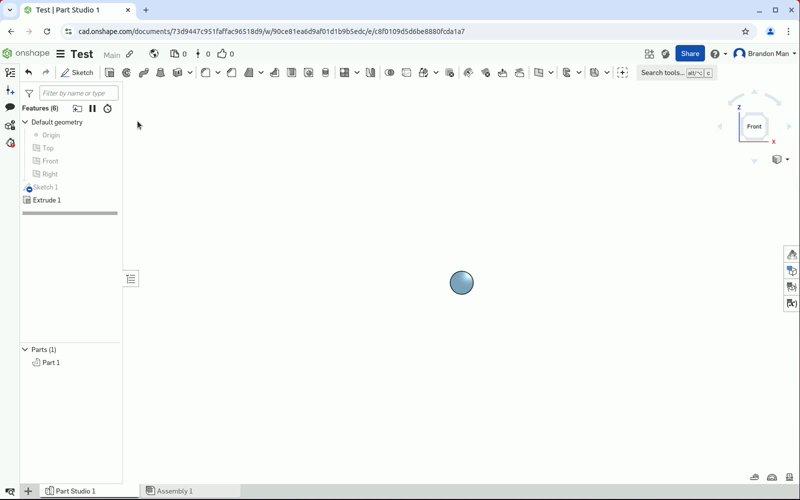
mouse_move(73, 189)
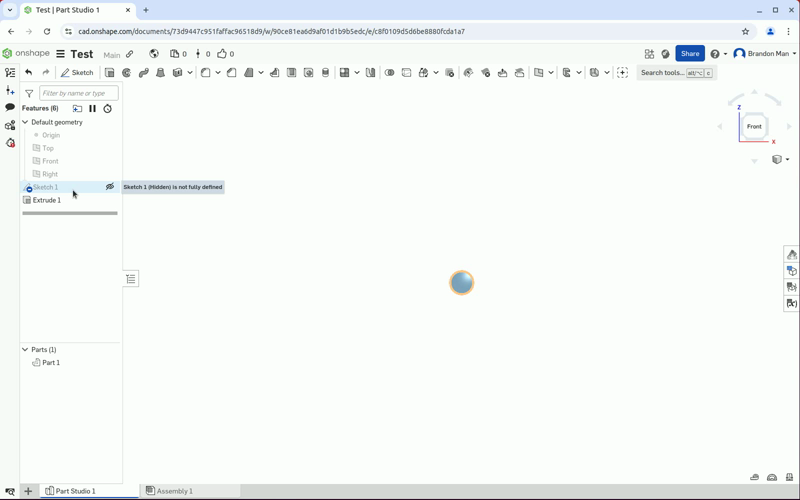
click(73, 189)
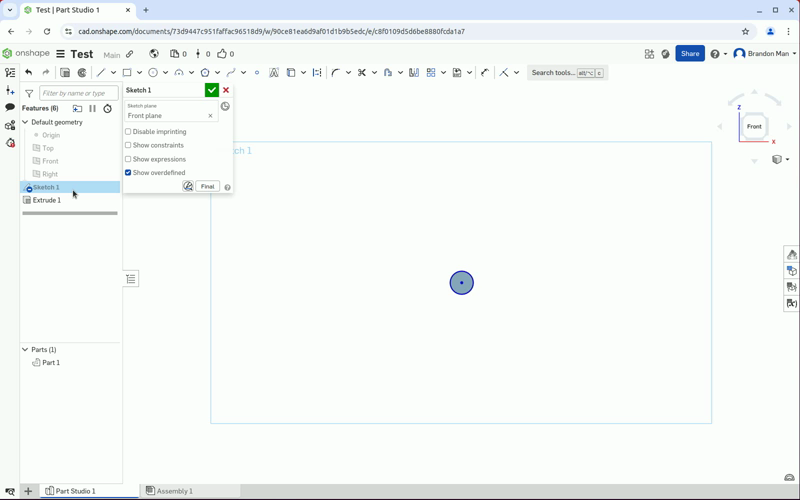
mouse_move(229, 92)
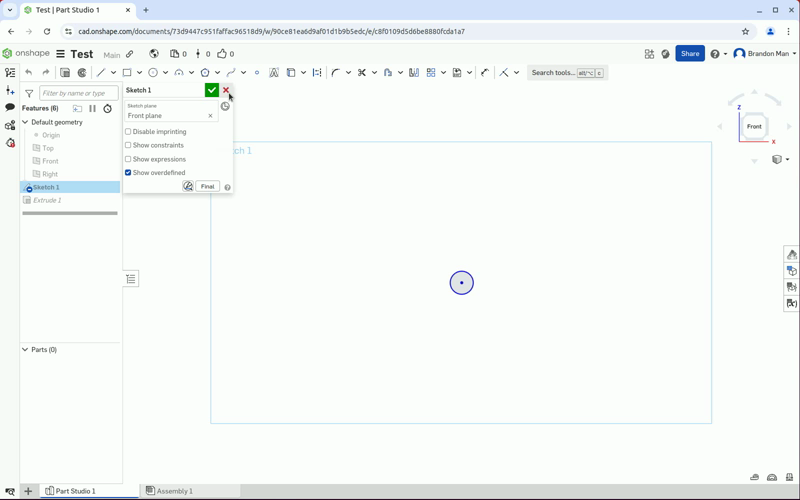
click(229, 92)
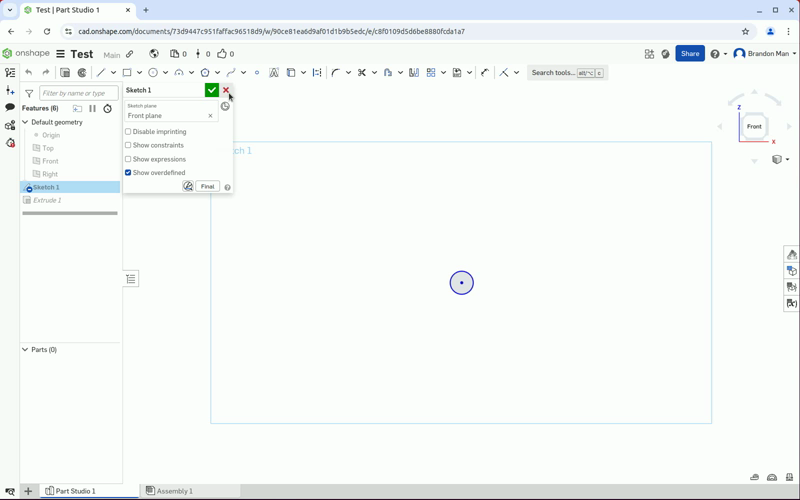
key(shift+s)
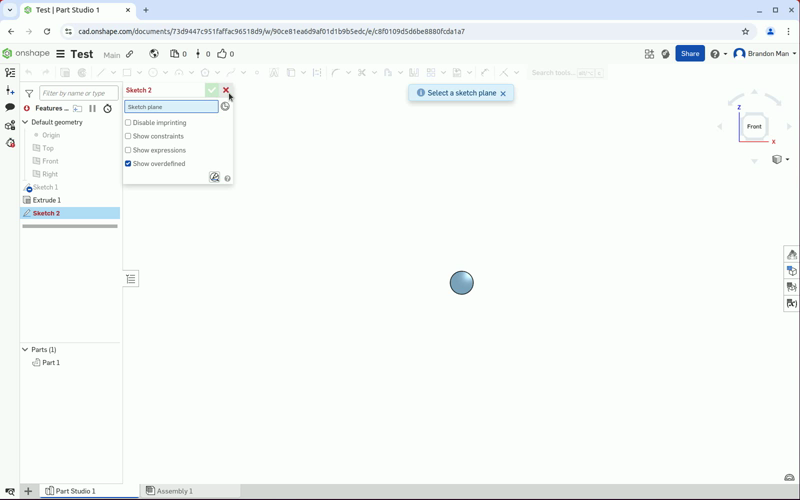
mouse_move(73, 163)
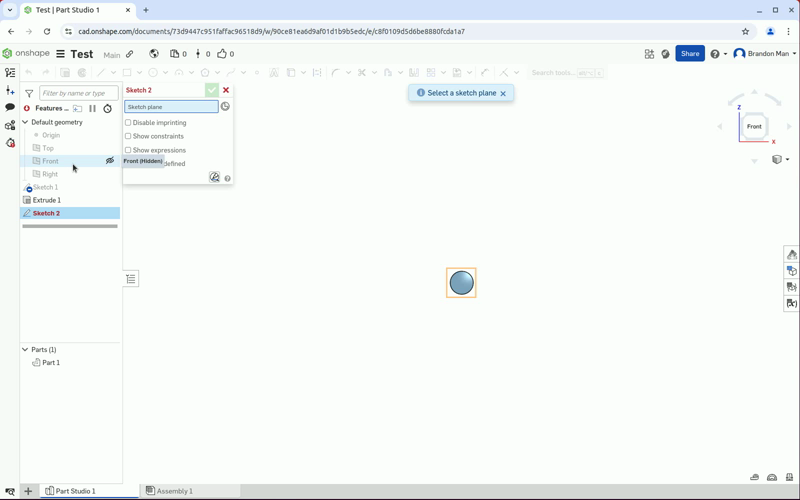
click(73, 163)
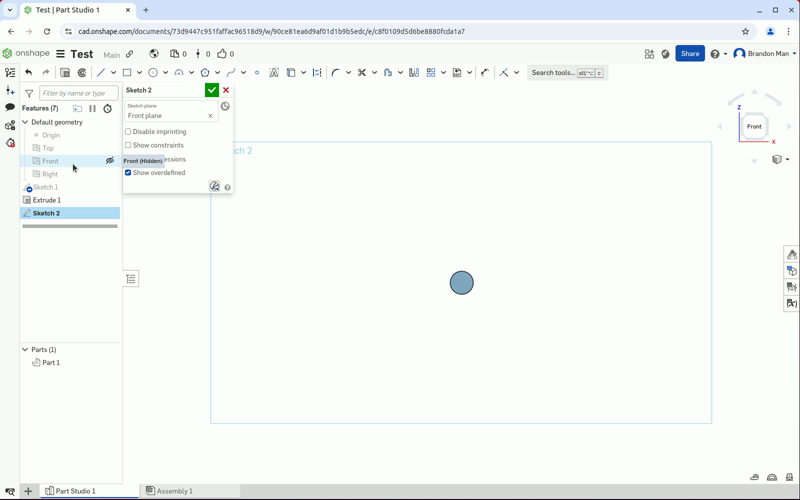
mouse_move(73, 352)
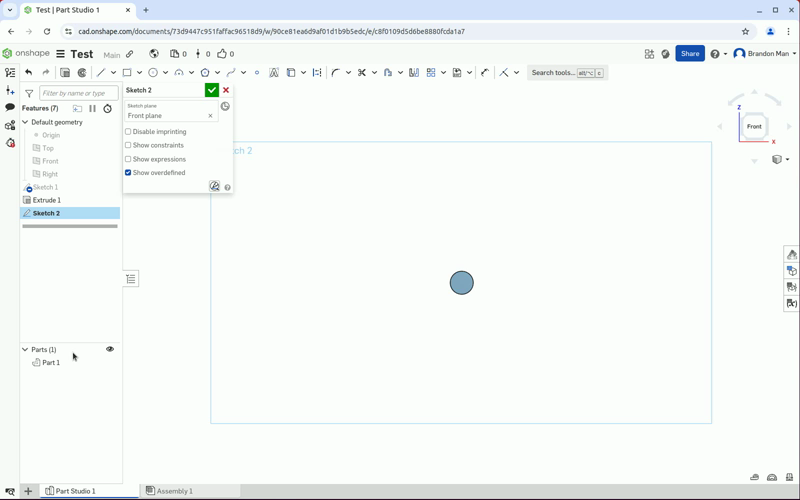
key(y)
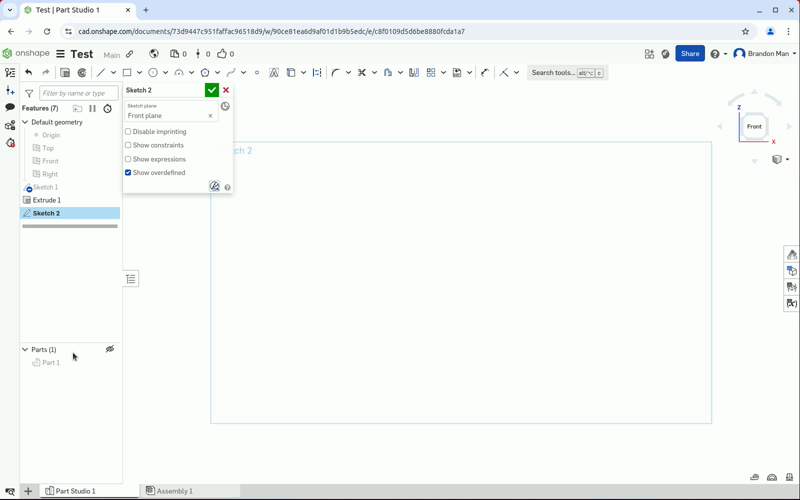
key(c)
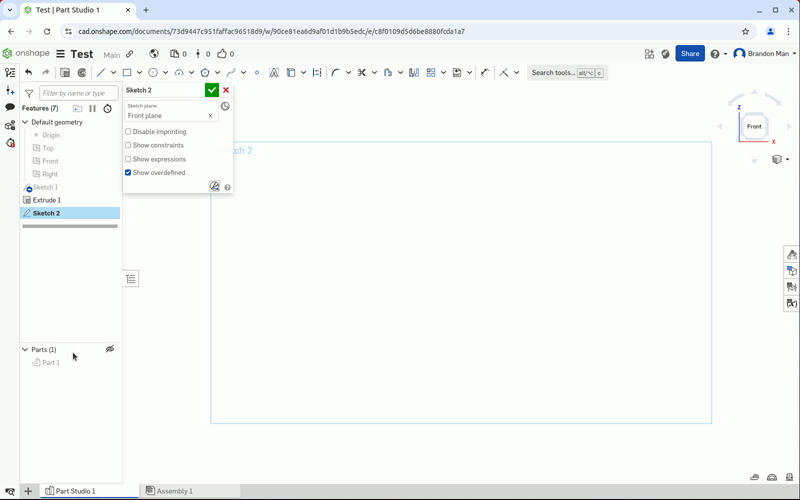
key_down(shift)
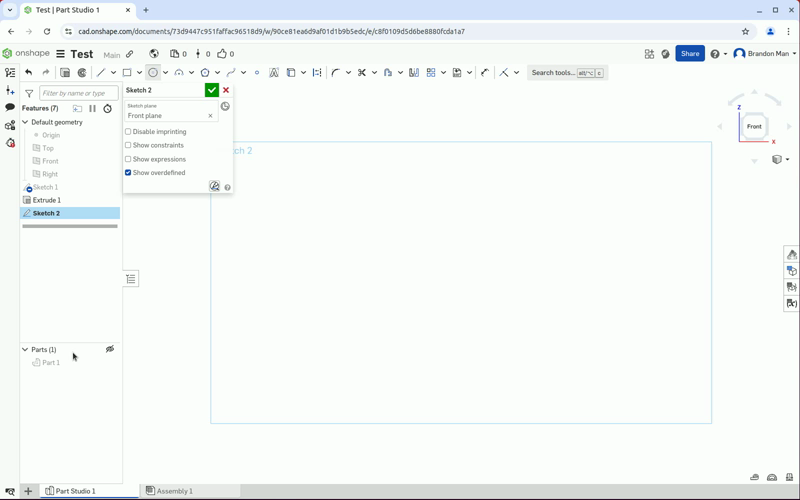
mouse_move(460, 282)
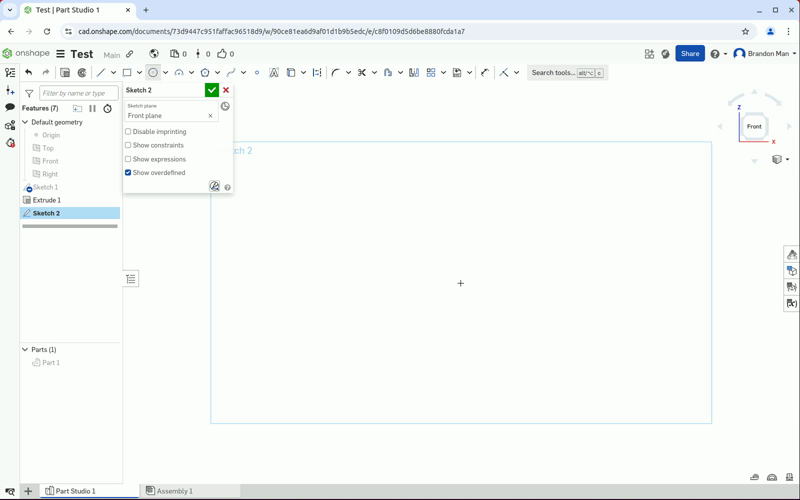
click(460, 282)
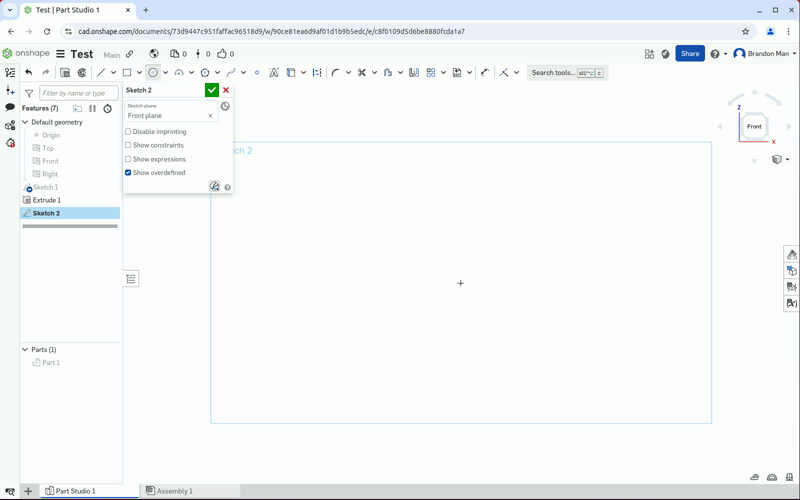
key_up(shift)
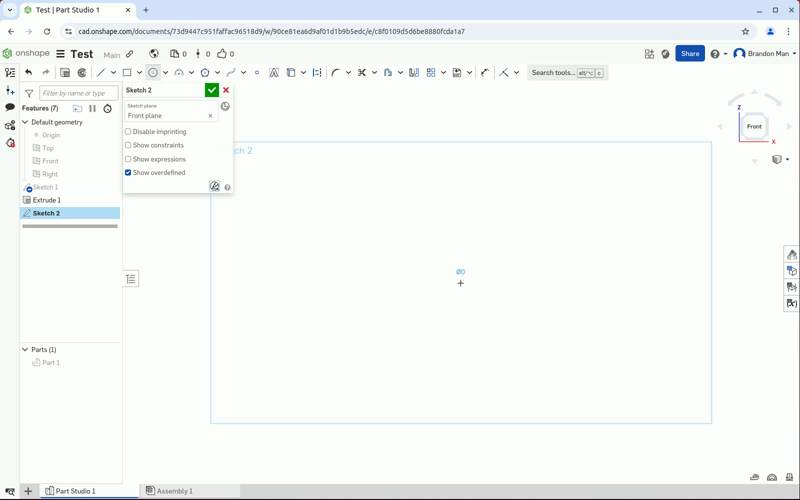
mouse_move(489, 282)
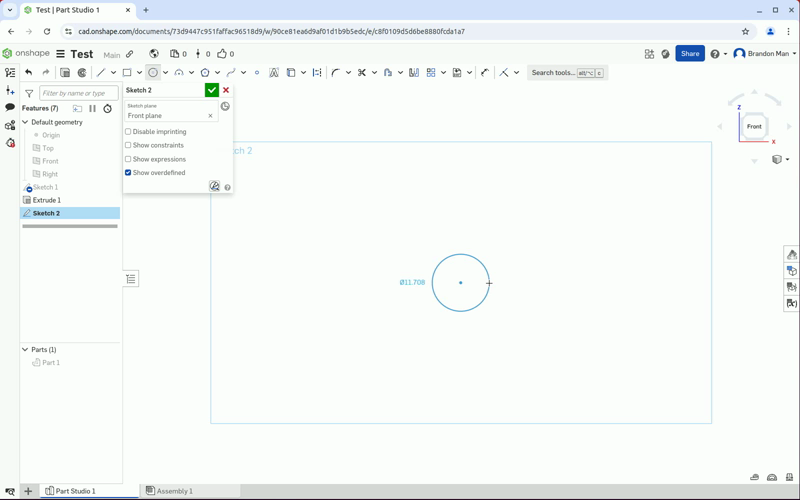
click(489, 282)
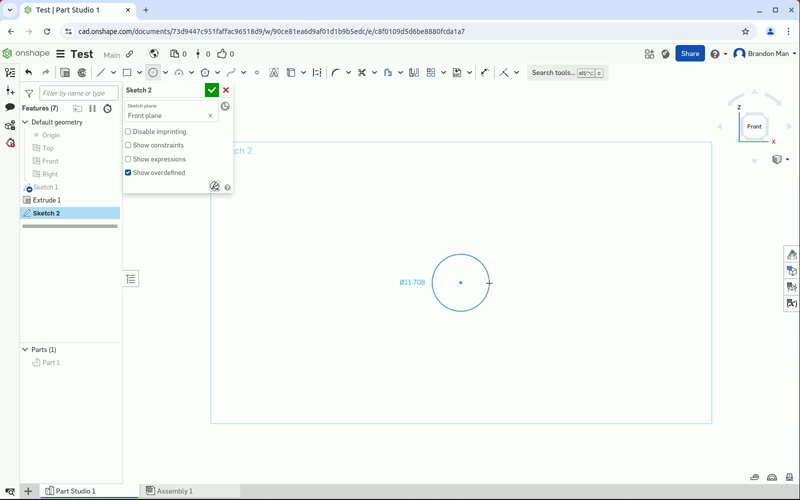
key(esc)
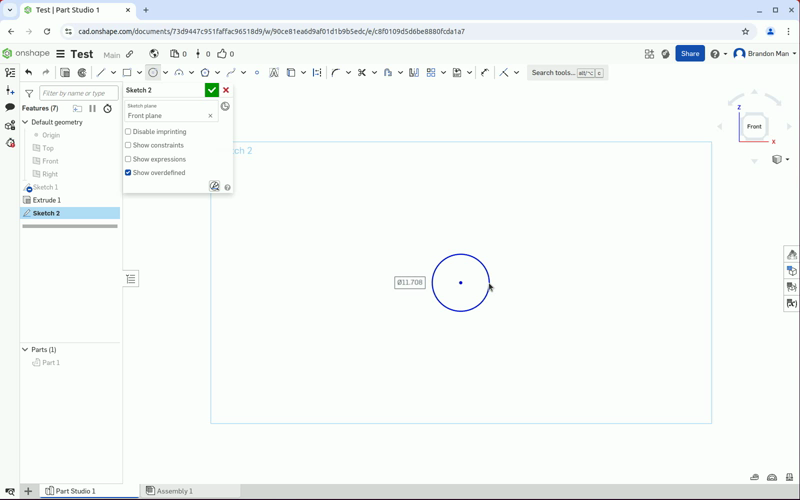
key(l)
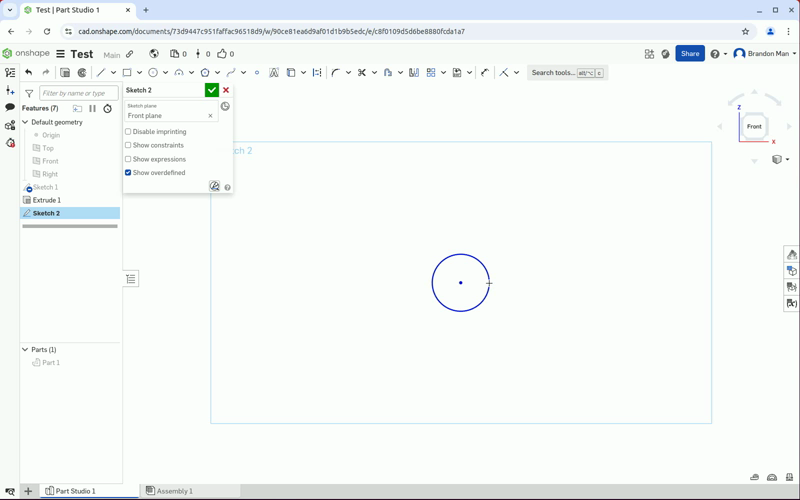
key_down(shift)
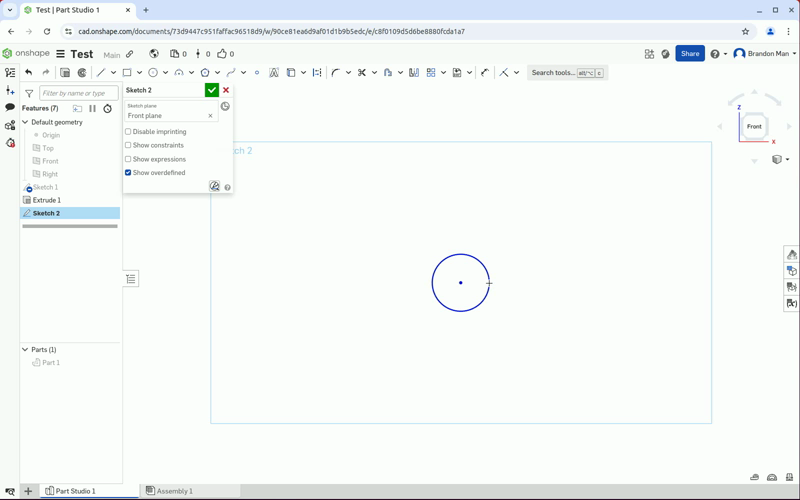
mouse_move(440, 302)
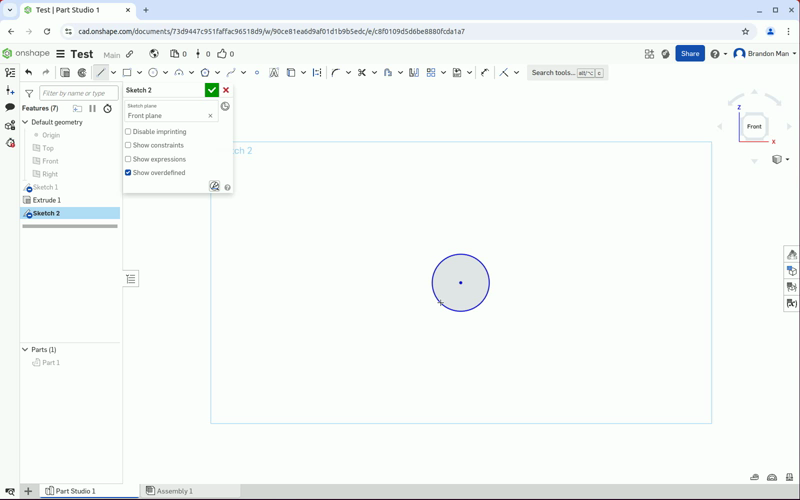
click(440, 302)
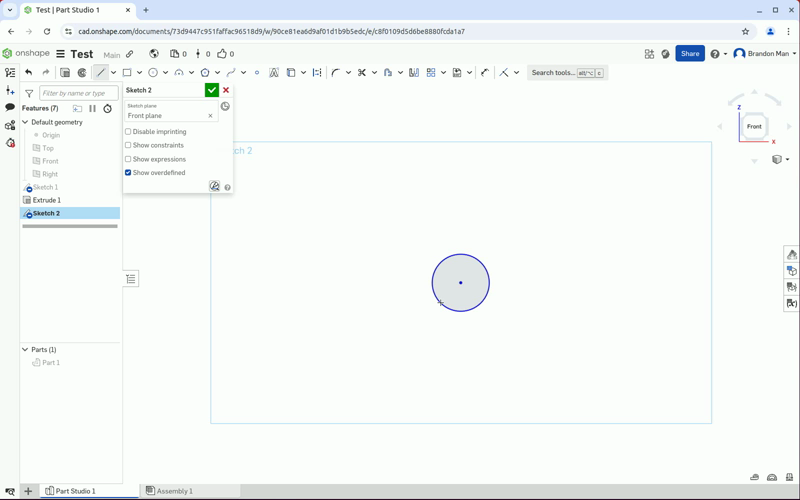
key_up(shift)
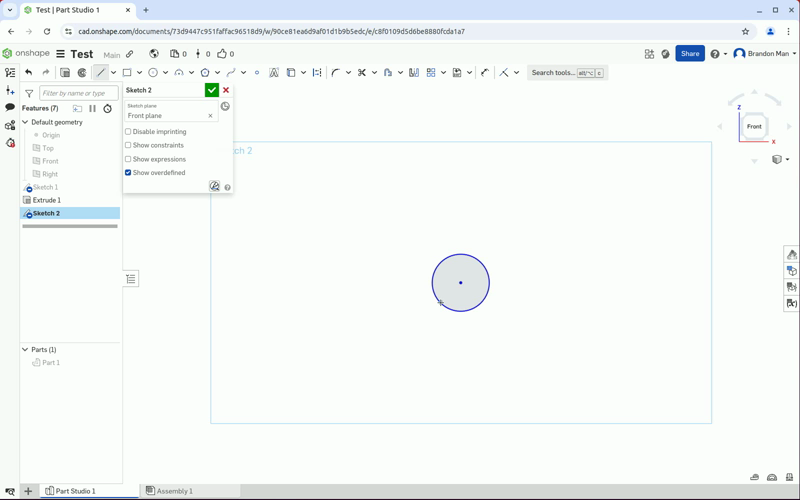
key_down(shift)
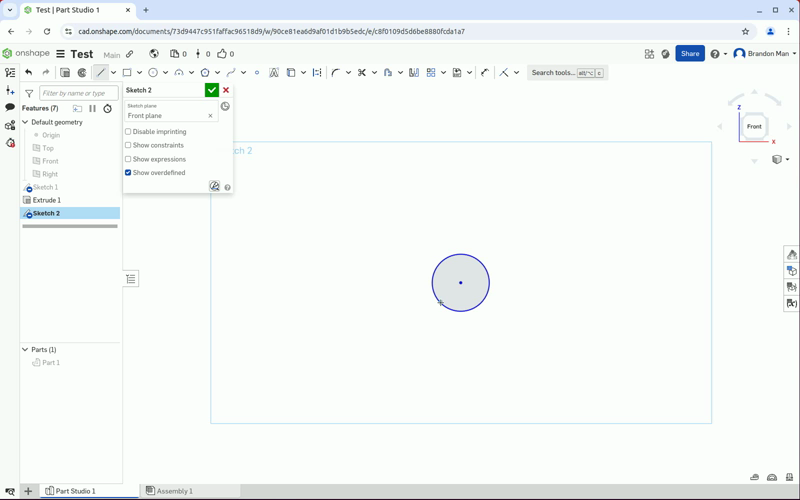
mouse_move(470, 302)
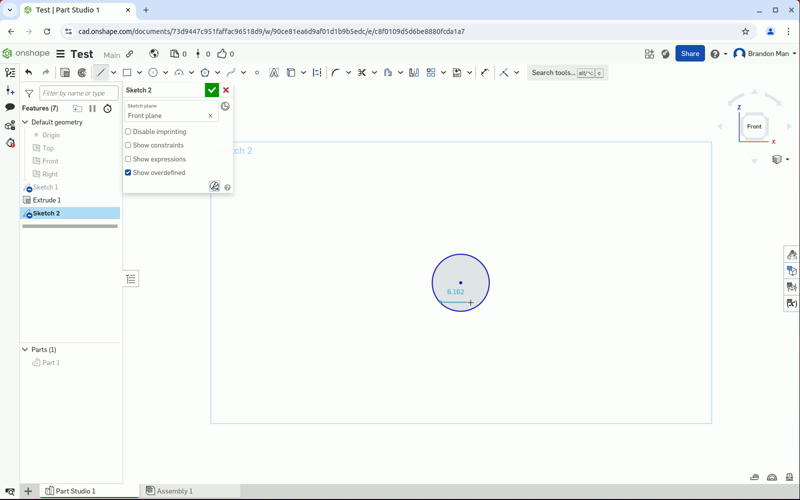
mouse_move(480, 302)
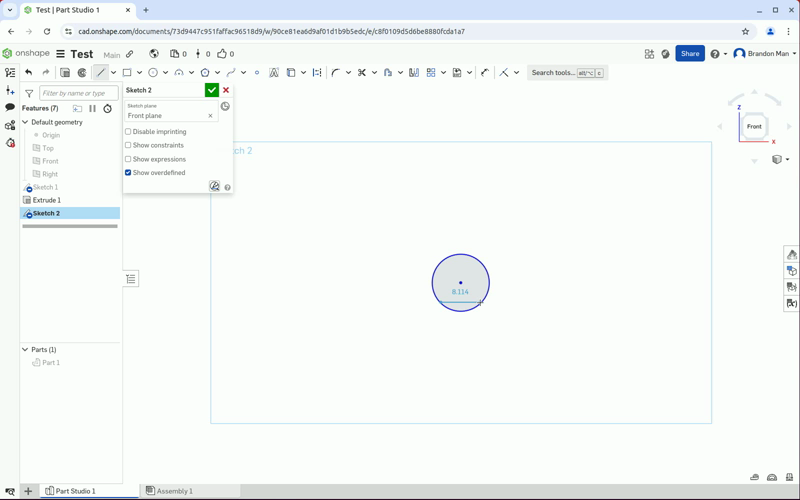
click(480, 302)
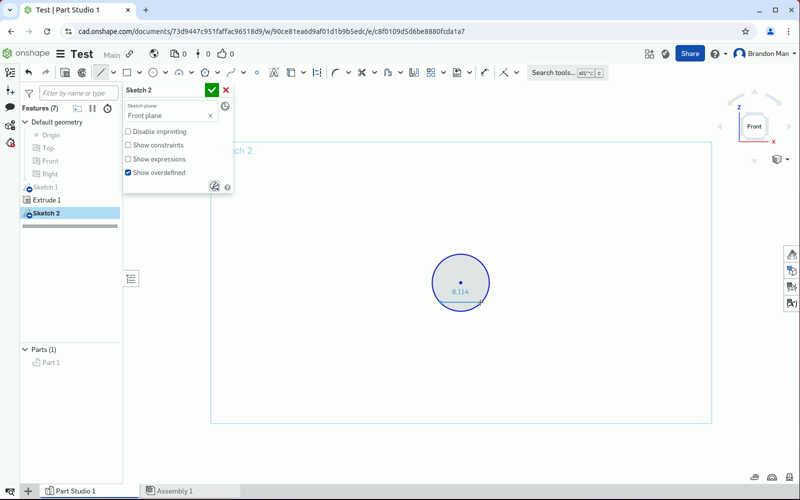
key_up(shift)
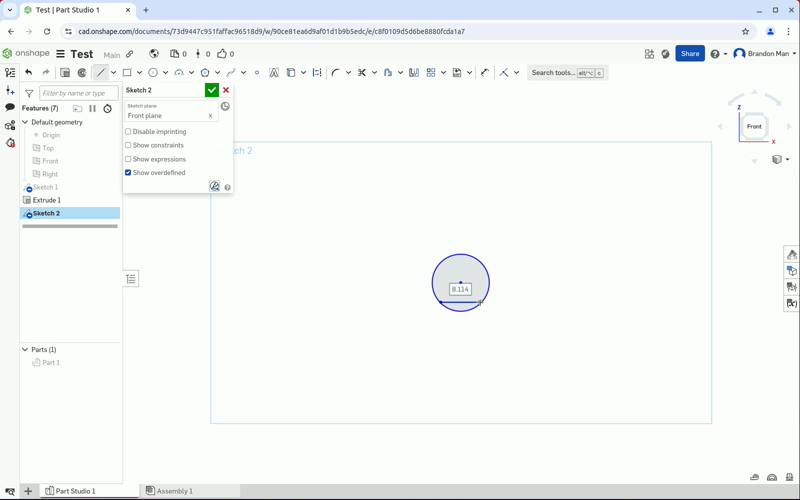
key_down(shift)
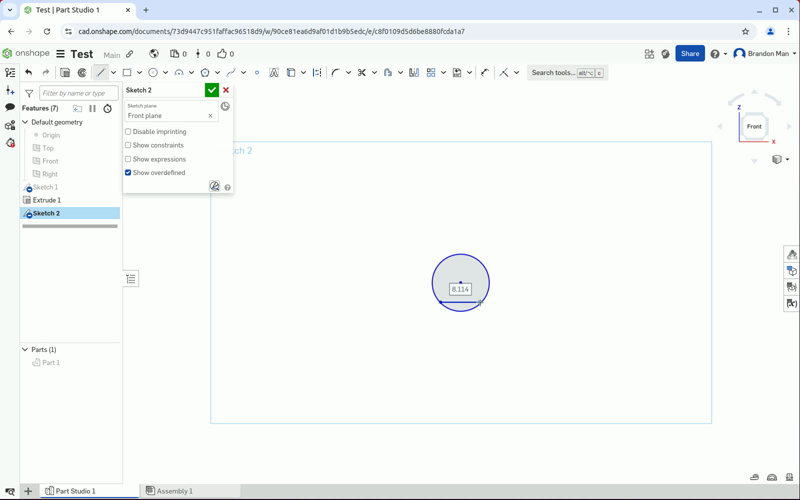
mouse_move(510, 302)
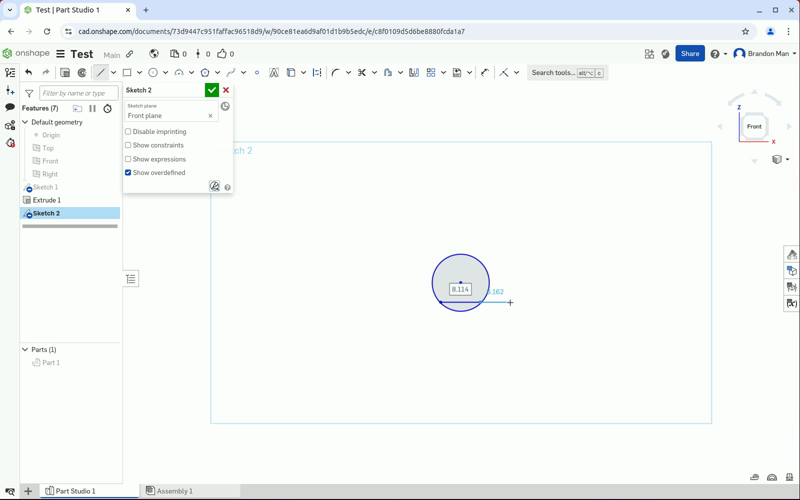
mouse_move(480, 263)
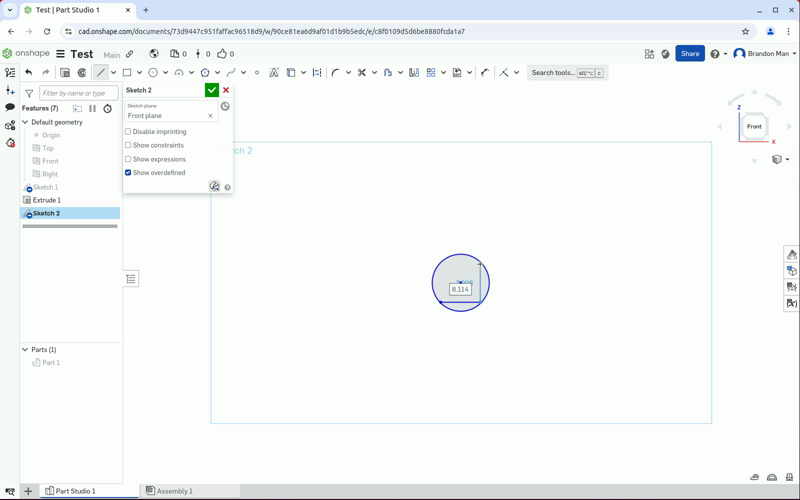
click(480, 263)
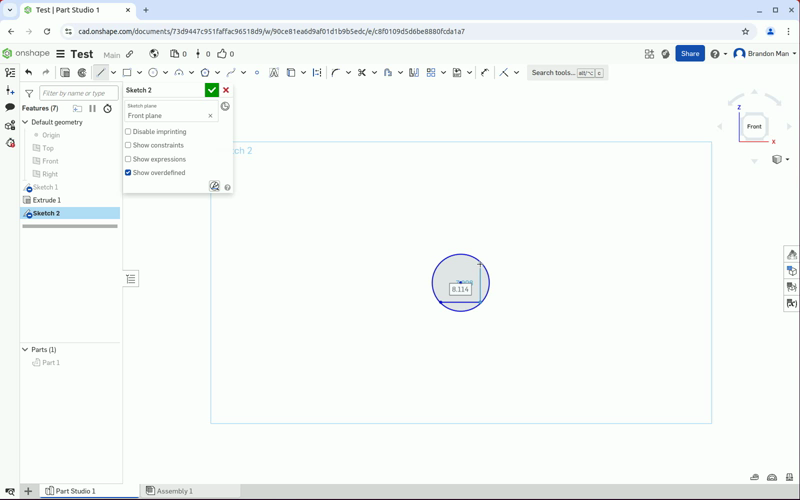
key_up(shift)
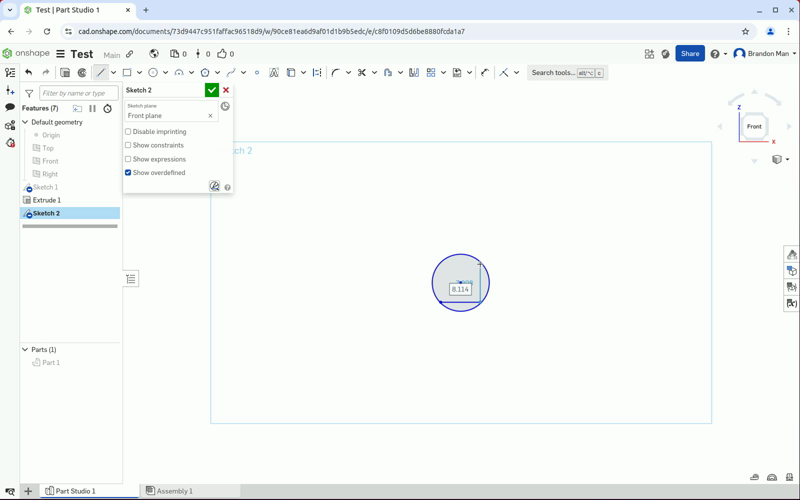
key_down(shift)
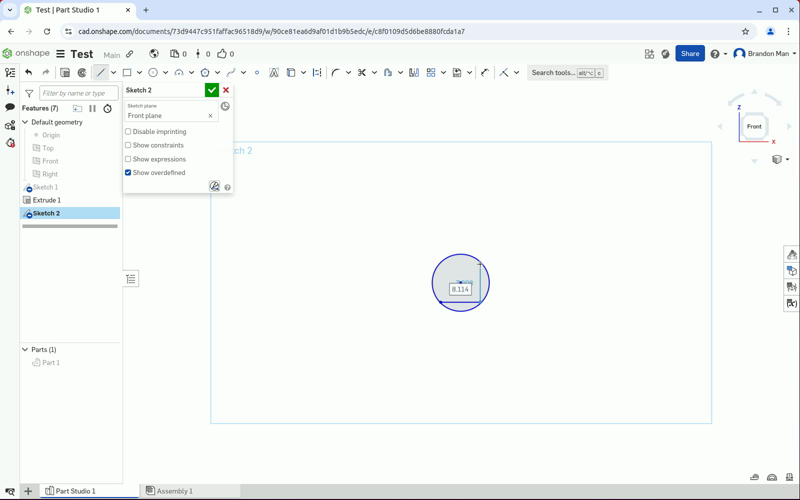
mouse_move(510, 263)
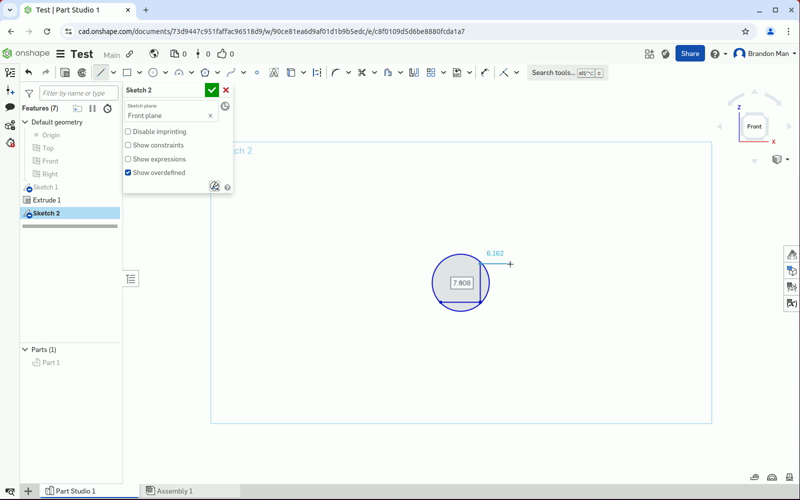
mouse_move(440, 263)
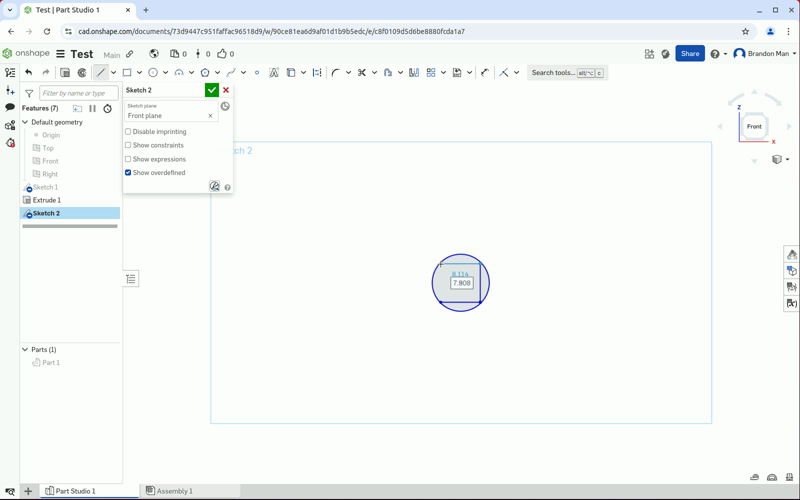
click(440, 263)
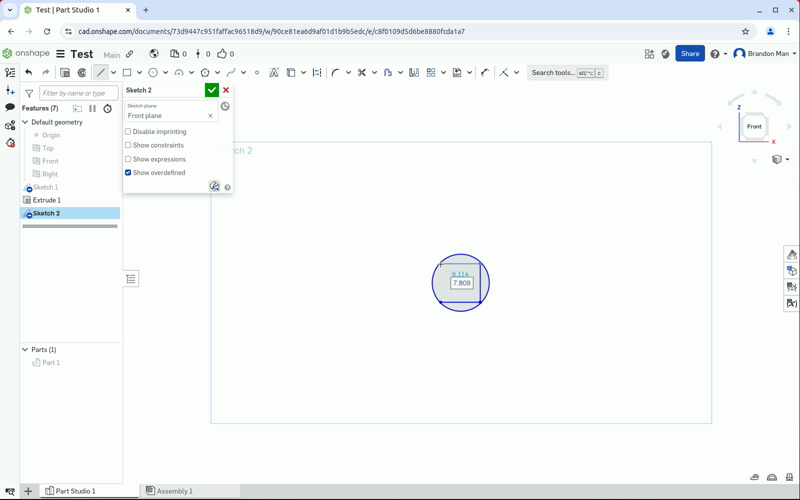
key_up(shift)
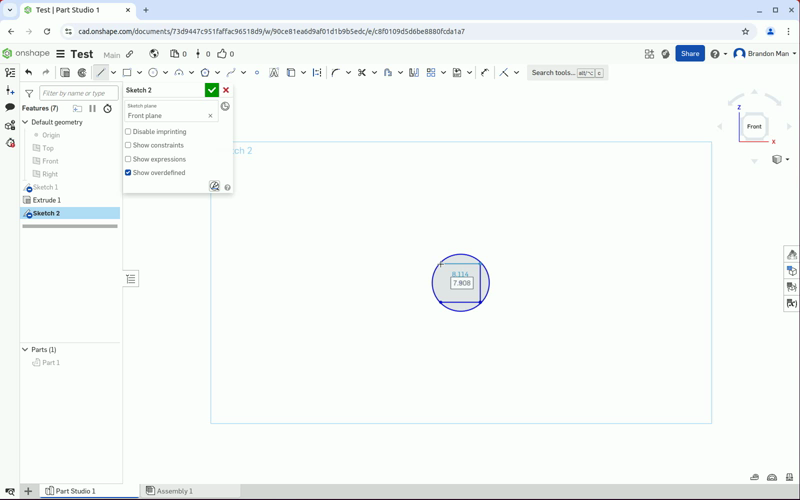
mouse_move(470, 263)
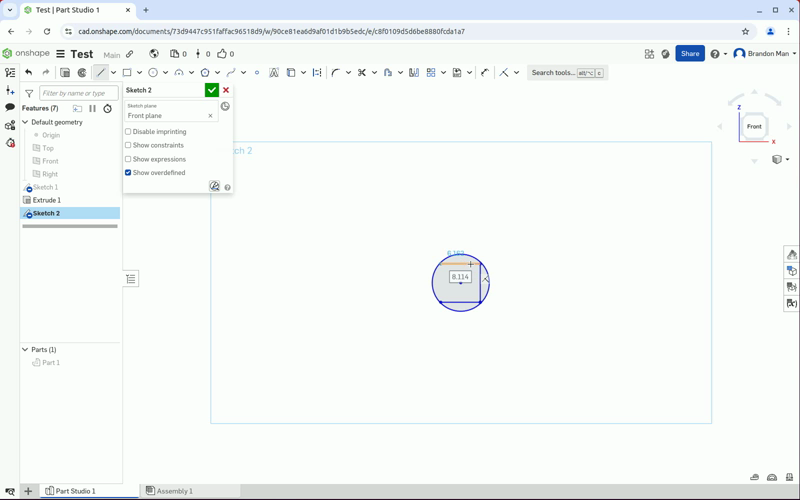
key_down(shift)
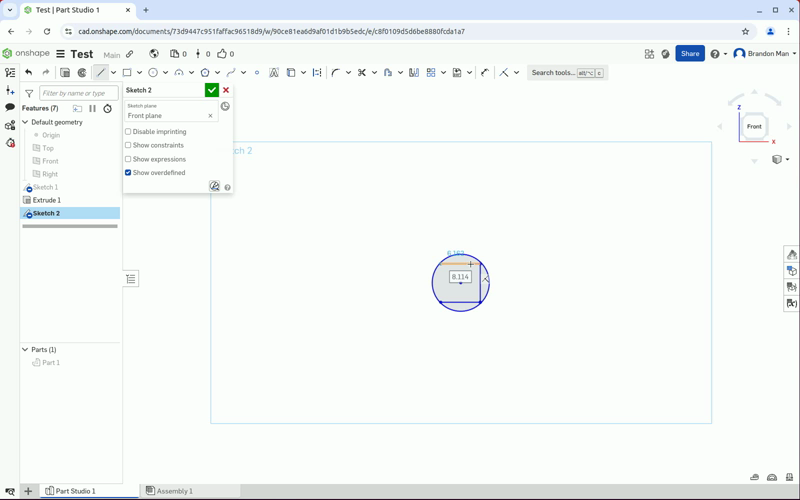
mouse_move(440, 302)
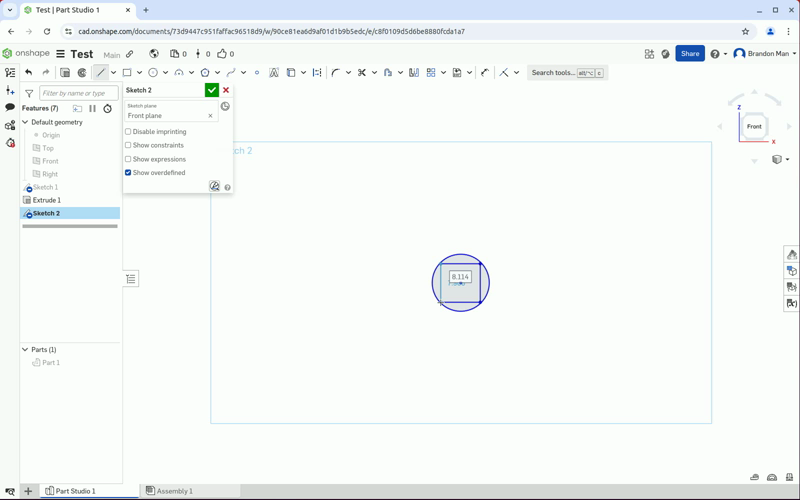
key_up(shift)
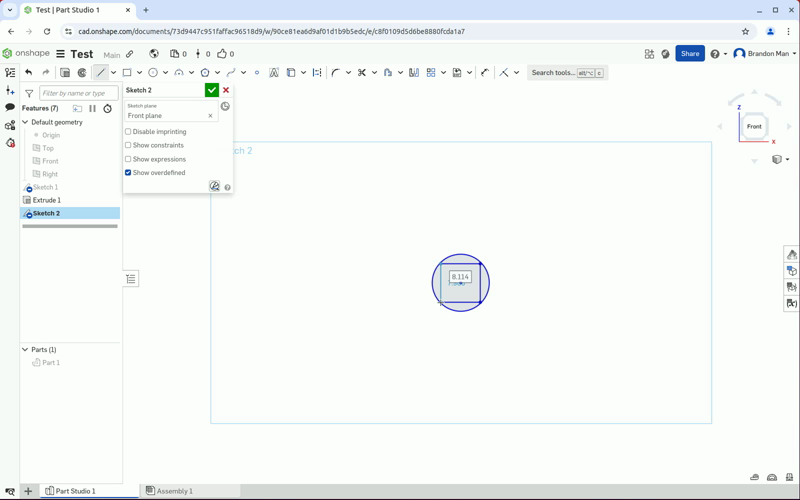
click(440, 302)
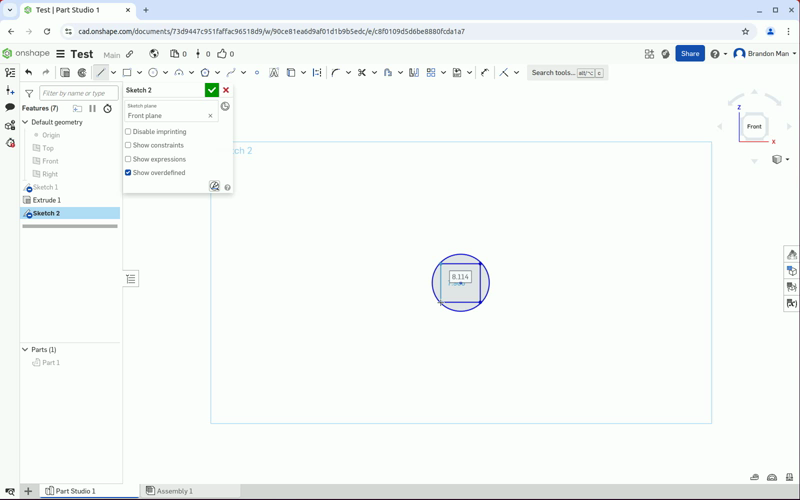
key(esc)
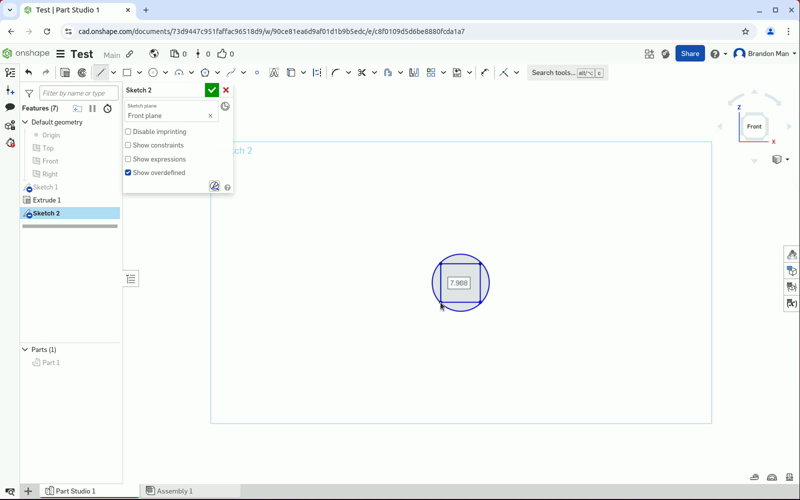
mouse_move(486, 280)
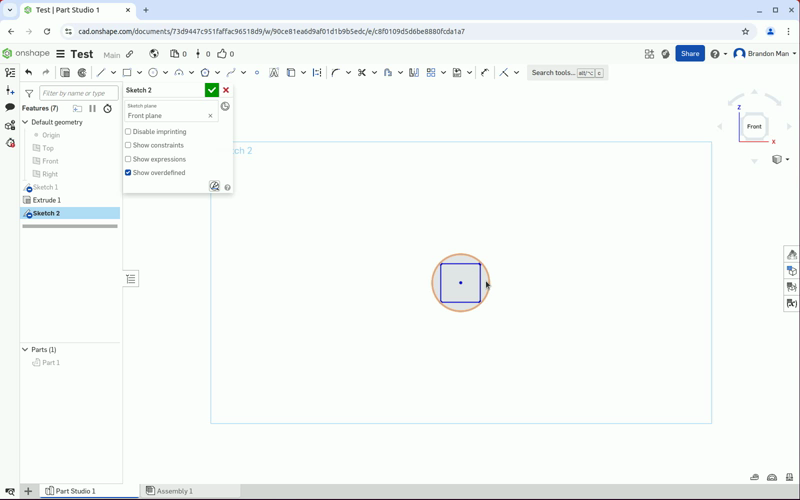
scroll(6)
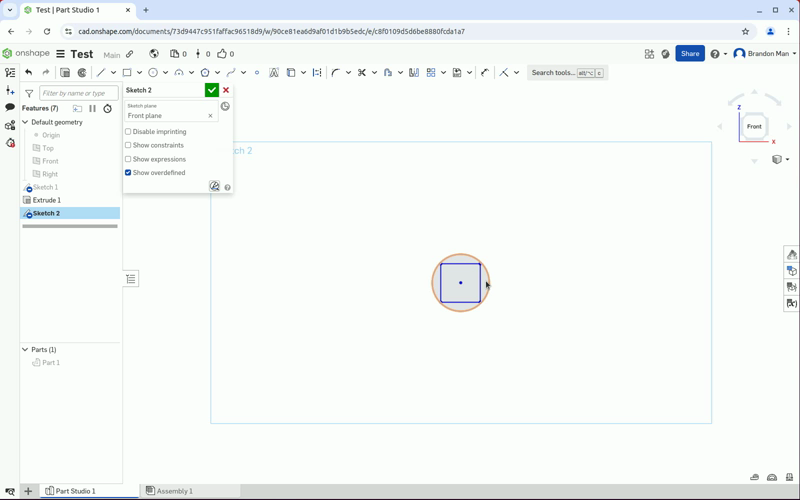
scroll(6)
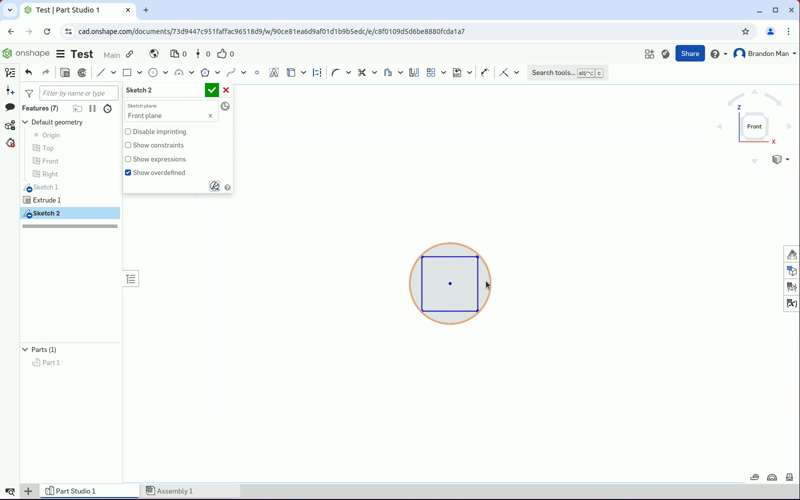
scroll(6)
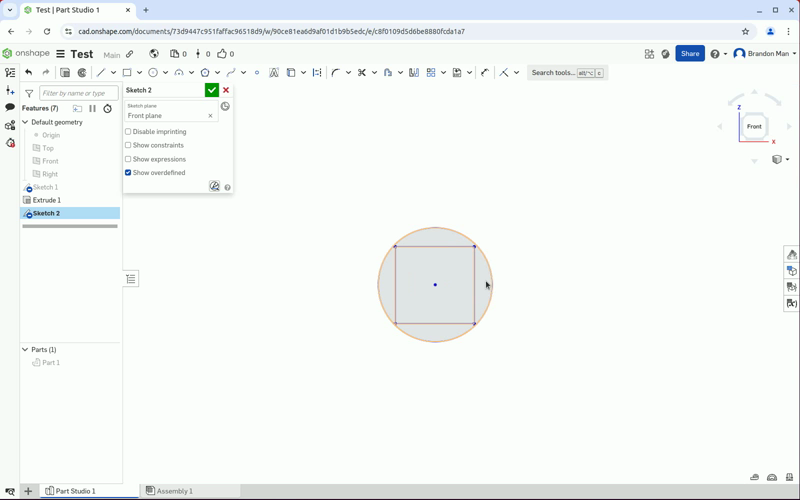
scroll(6)
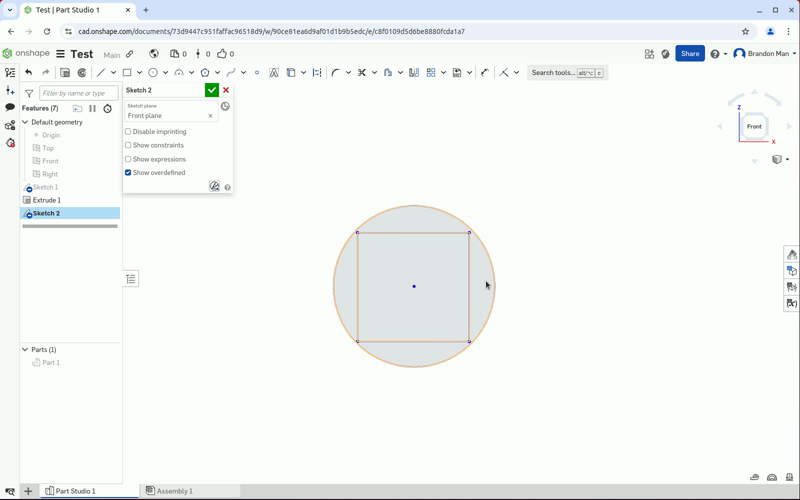
scroll(6)
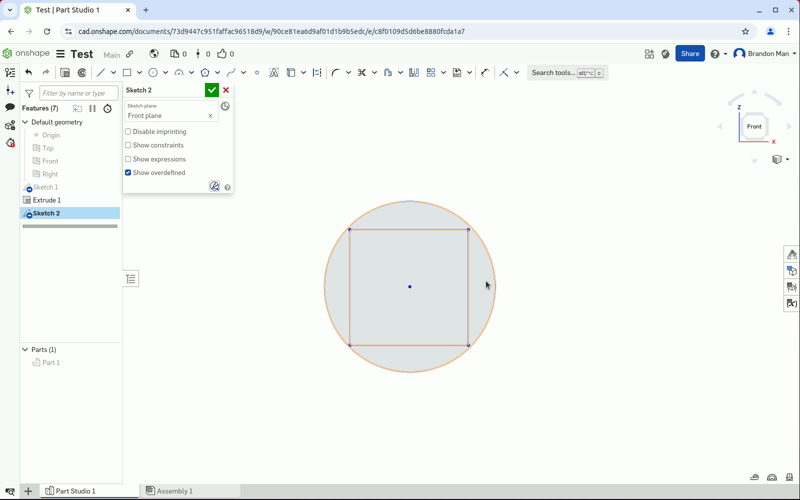
scroll(6)
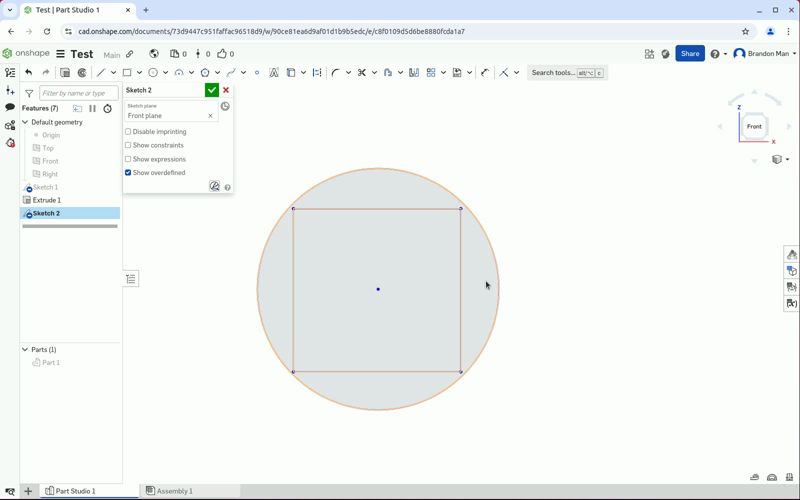
scroll(6)
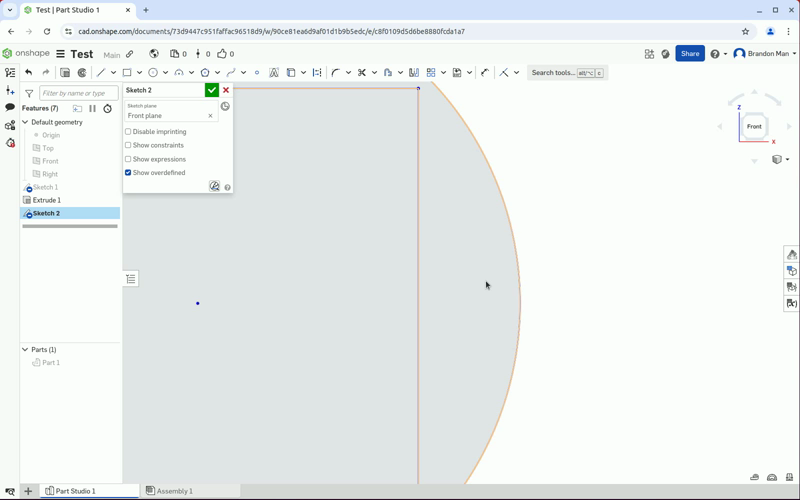
click(486, 280)
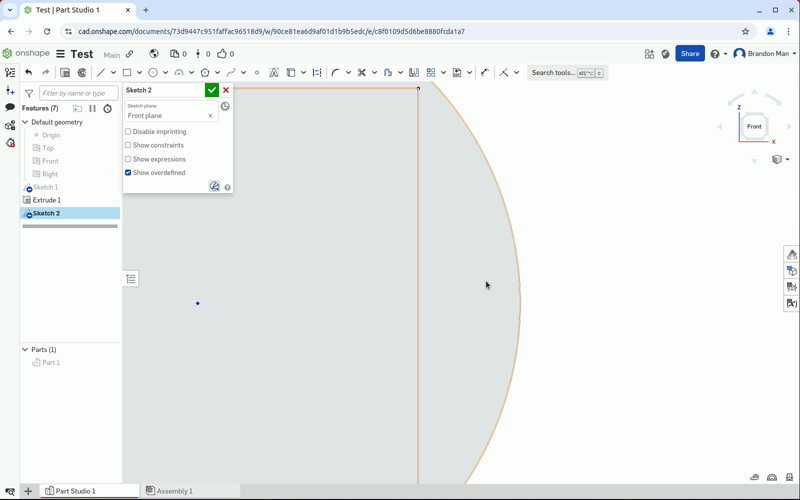
scroll(-6)
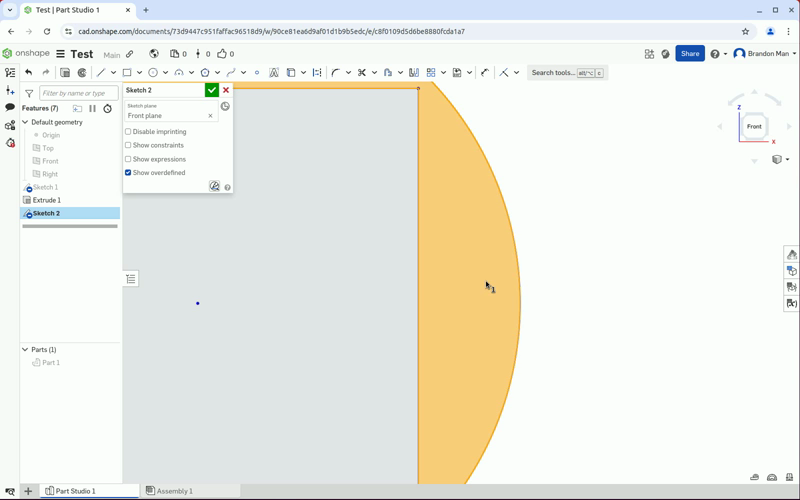
scroll(-6)
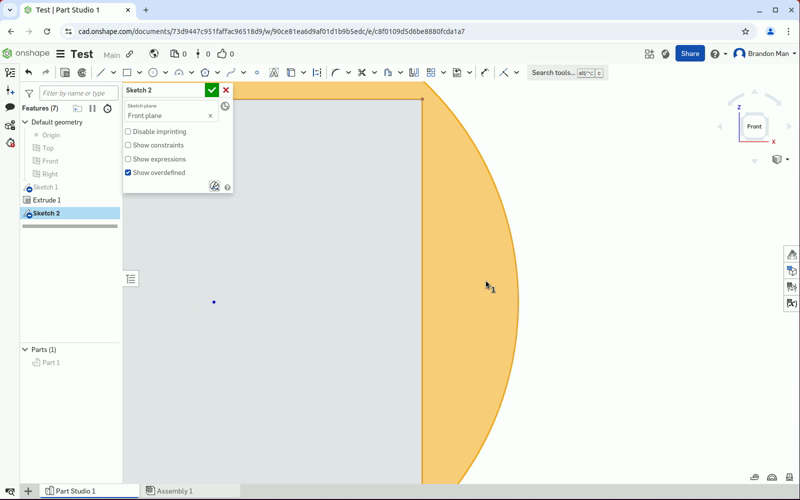
scroll(-6)
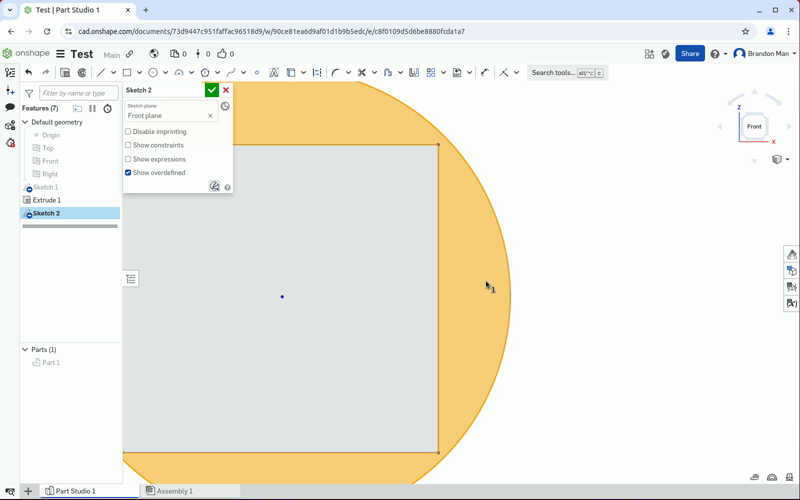
scroll(-6)
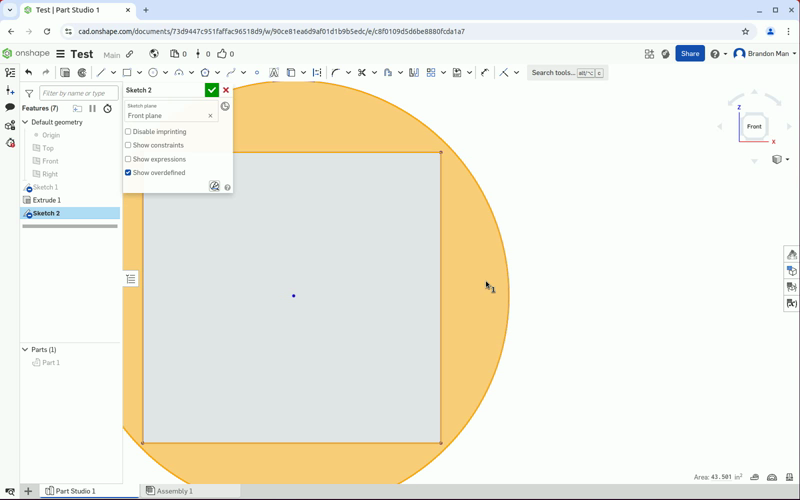
scroll(-6)
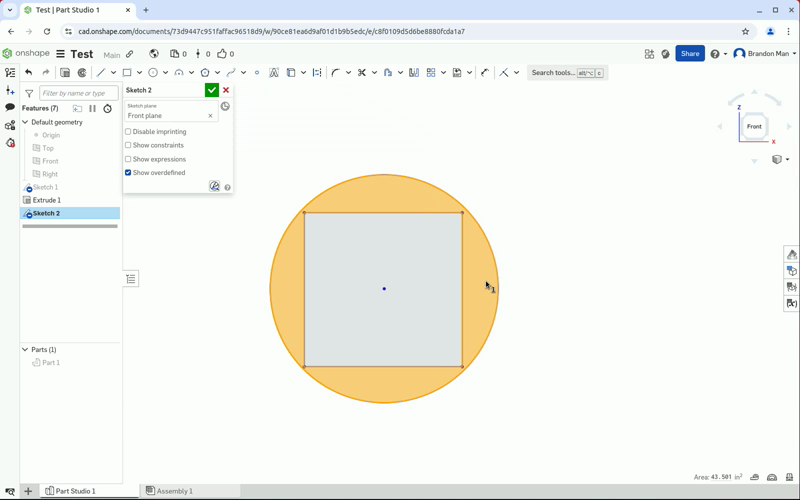
scroll(-6)
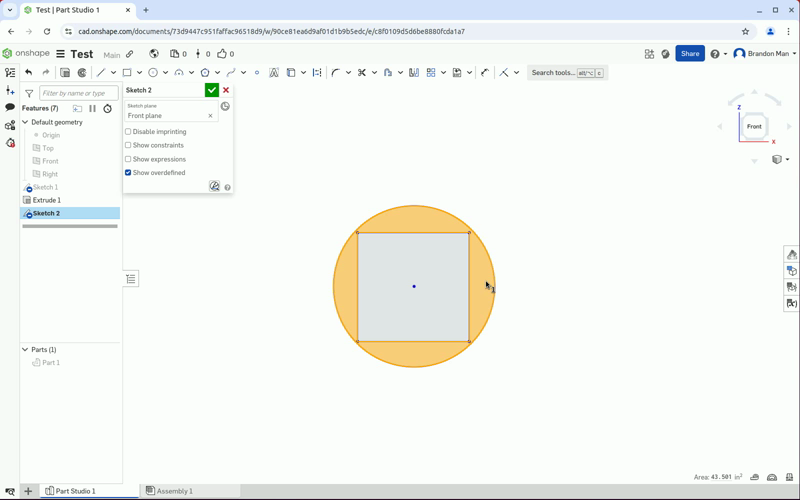
scroll(-6)
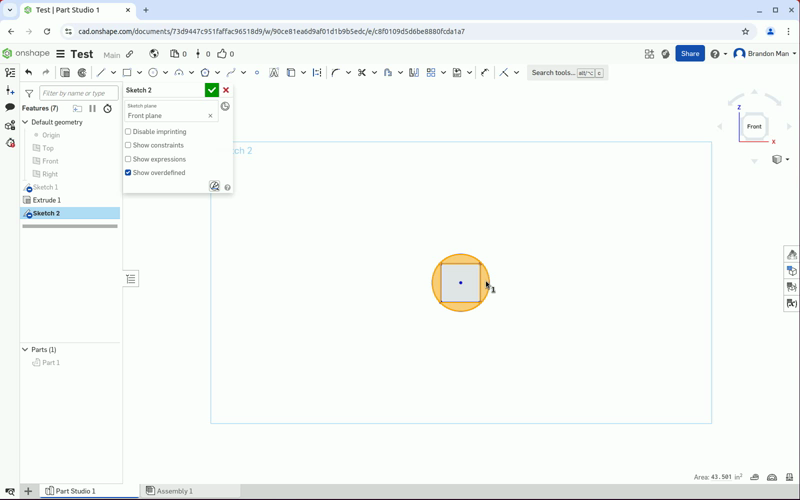
mouse_move(73, 352)
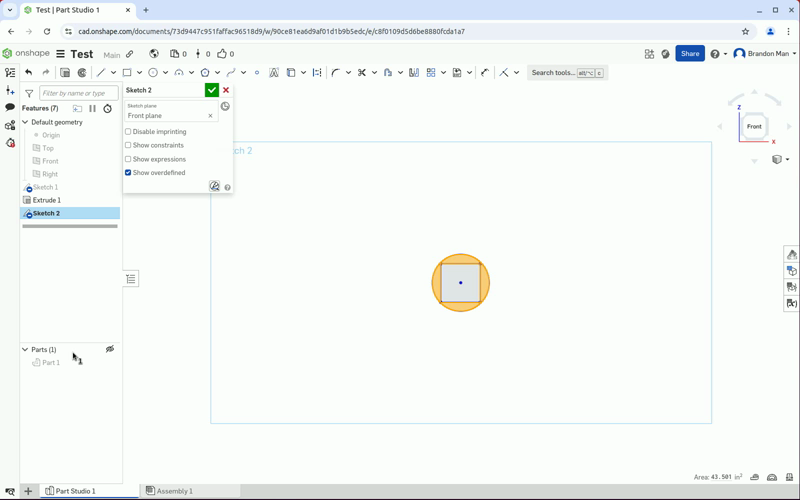
key(shift+y)
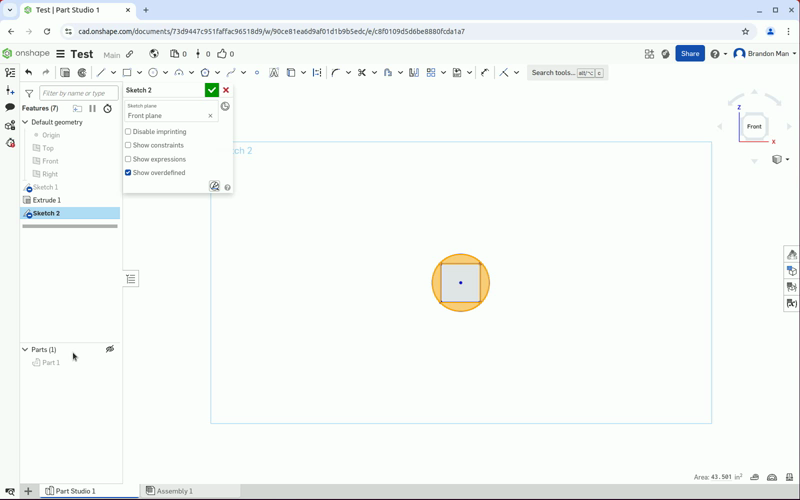
key(shift+e)
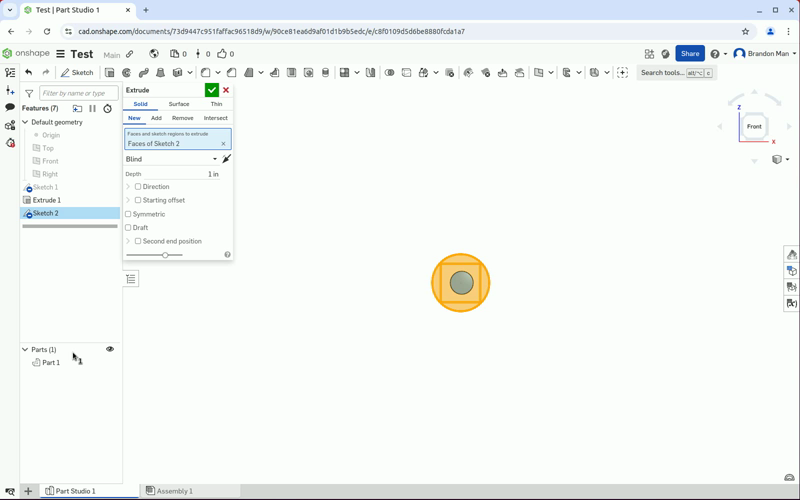
mouse_move(143, 106)
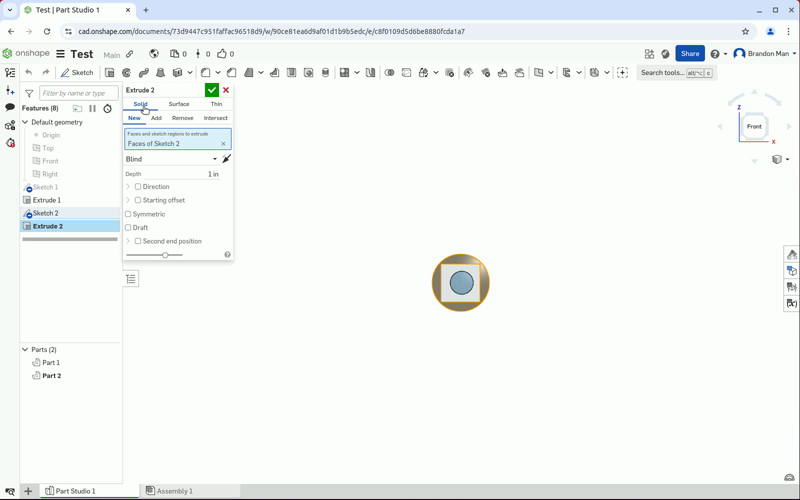
click(143, 106)
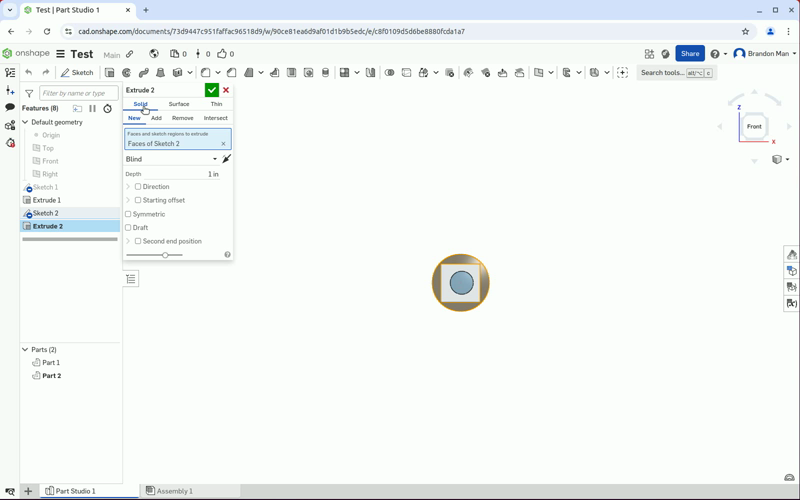
mouse_move(137, 120)
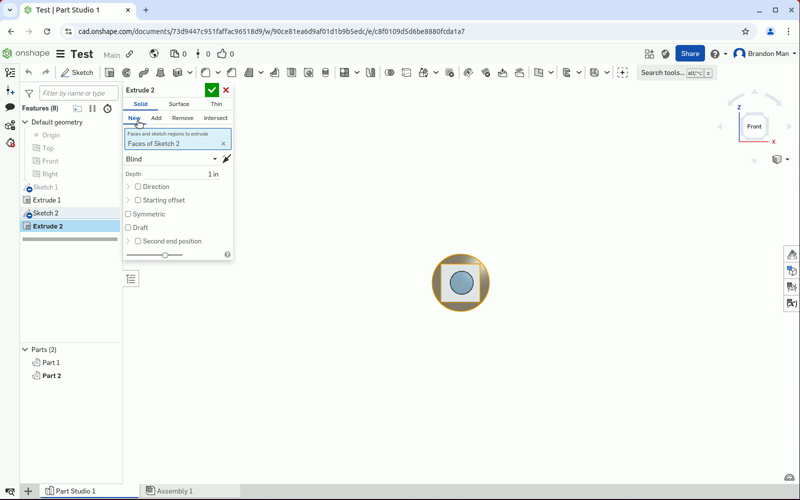
click(137, 120)
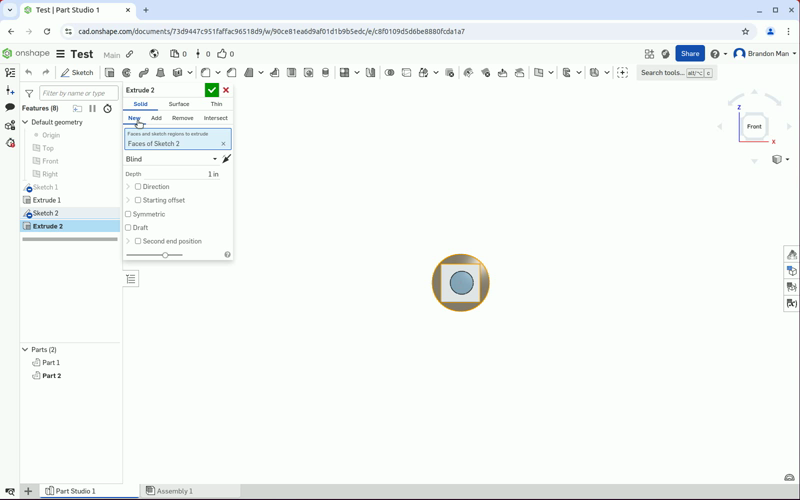
key(tab, 4)
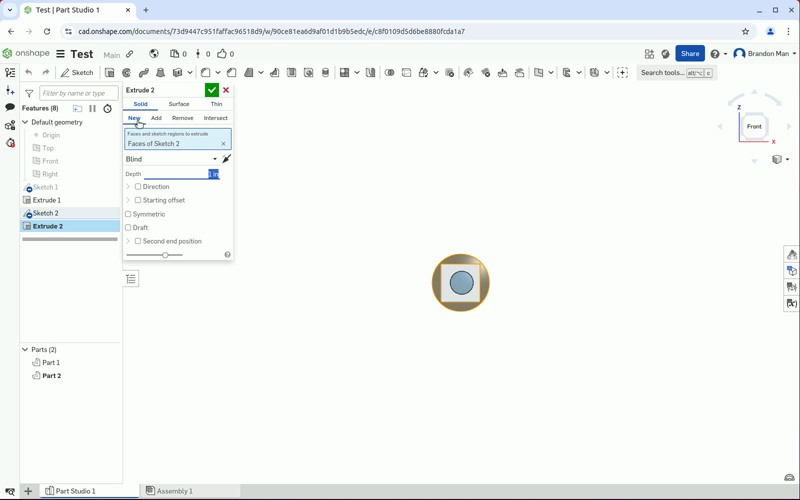
text(-23.108)
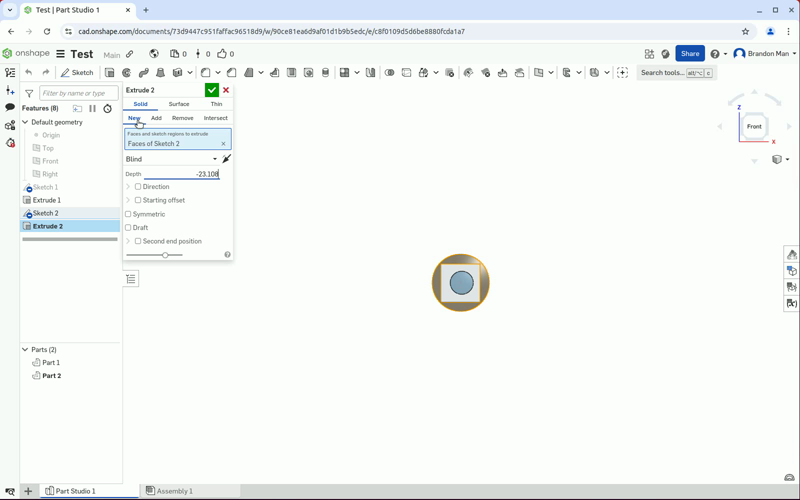
key(enter)
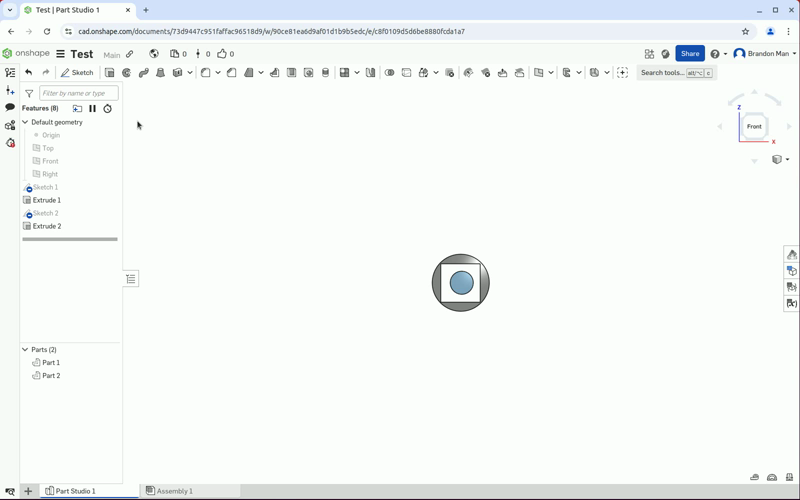
key(shift+h)
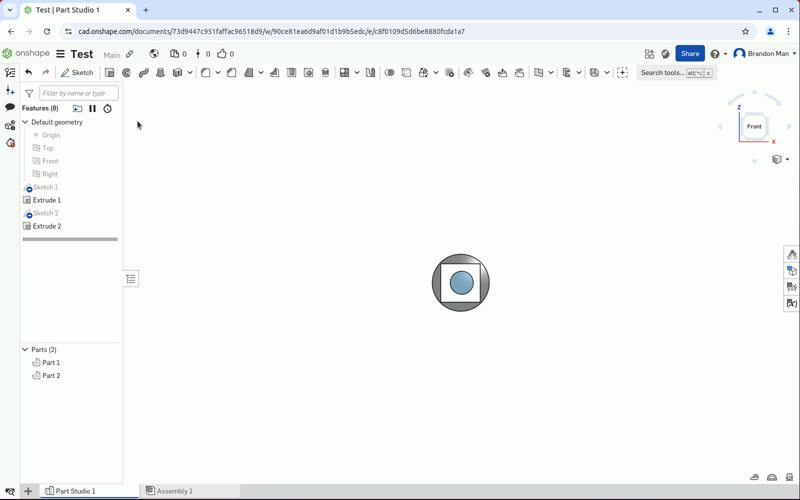
key(shift+h)
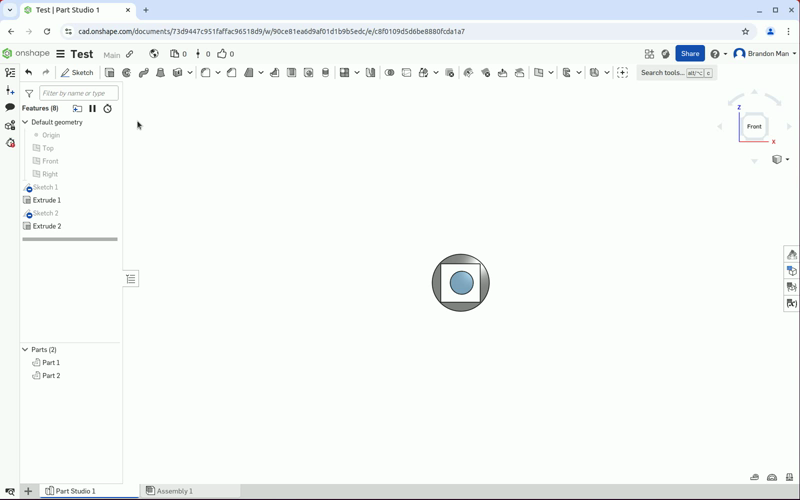
mouse_move(73, 189)
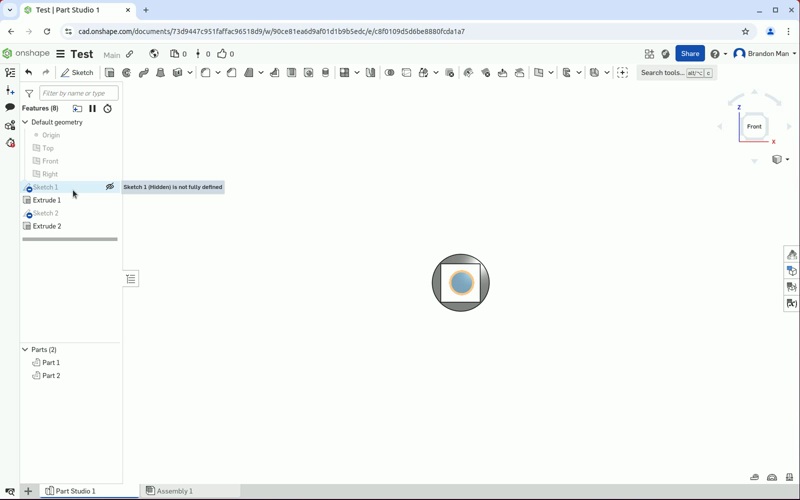
click(73, 189)
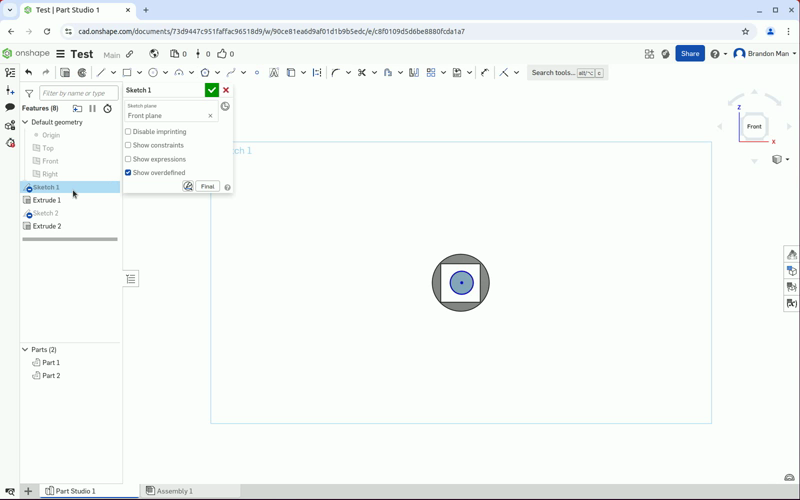
mouse_move(229, 92)
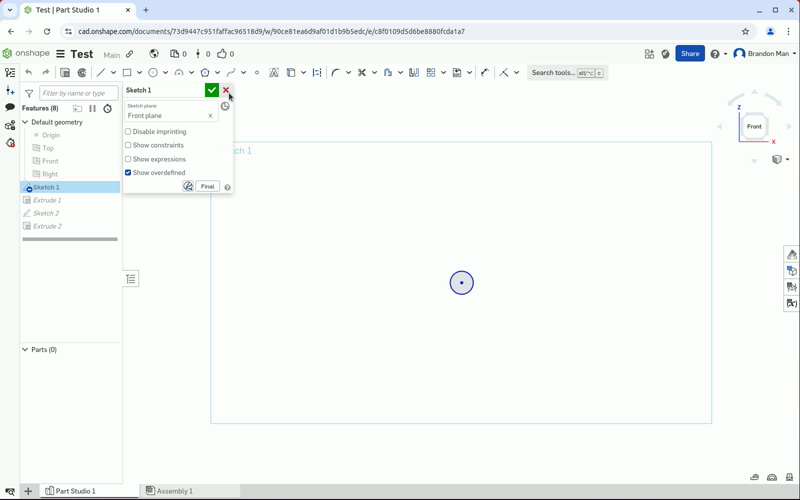
click(229, 92)
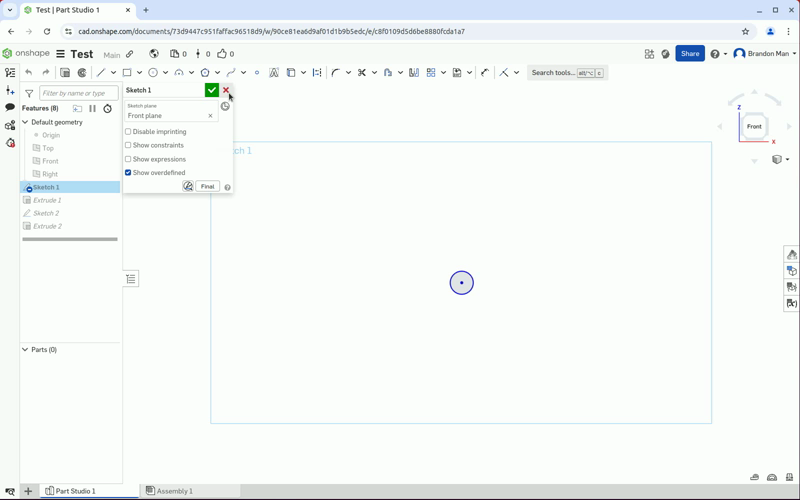
key(shift+s)
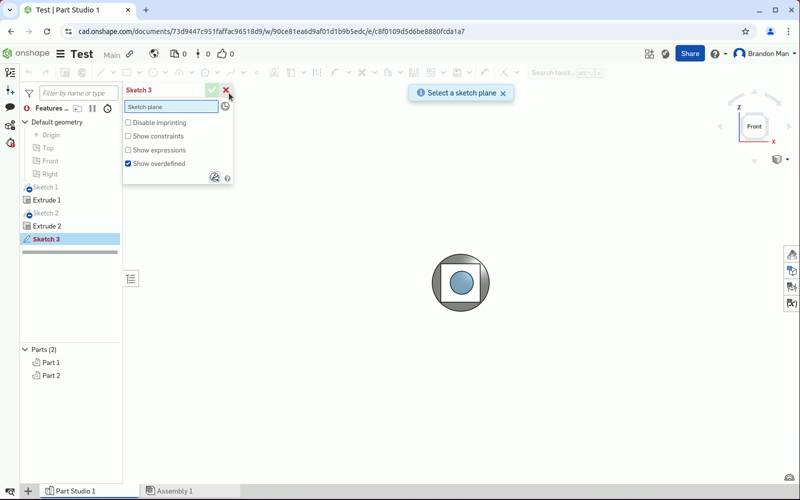
mouse_move(73, 163)
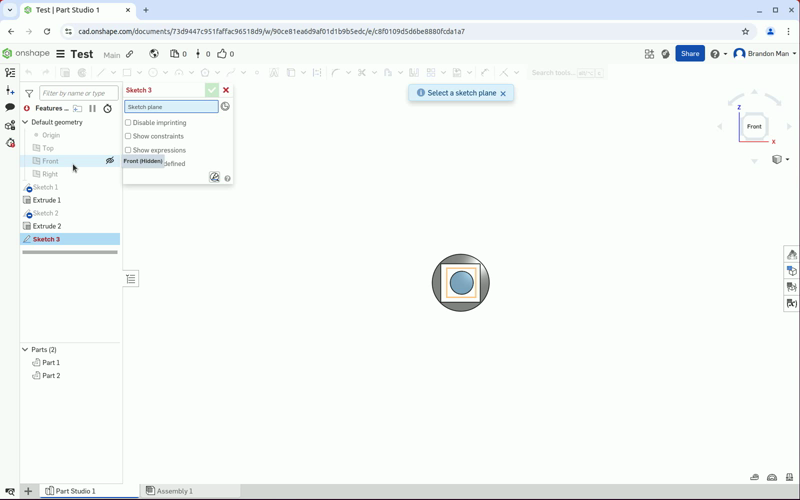
click(73, 163)
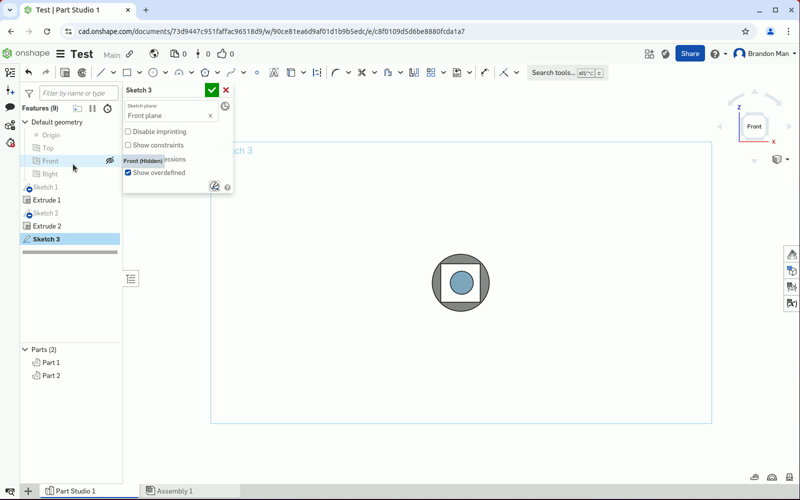
mouse_move(73, 352)
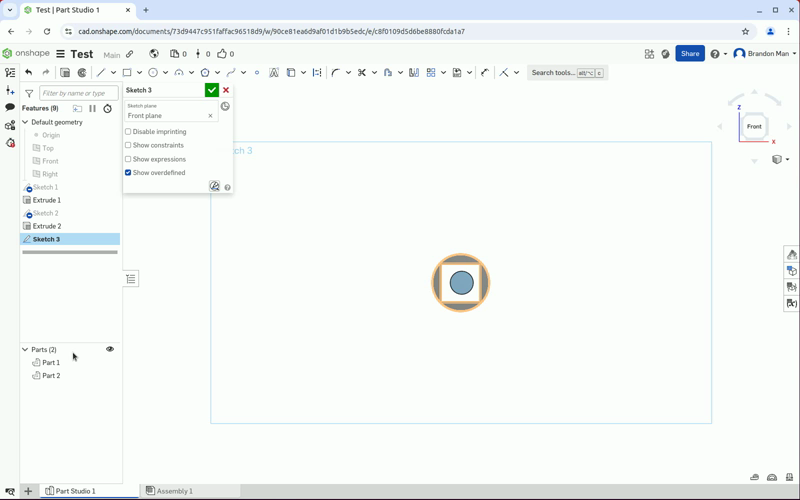
key(y)
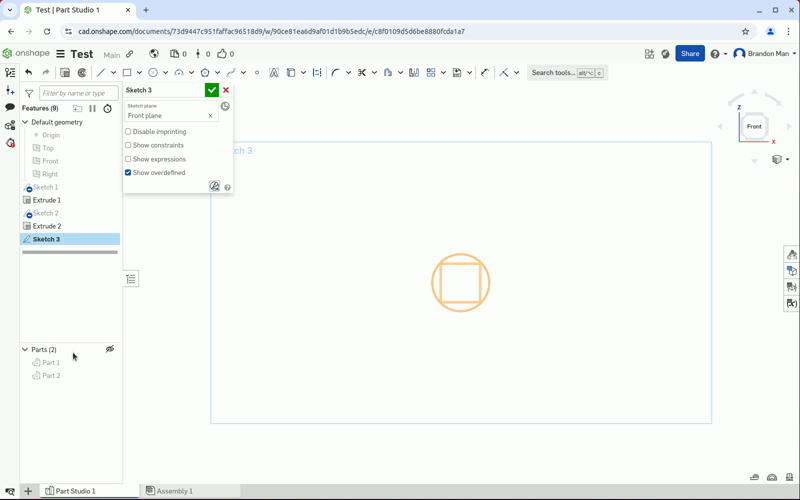
key(l)
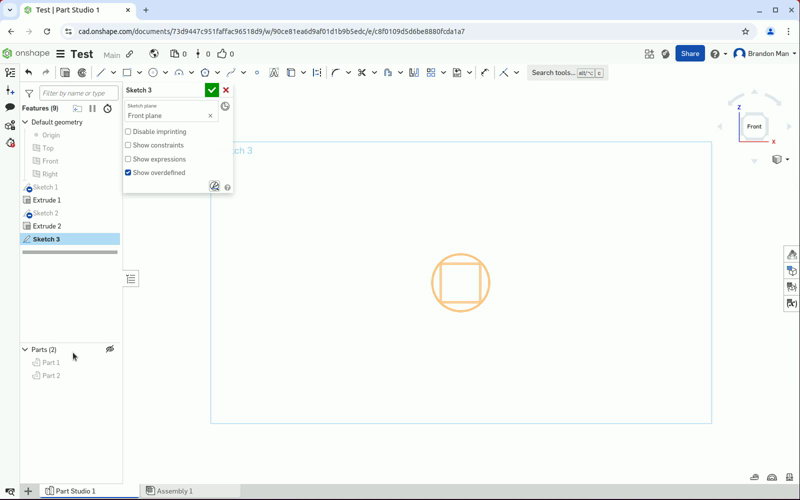
key_down(shift)
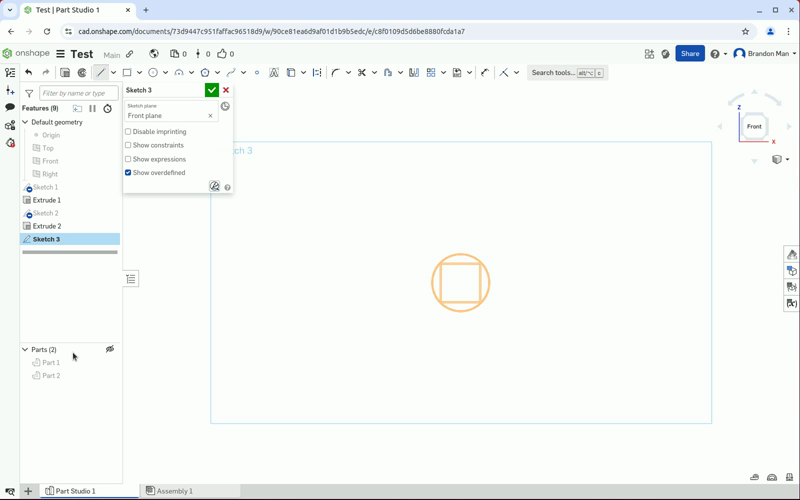
mouse_move(441, 301)
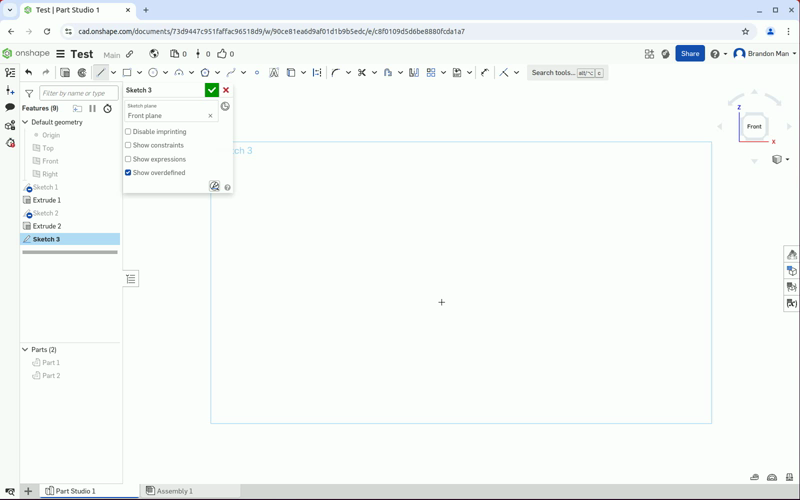
click(441, 301)
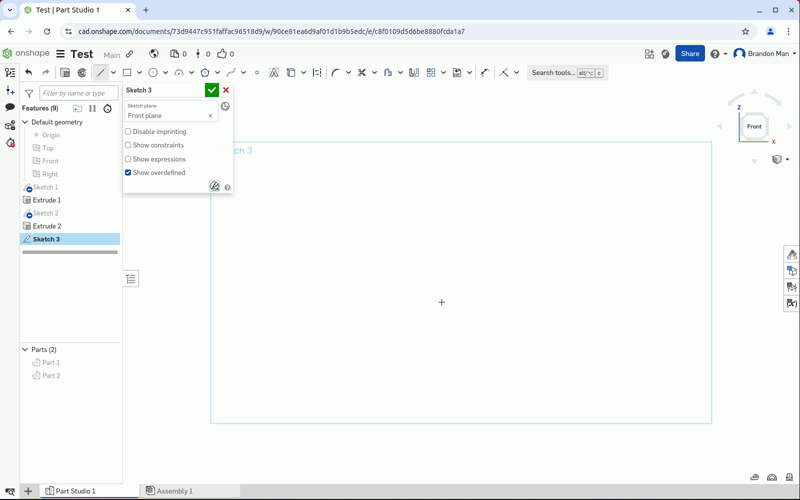
key_up(shift)
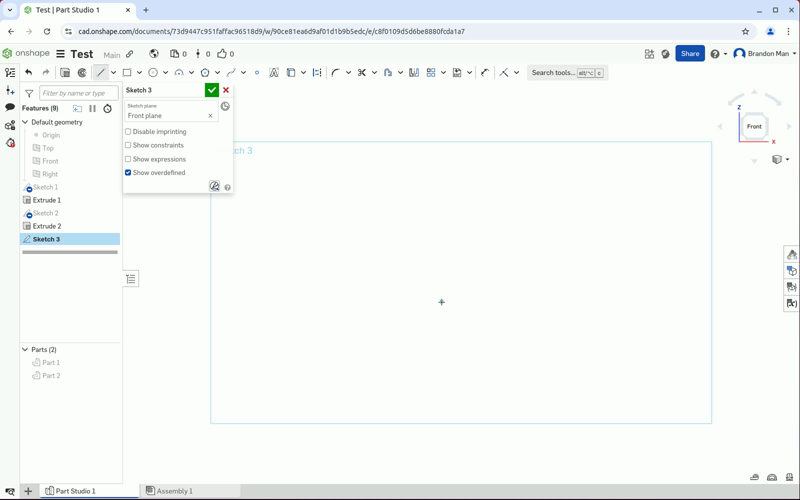
key_down(shift)
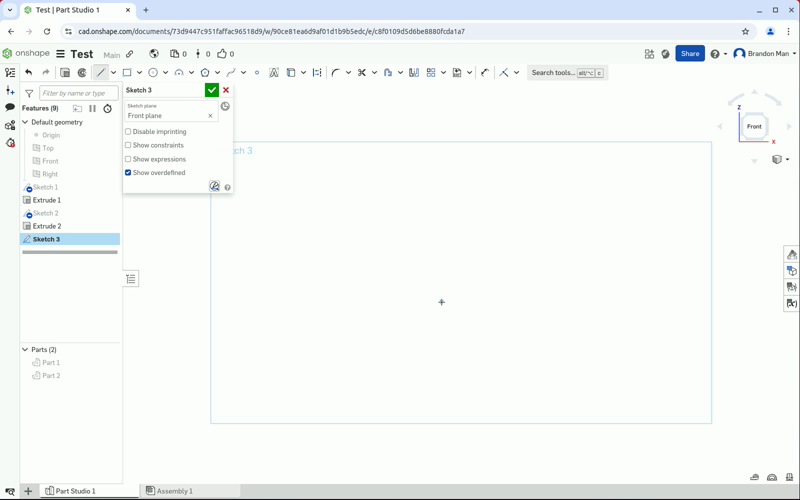
mouse_move(471, 301)
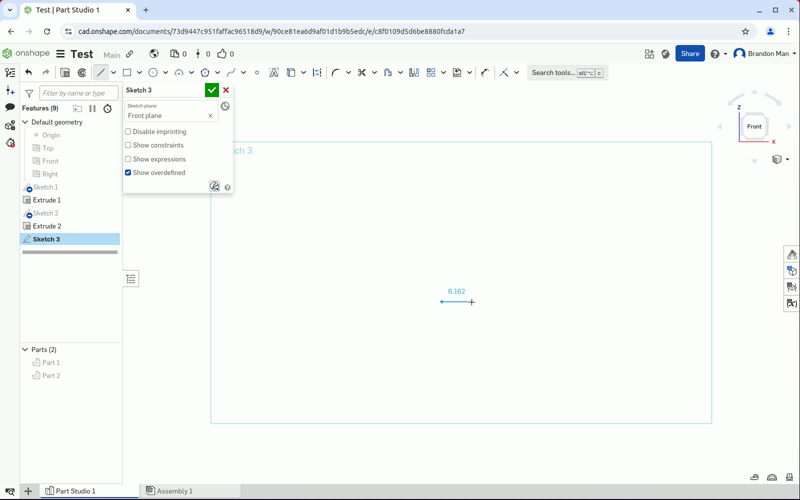
mouse_move(481, 301)
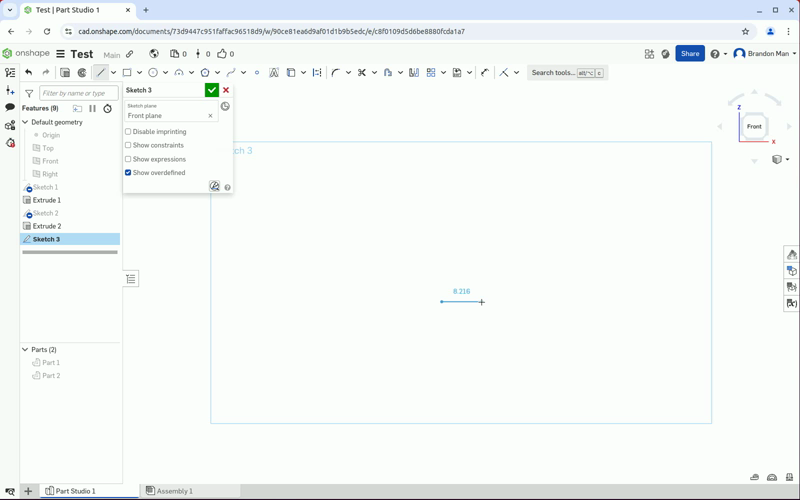
click(481, 301)
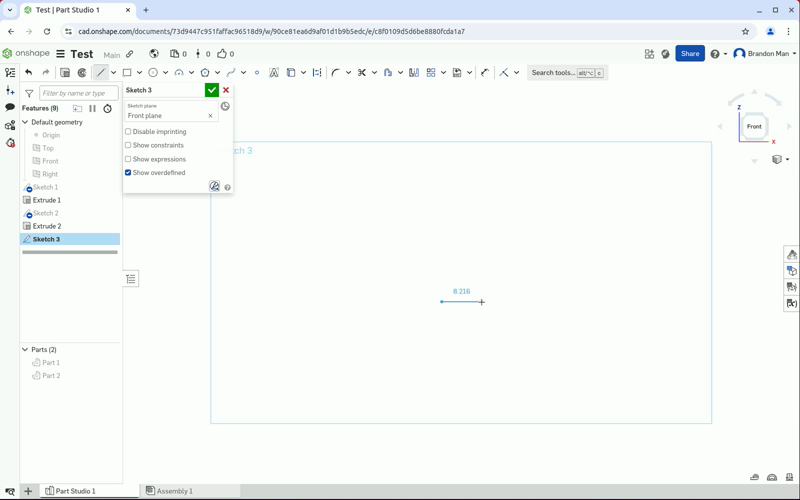
key_up(shift)
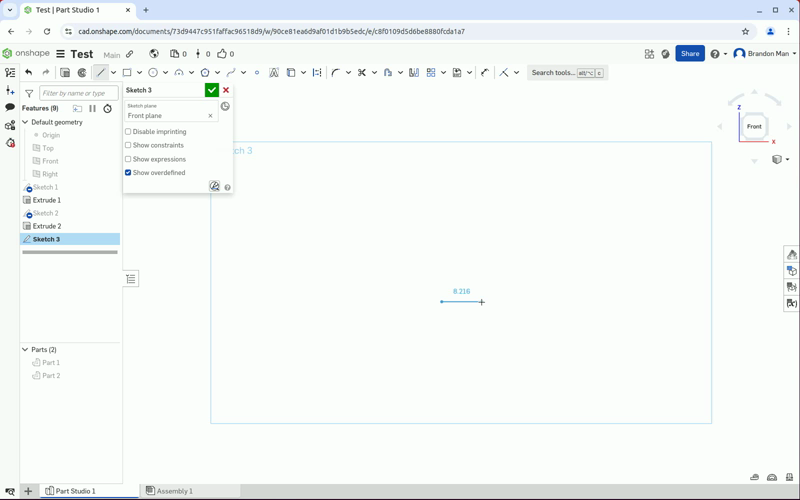
key_down(shift)
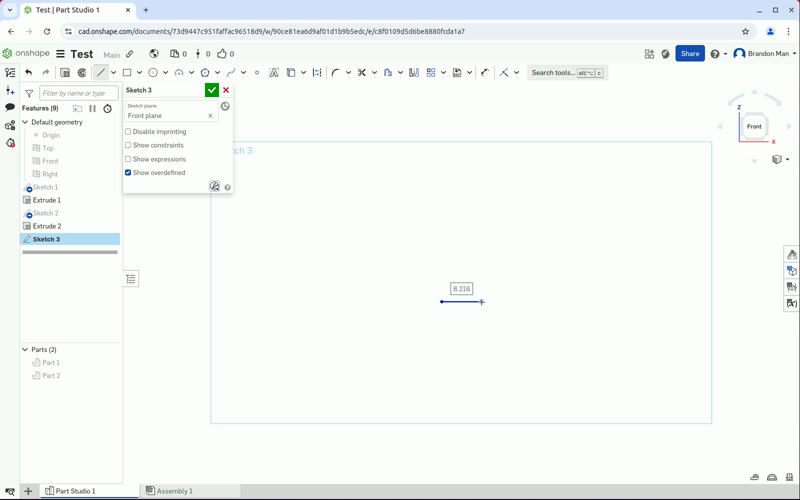
mouse_move(511, 301)
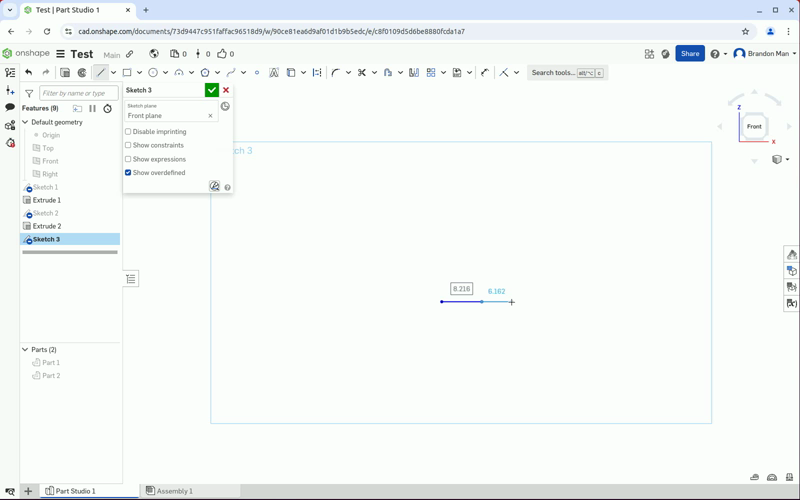
mouse_move(481, 262)
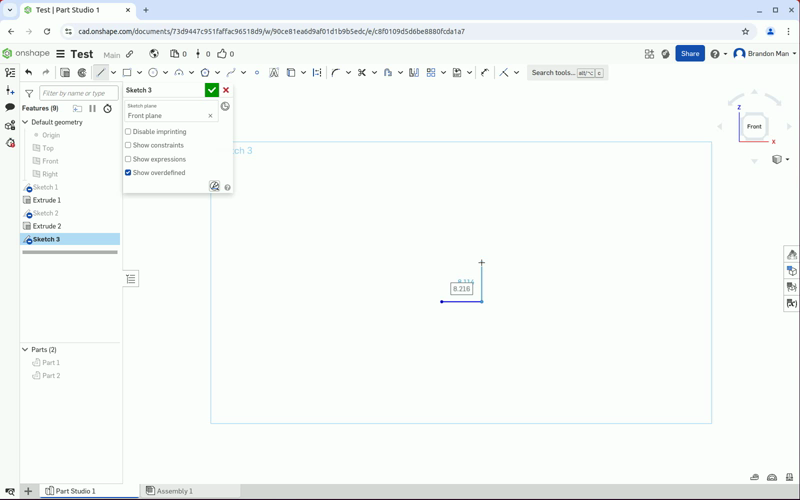
click(481, 262)
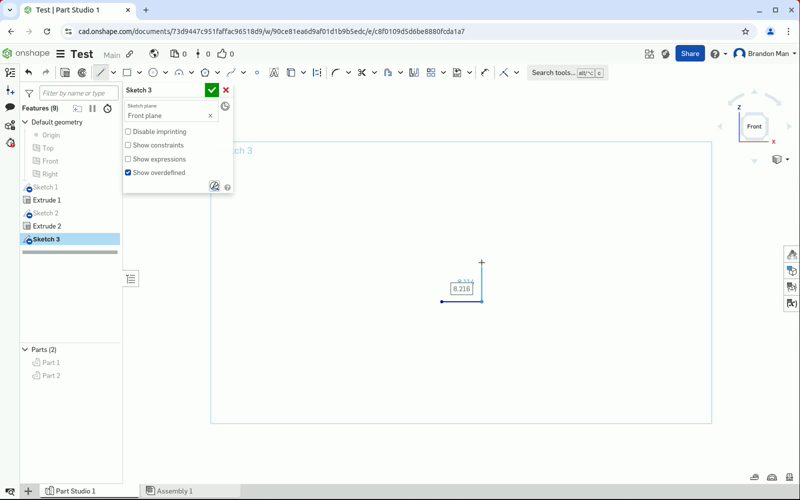
key_up(shift)
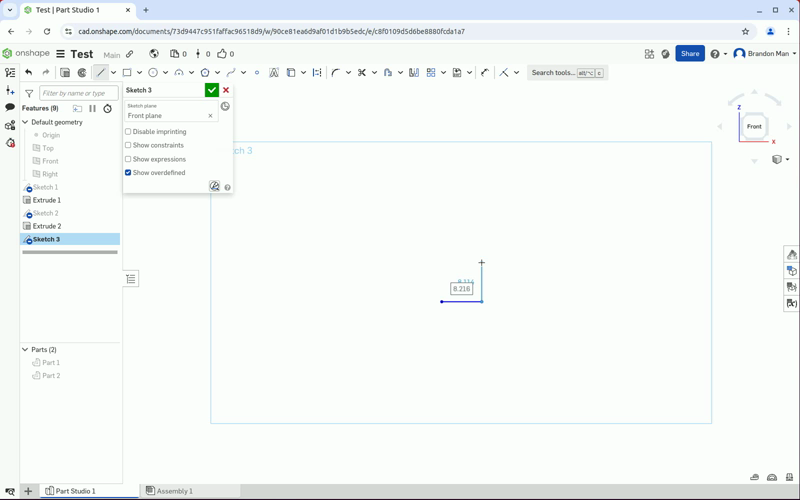
key_down(shift)
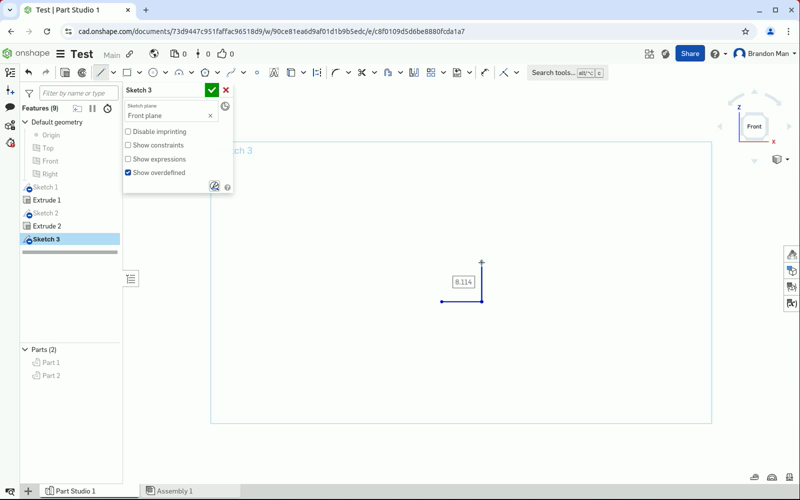
mouse_move(511, 262)
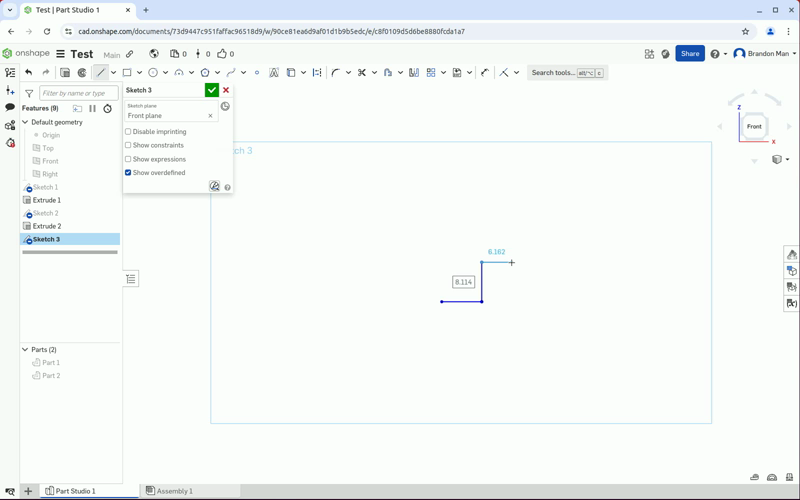
mouse_move(441, 262)
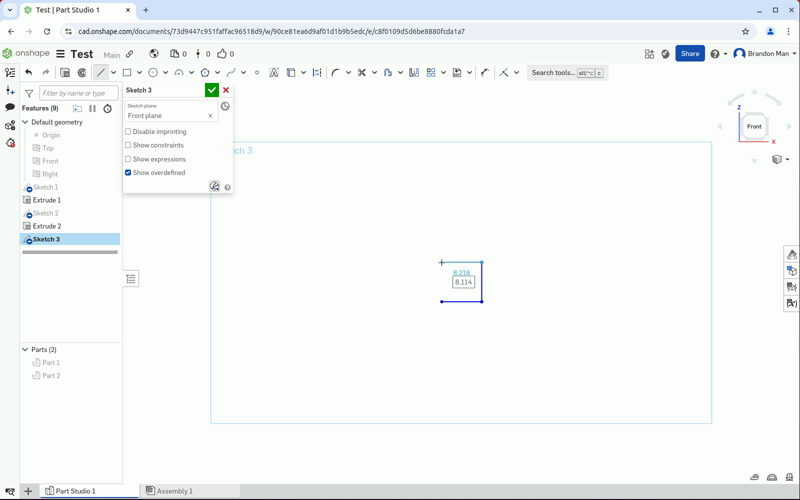
click(441, 262)
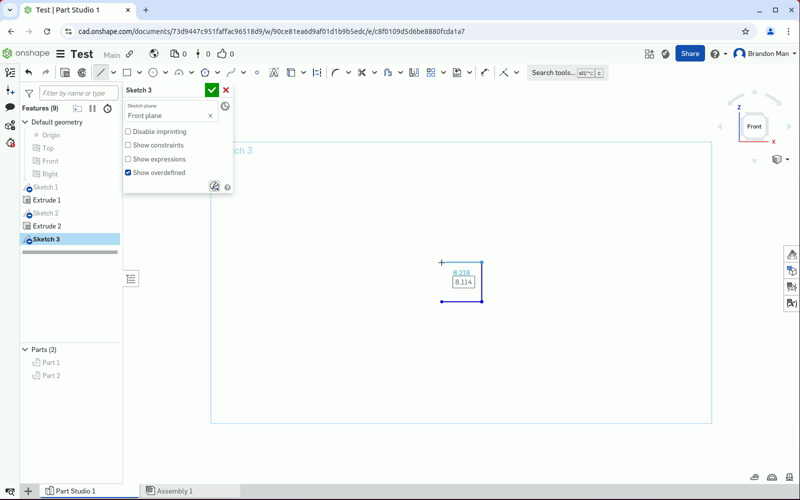
key_up(shift)
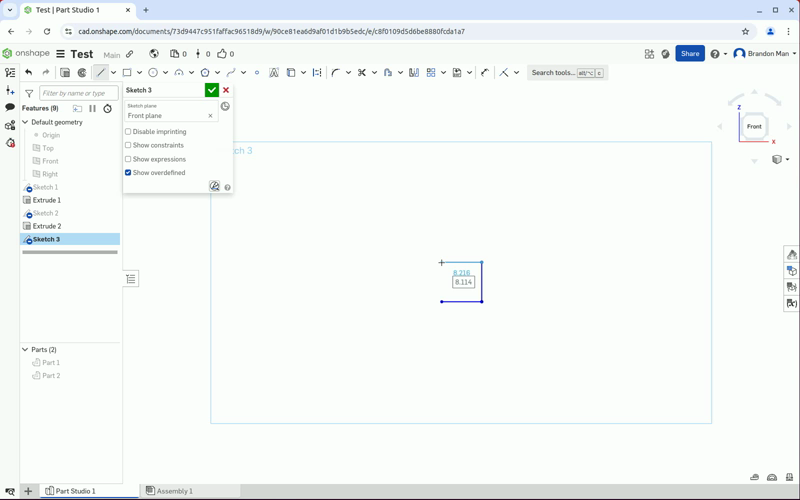
mouse_move(471, 262)
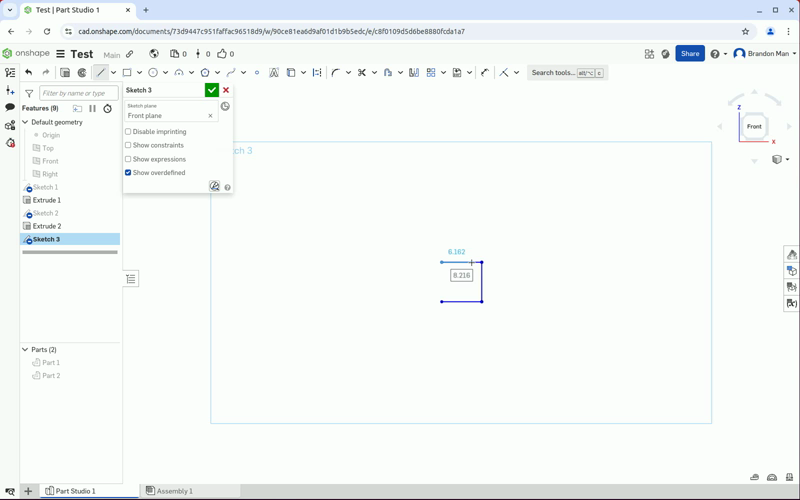
key_down(shift)
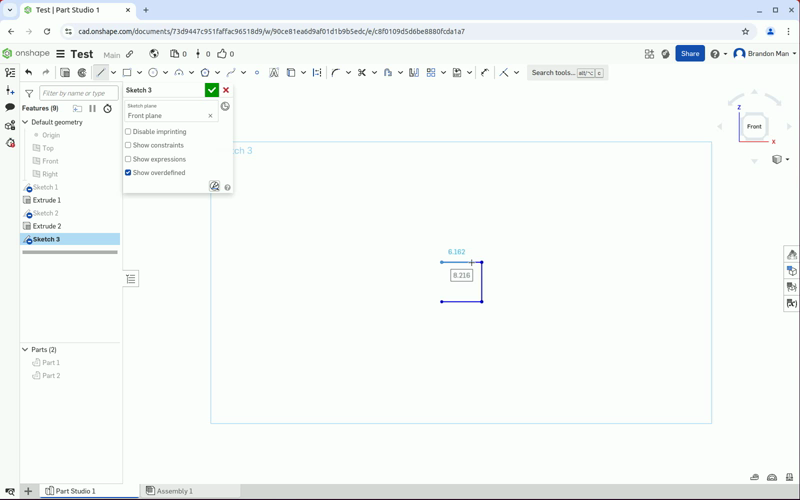
mouse_move(441, 301)
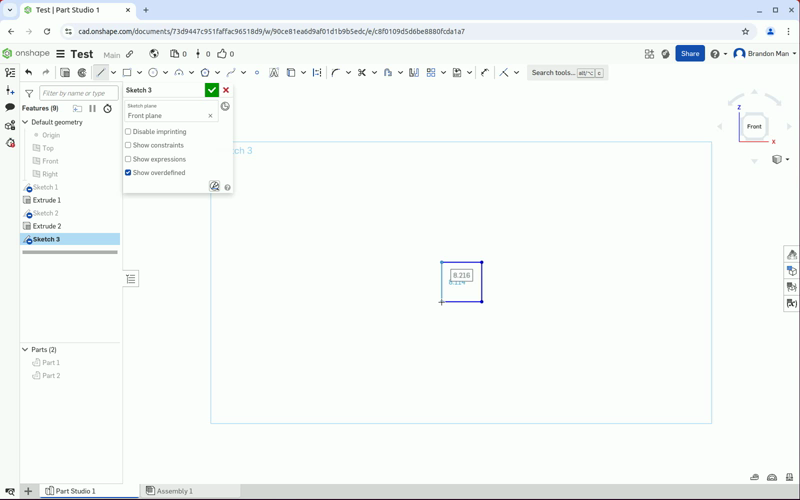
key_up(shift)
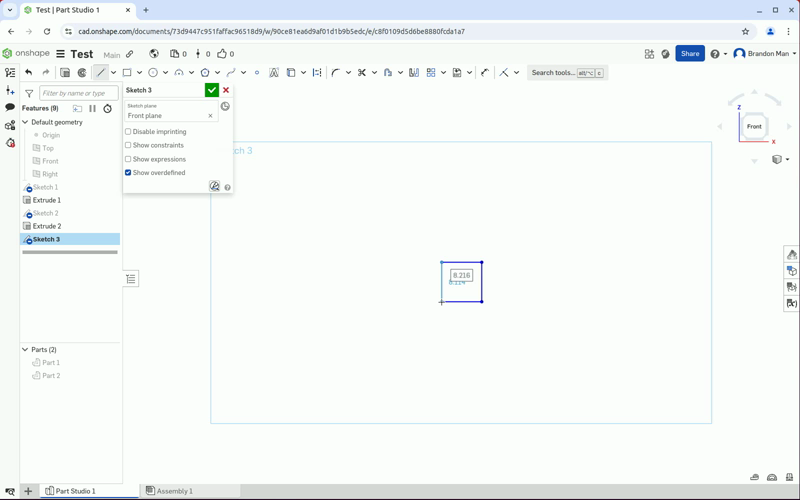
click(441, 301)
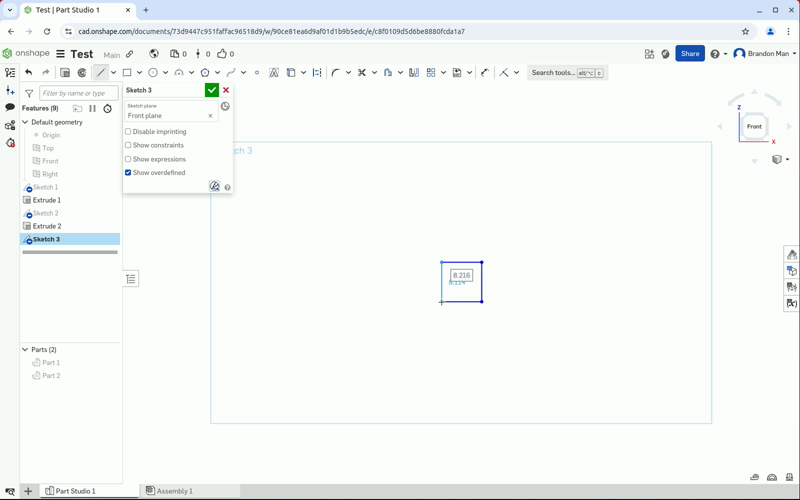
key(esc)
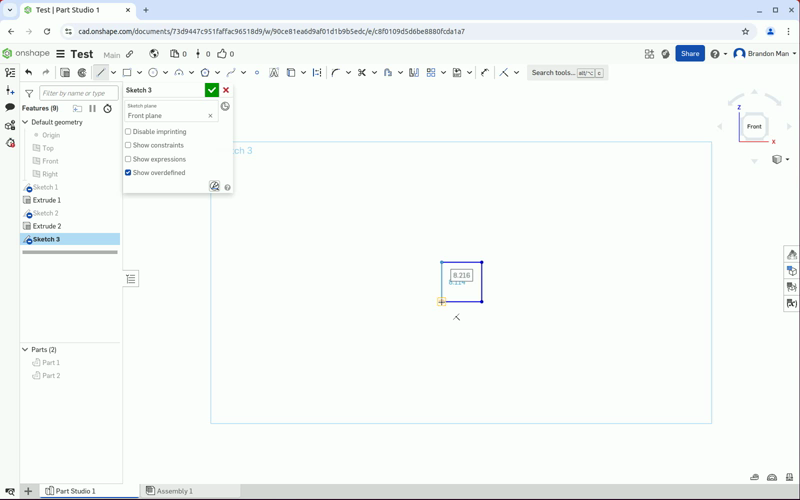
key(c)
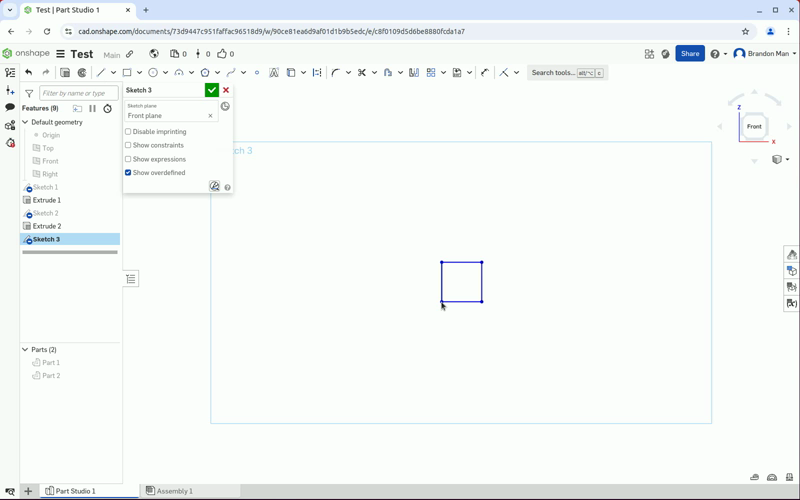
key_down(shift)
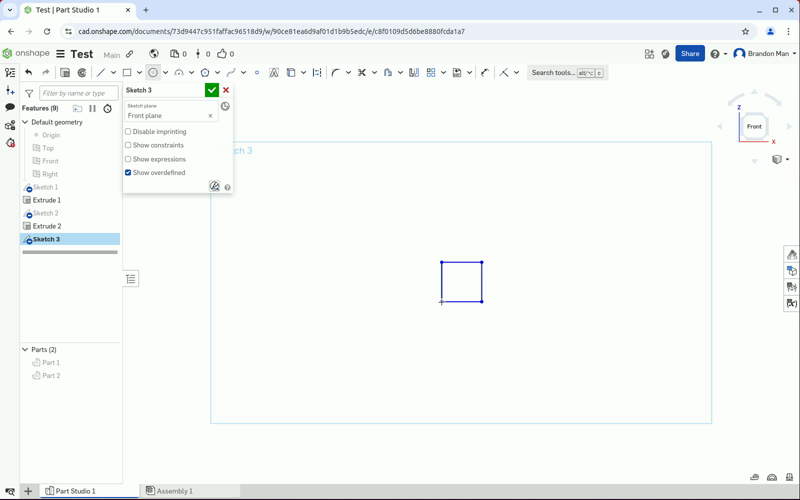
mouse_move(461, 281)
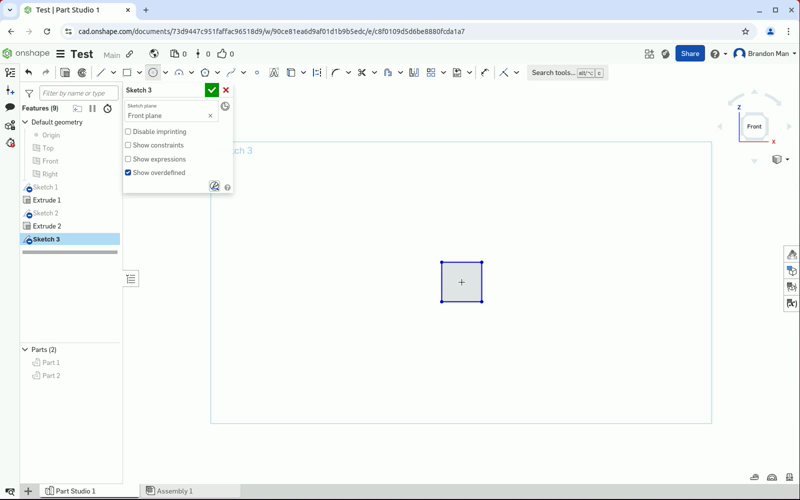
click(461, 281)
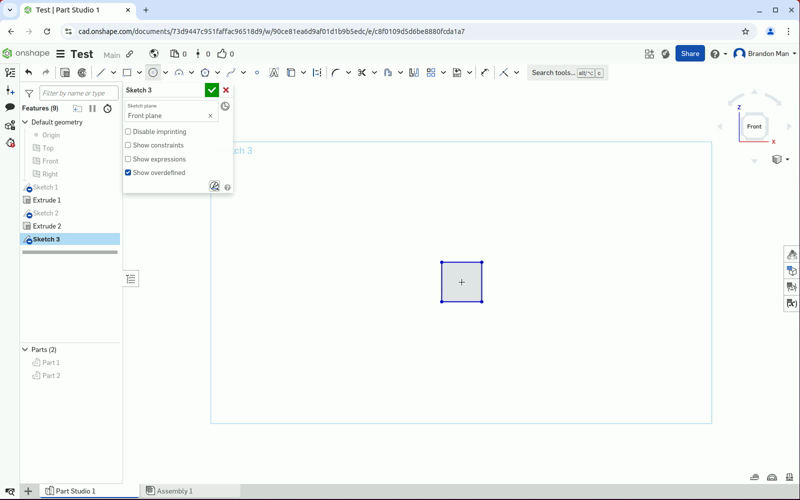
key_up(shift)
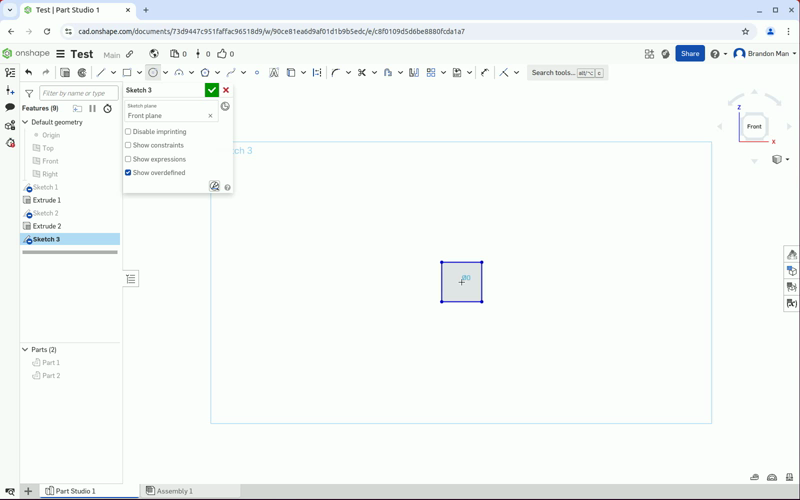
mouse_move(473, 281)
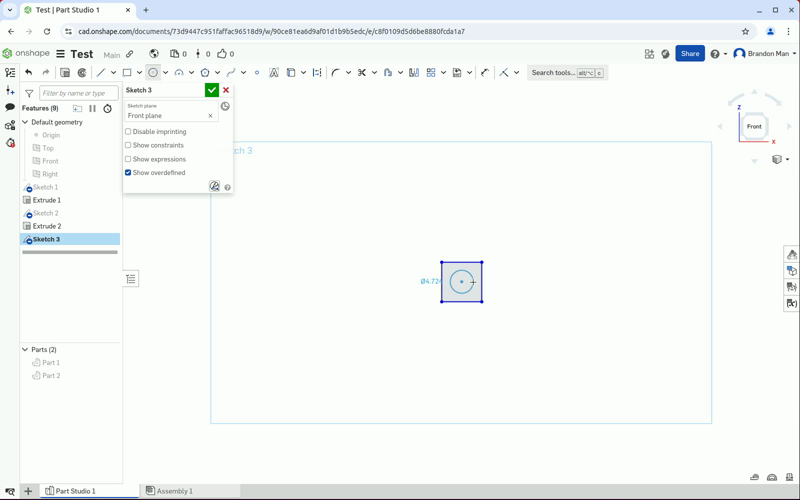
click(473, 281)
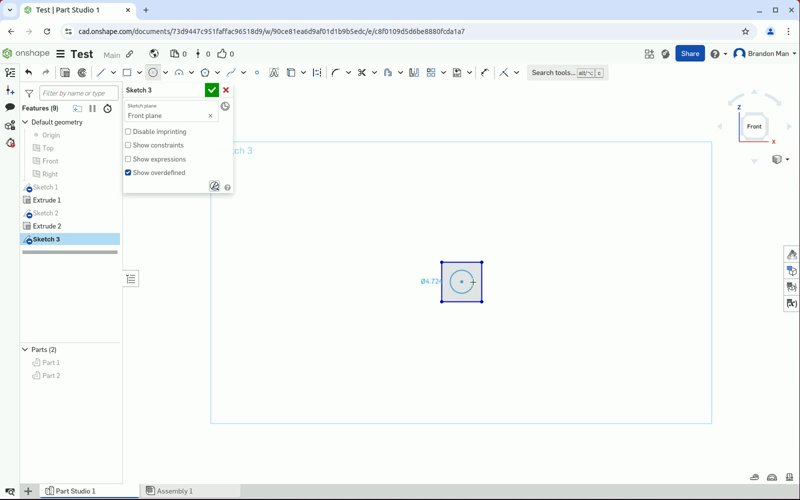
key(esc)
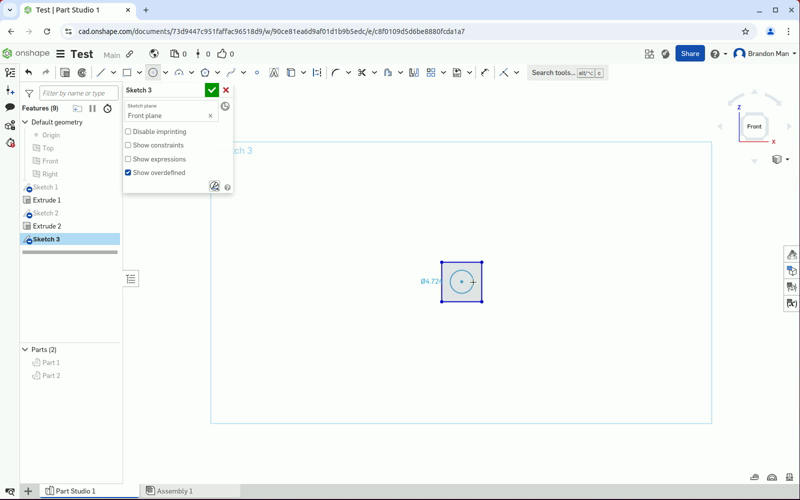
mouse_move(463, 269)
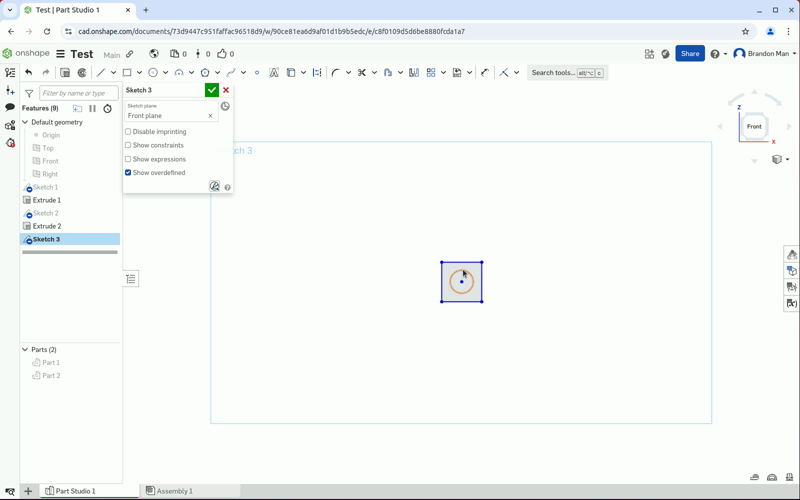
scroll(6)
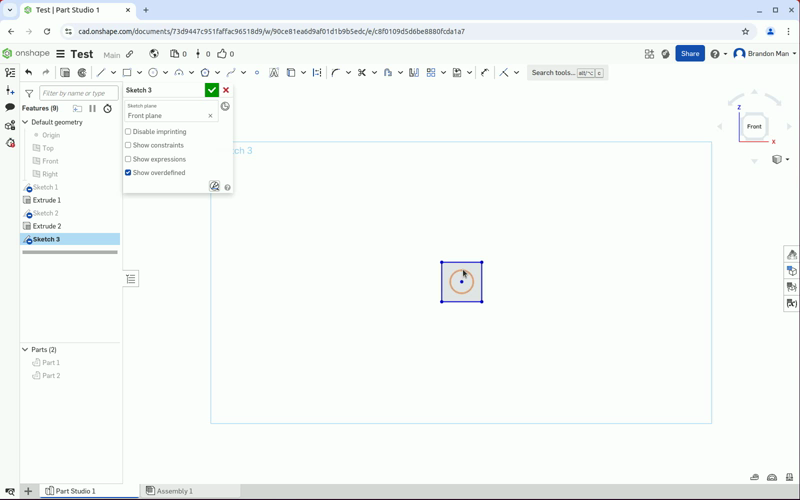
scroll(6)
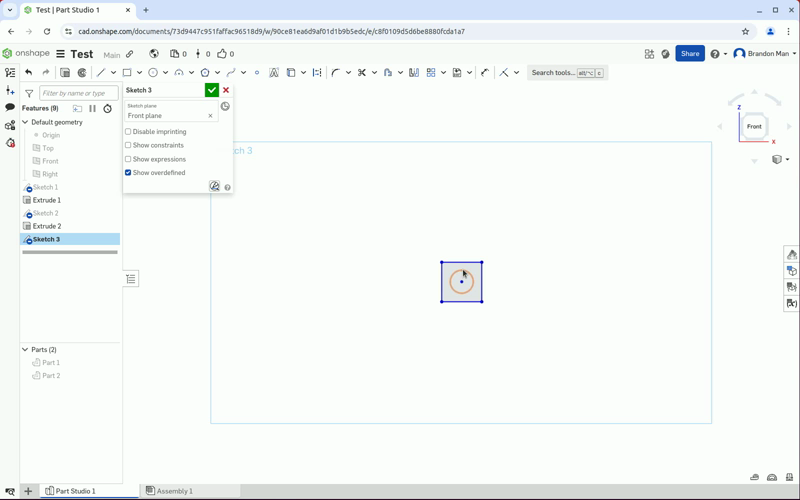
scroll(6)
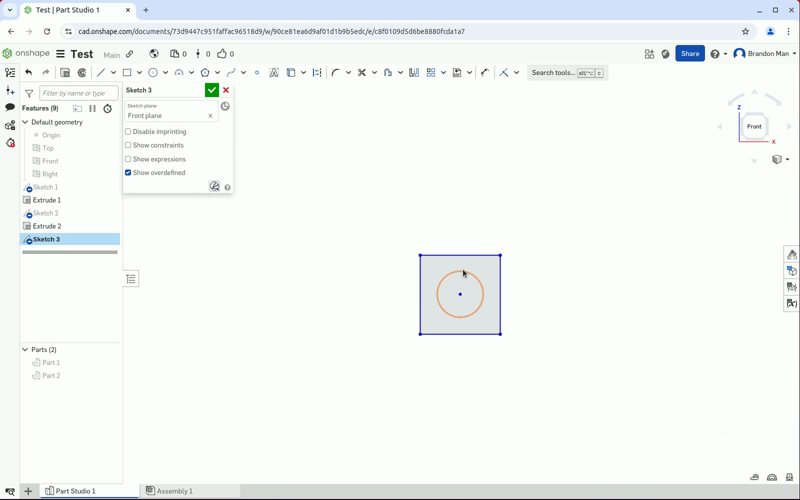
scroll(6)
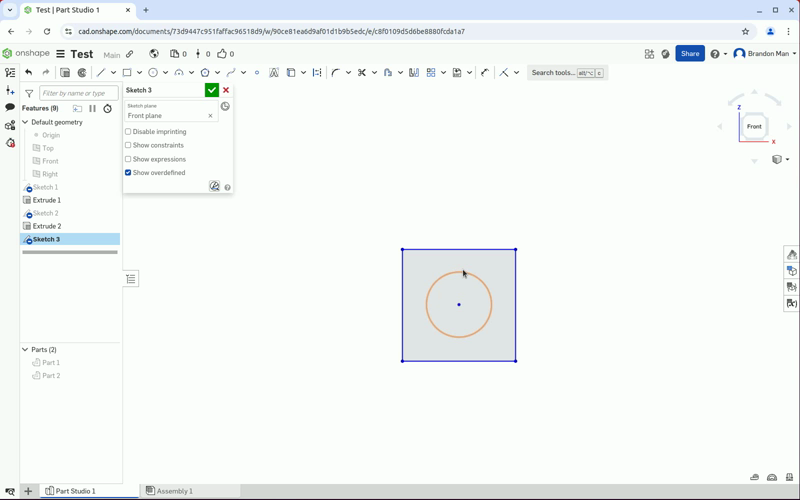
scroll(6)
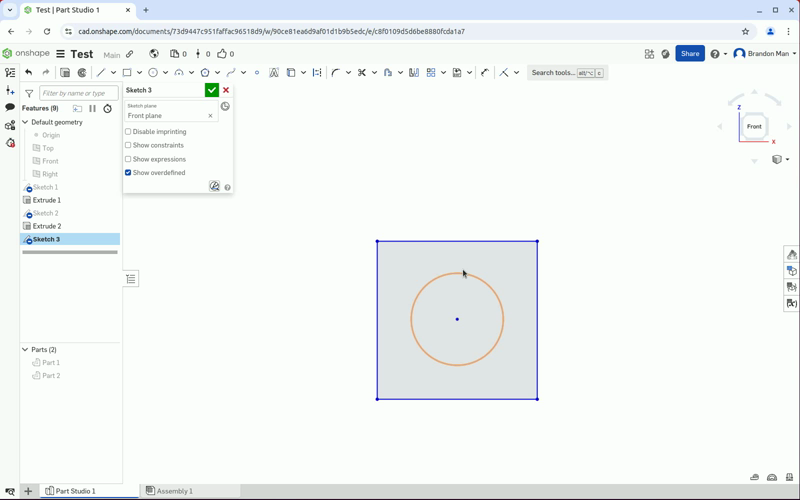
scroll(6)
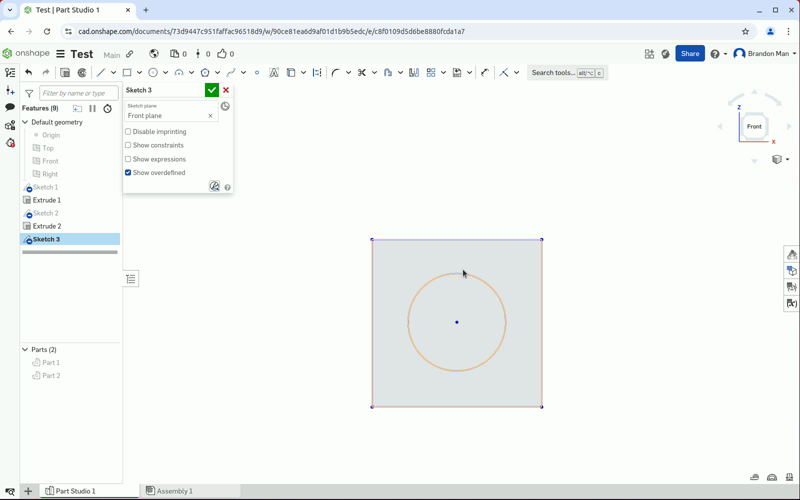
scroll(6)
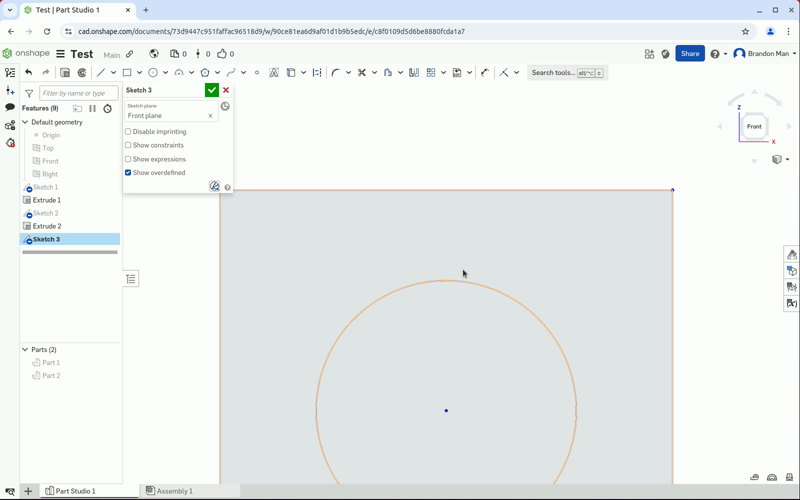
click(463, 269)
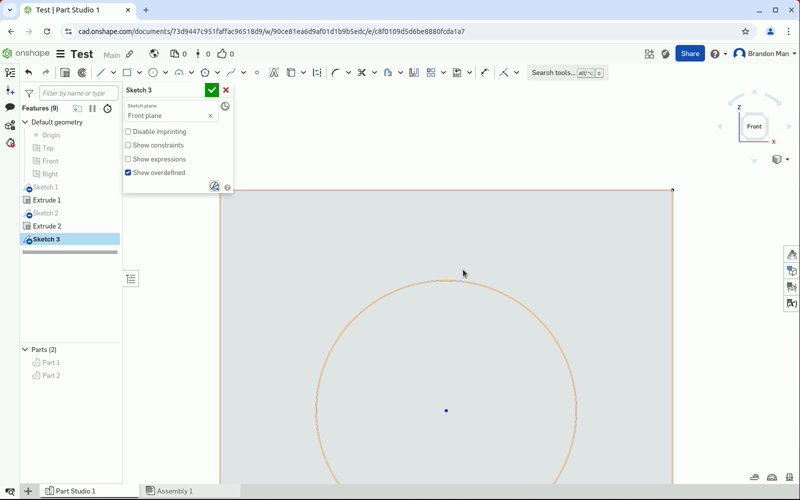
scroll(-6)
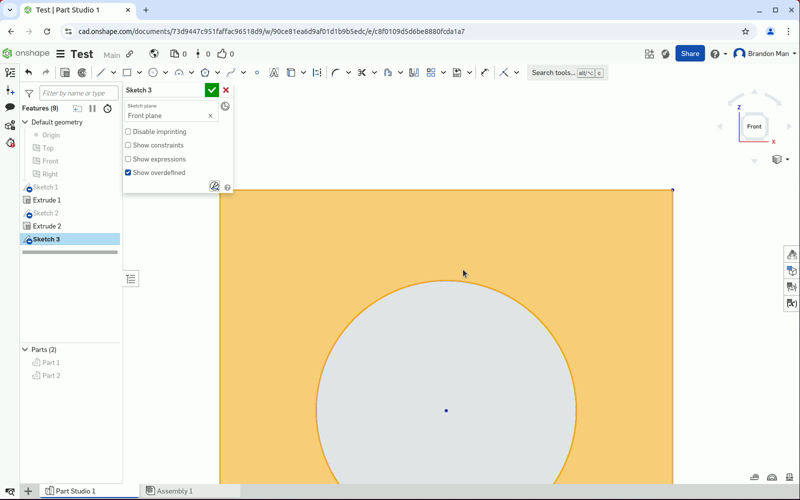
scroll(-6)
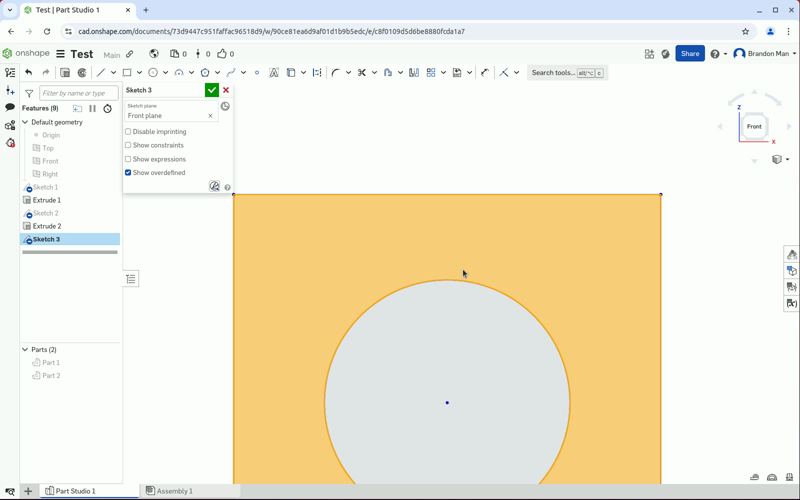
scroll(-6)
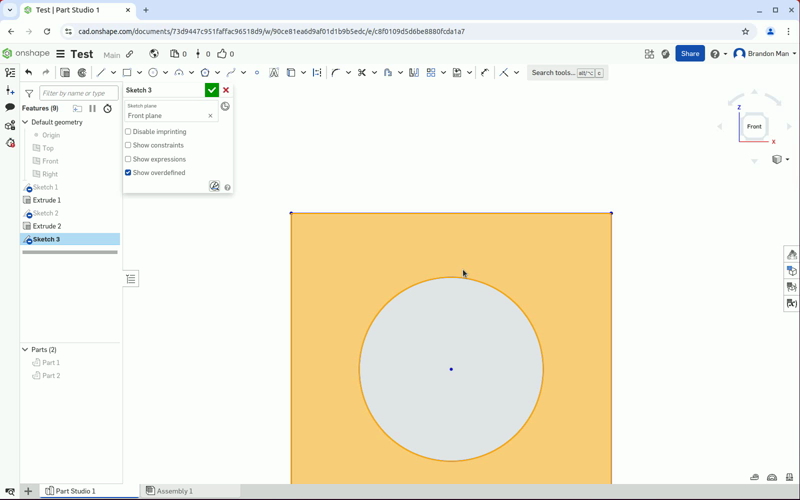
scroll(-6)
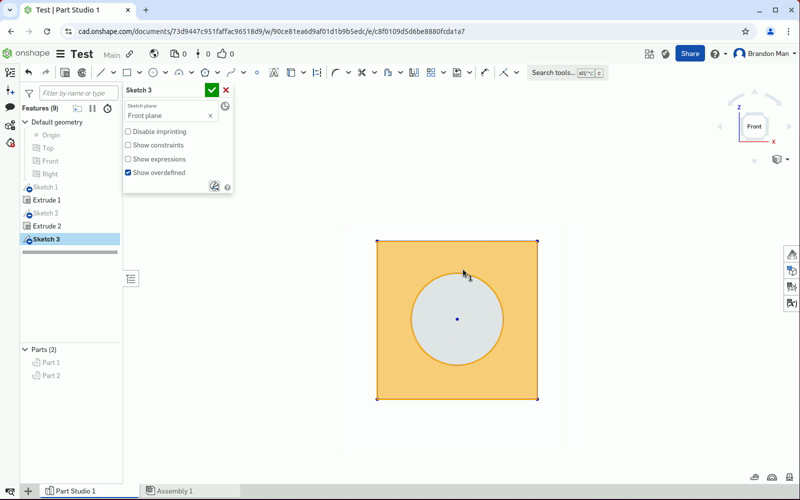
scroll(-6)
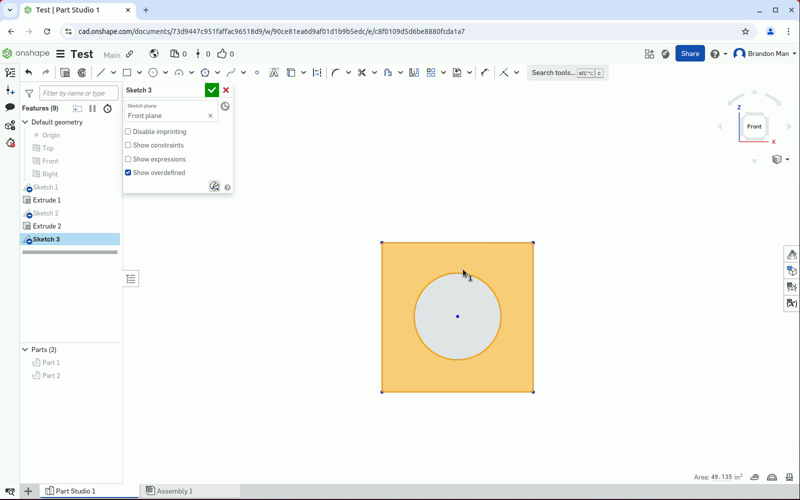
scroll(-6)
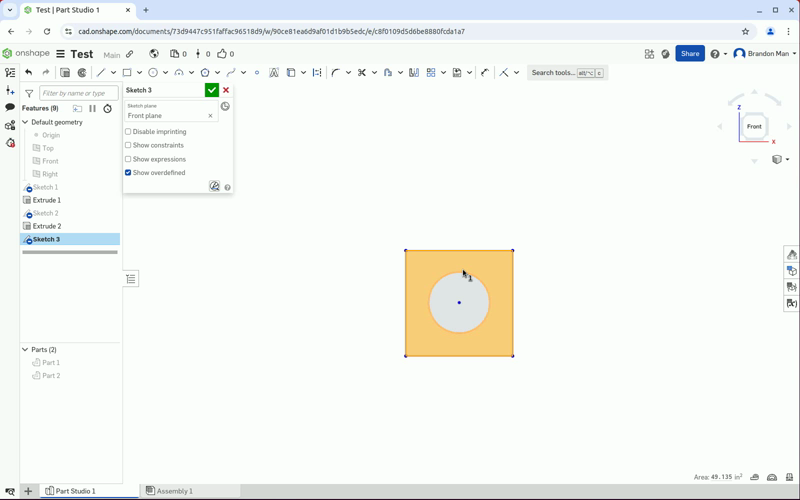
scroll(-6)
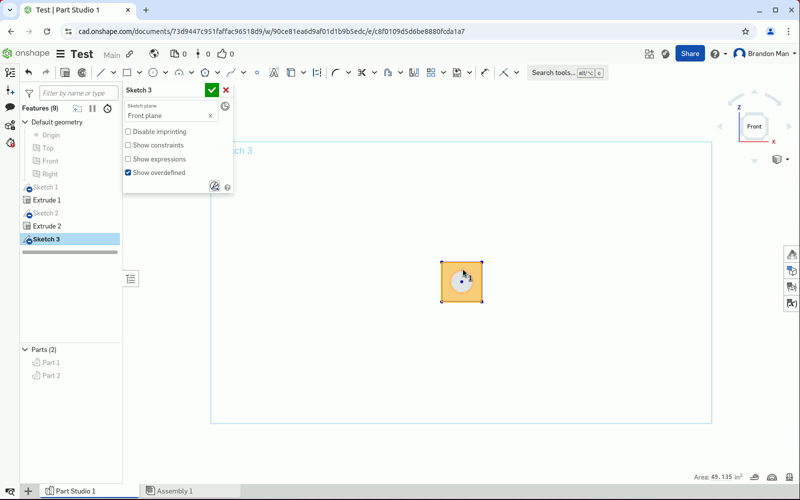
mouse_move(73, 352)
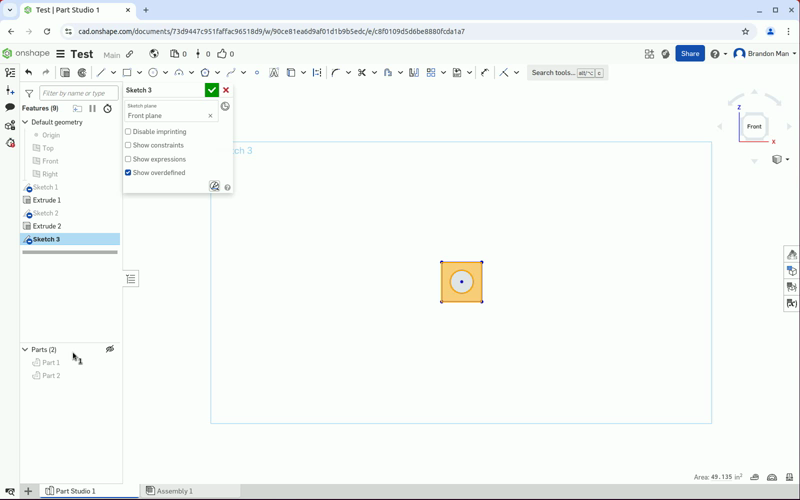
key(shift+y)
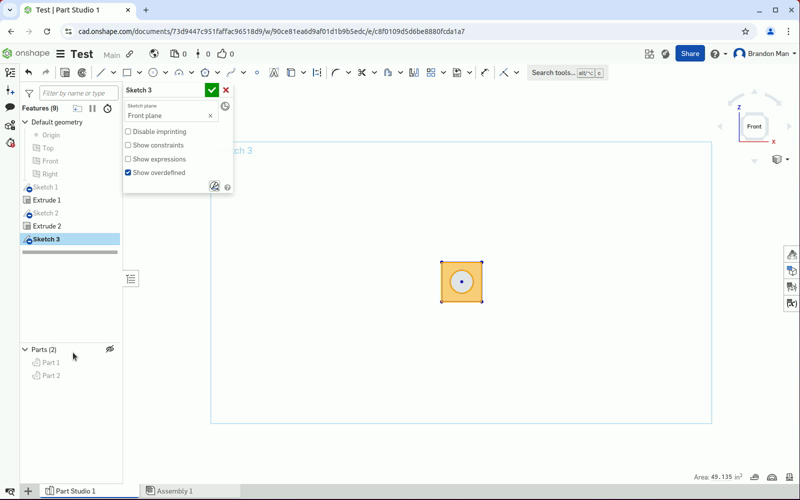
key(shift+e)
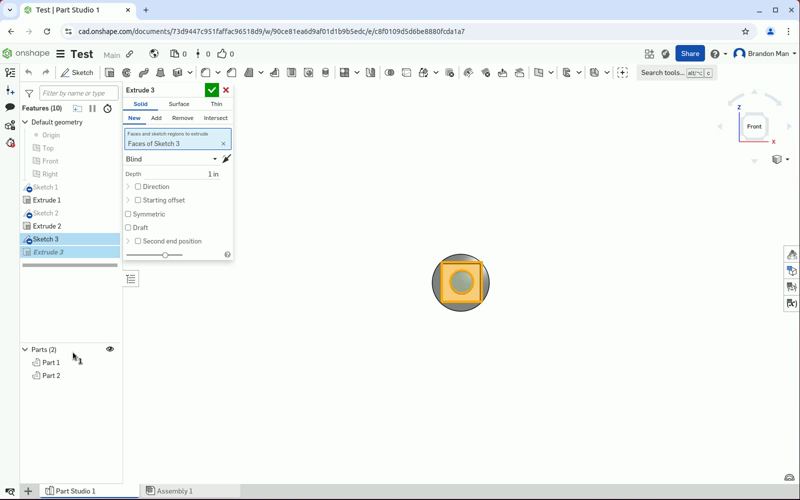
mouse_move(143, 106)
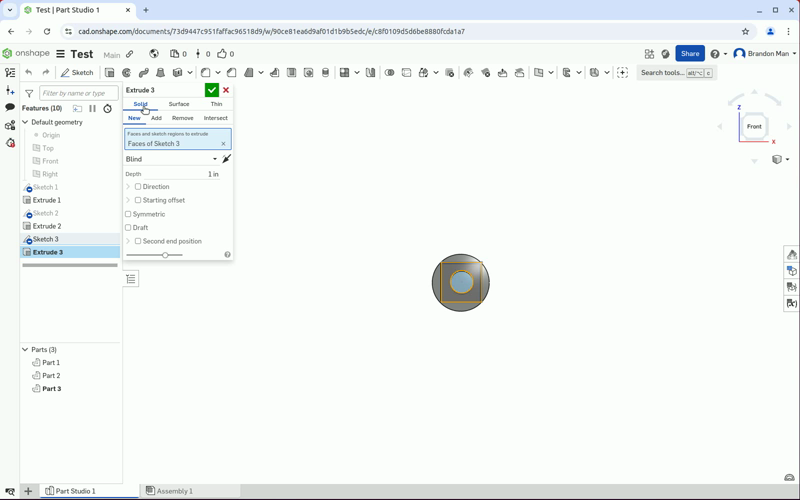
click(143, 106)
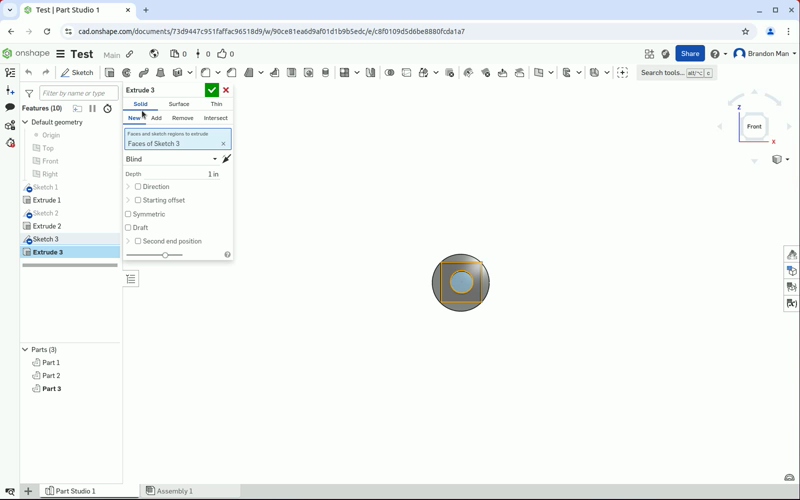
mouse_move(137, 120)
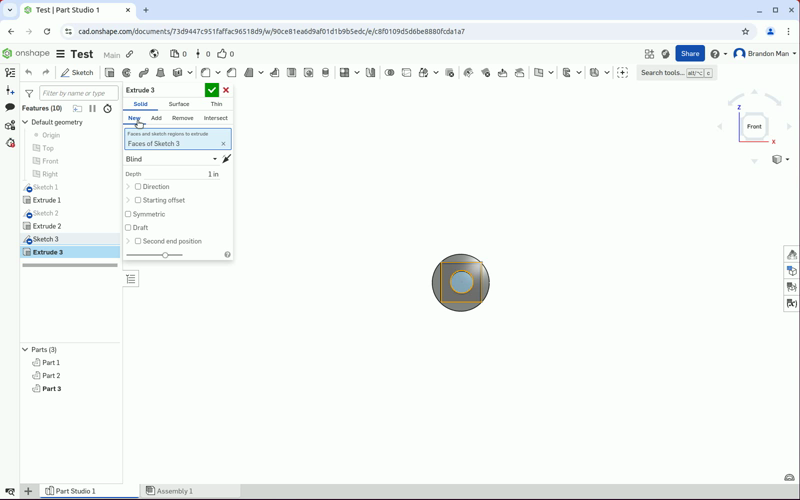
click(137, 120)
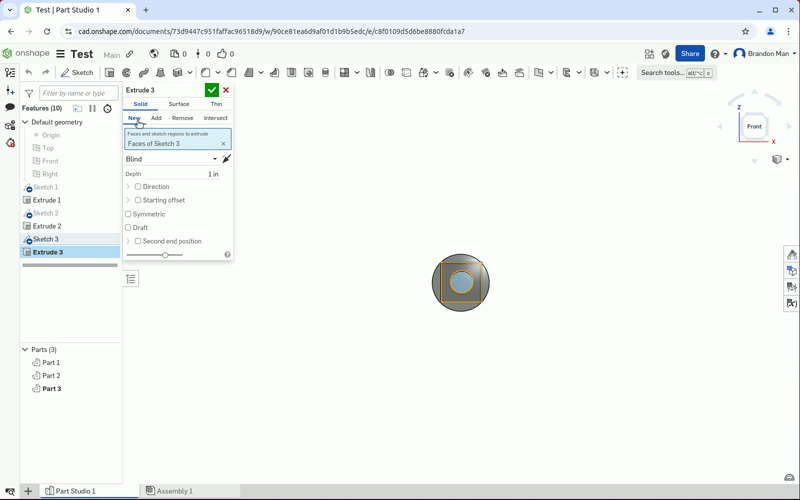
key(tab, 4)
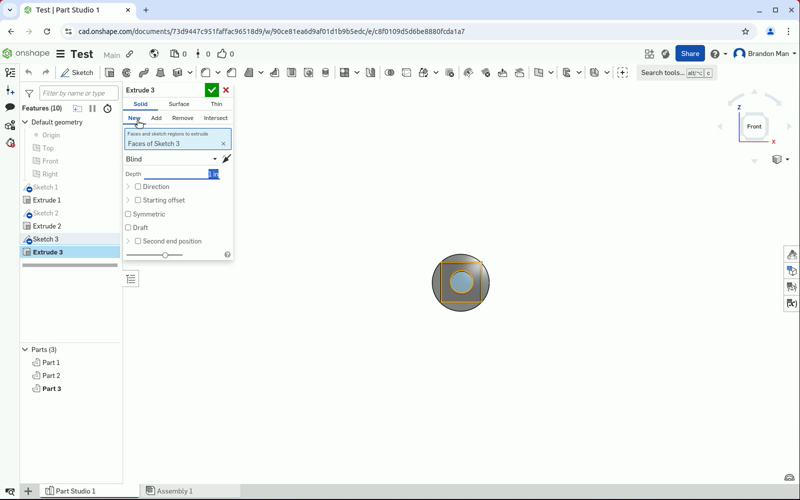
text(-23.108)
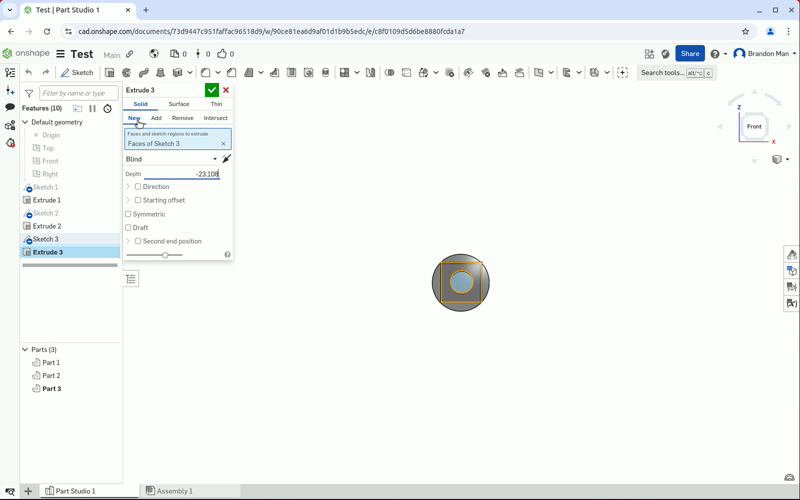
key(enter)
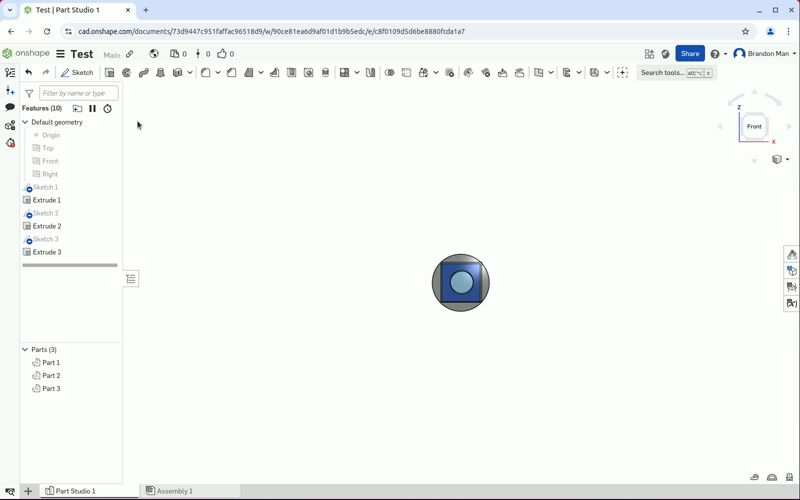
key(shift+h)
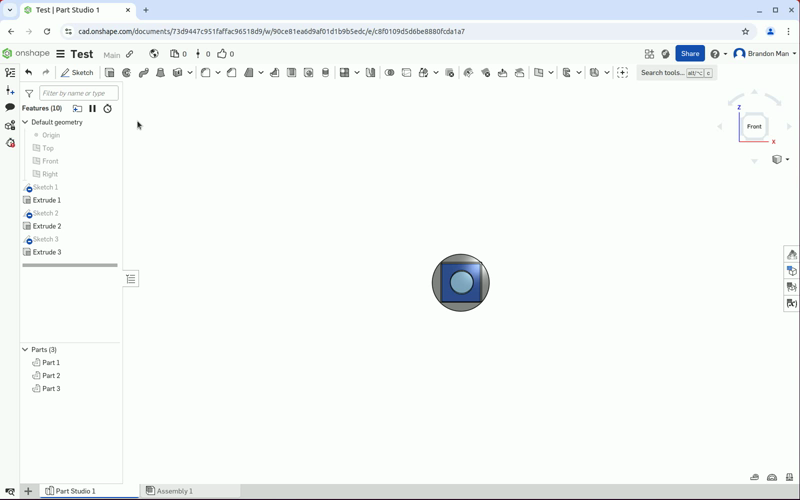
key(shift+h)
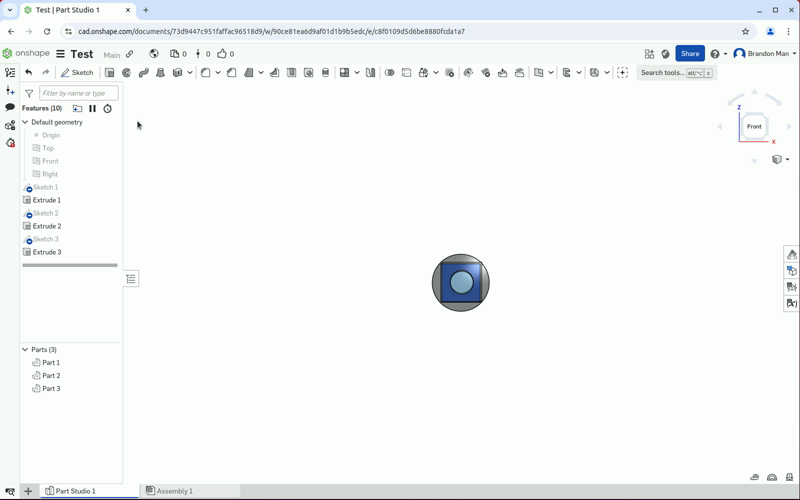
mouse_move(73, 189)
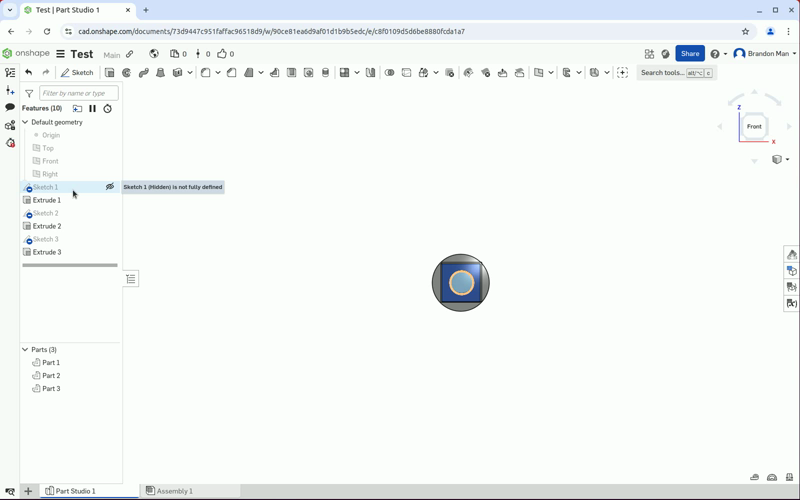
click(73, 189)
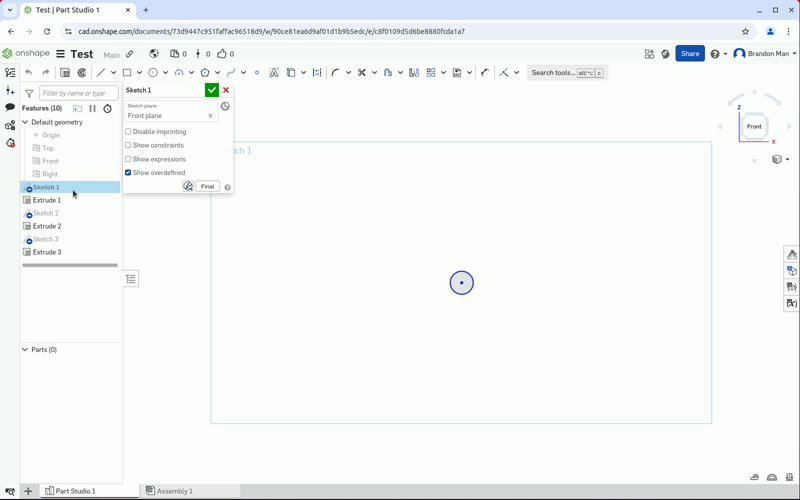
mouse_move(229, 92)
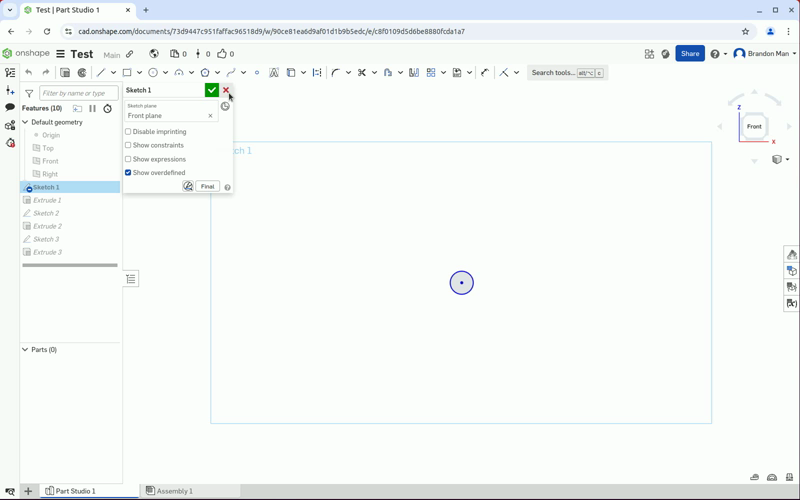
click(229, 92)
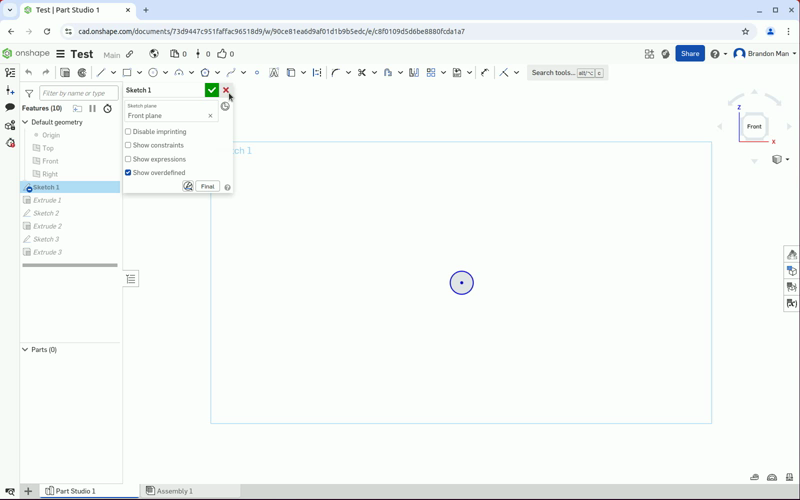
key(shift+s)
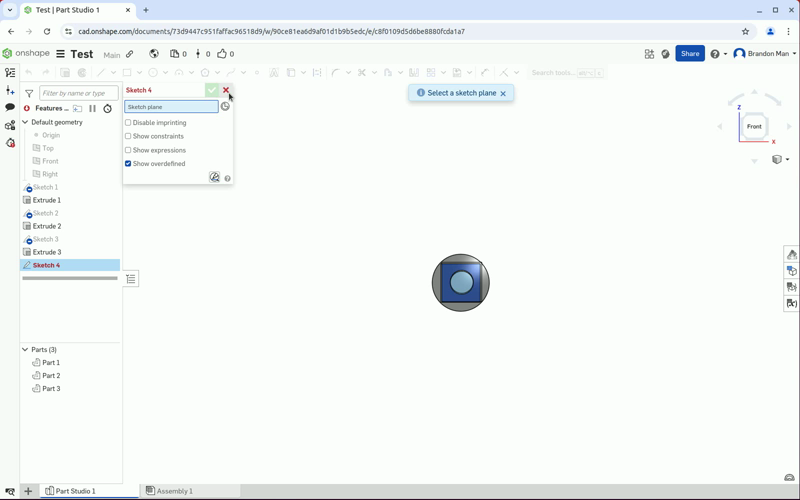
mouse_move(73, 163)
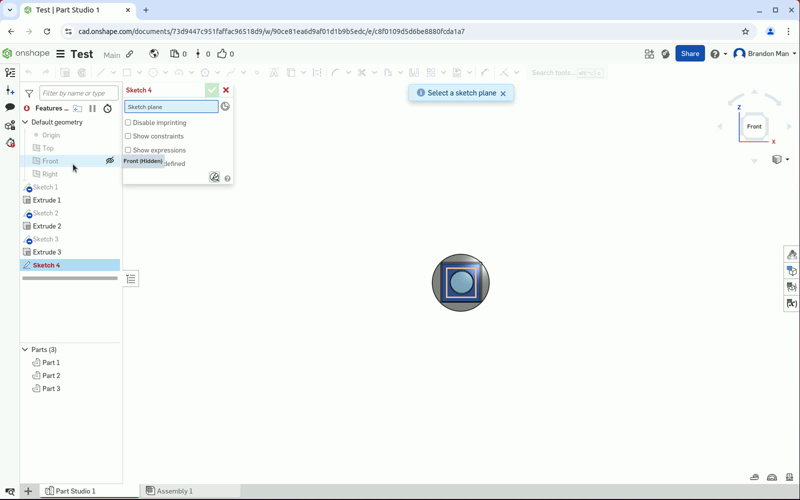
click(73, 163)
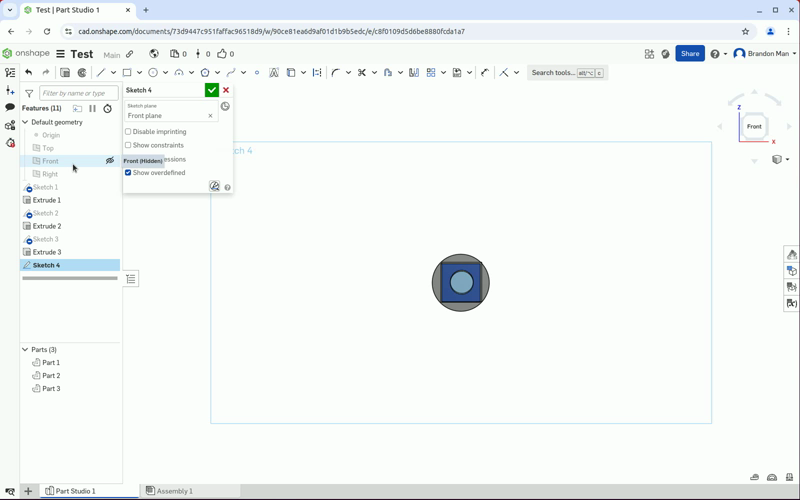
mouse_move(73, 352)
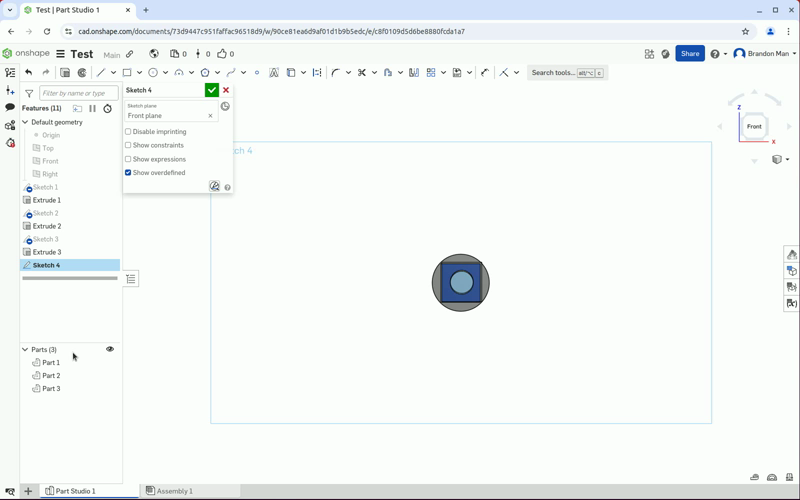
key(y)
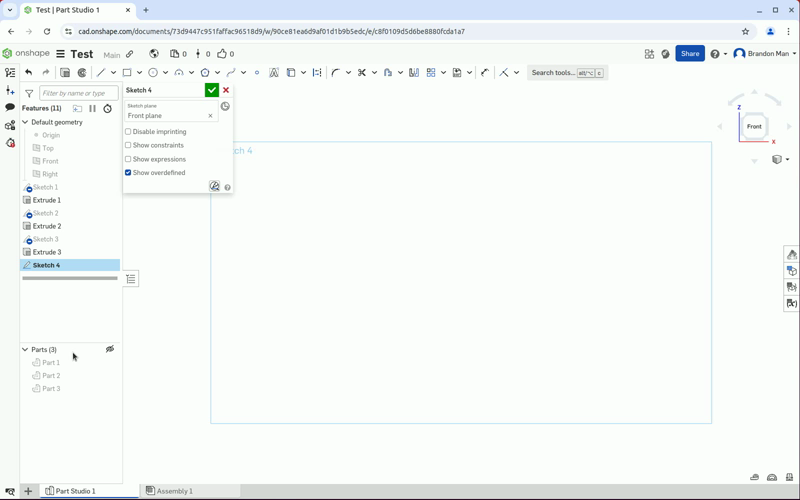
key(l)
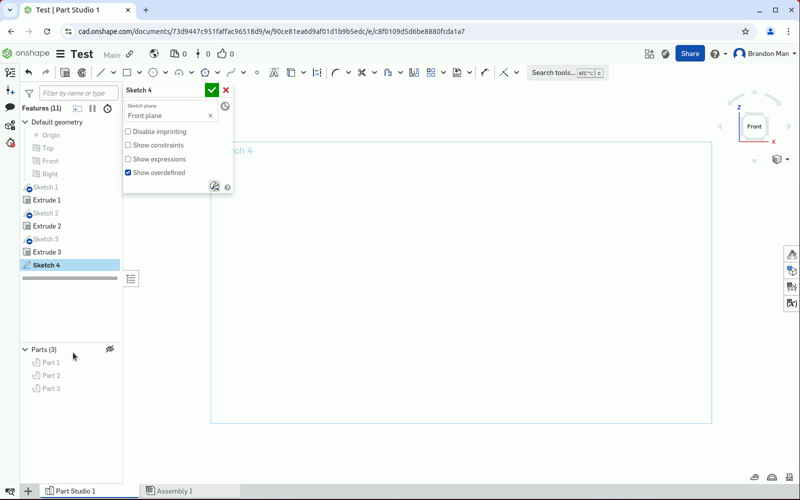
key_down(shift)
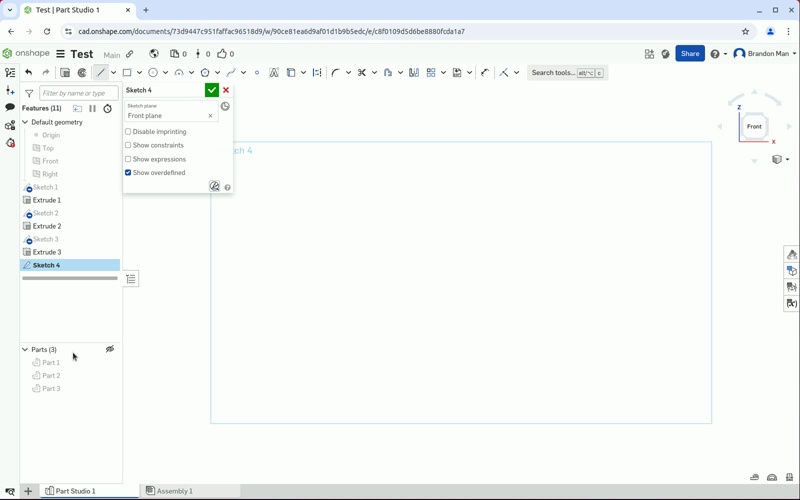
mouse_move(441, 301)
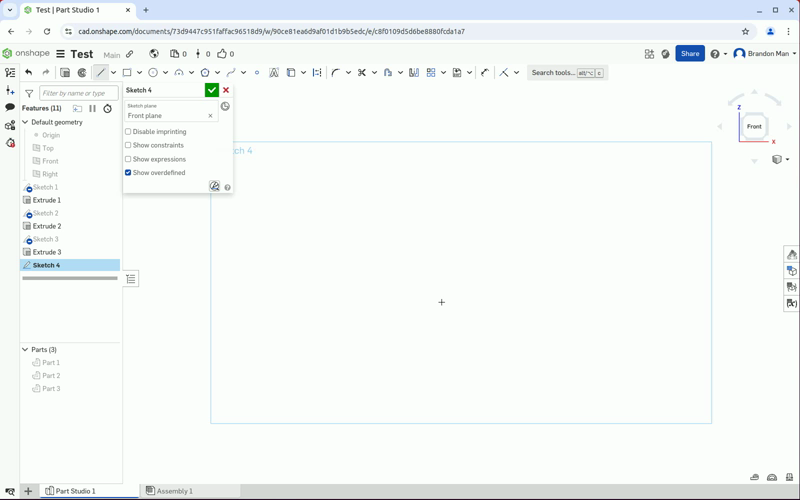
click(441, 301)
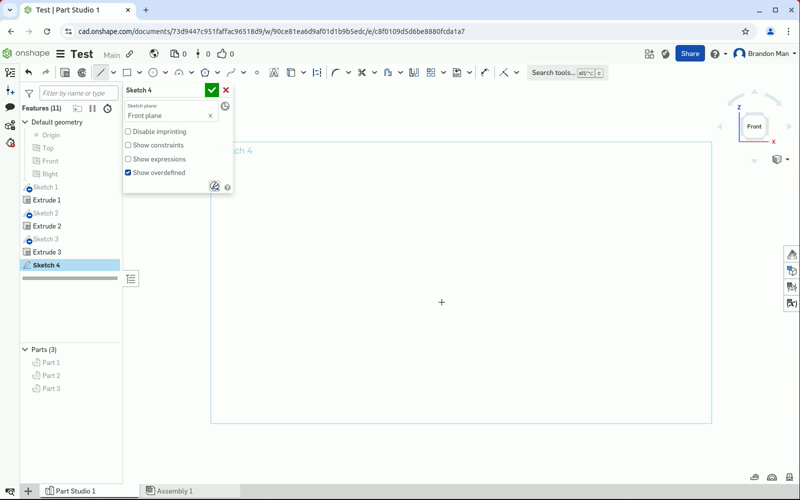
key_up(shift)
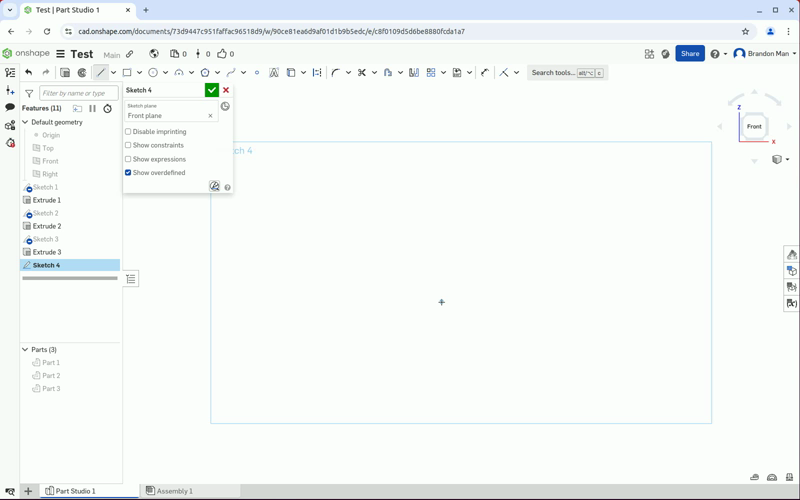
key_down(shift)
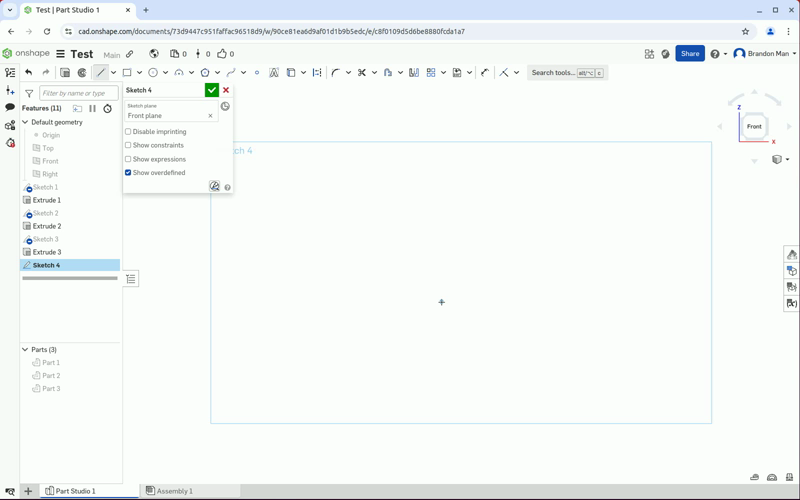
mouse_move(471, 301)
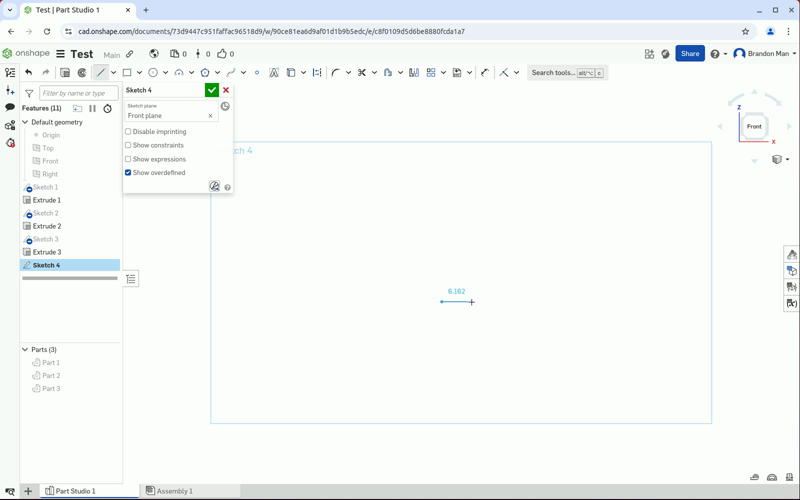
mouse_move(481, 301)
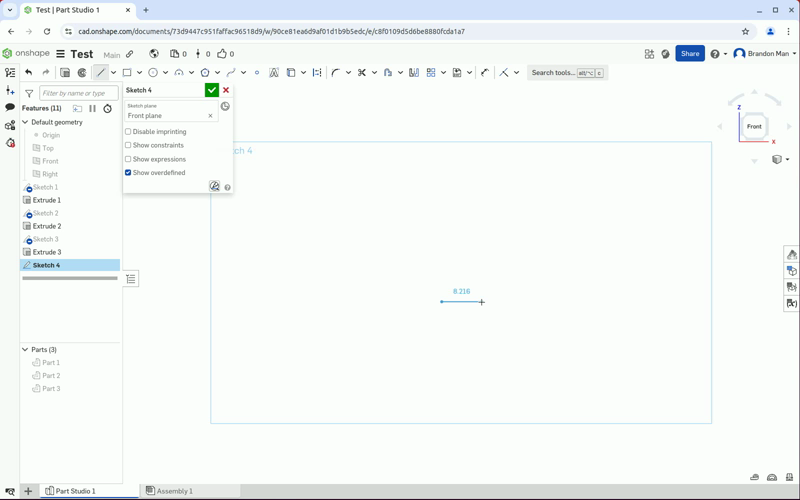
click(481, 301)
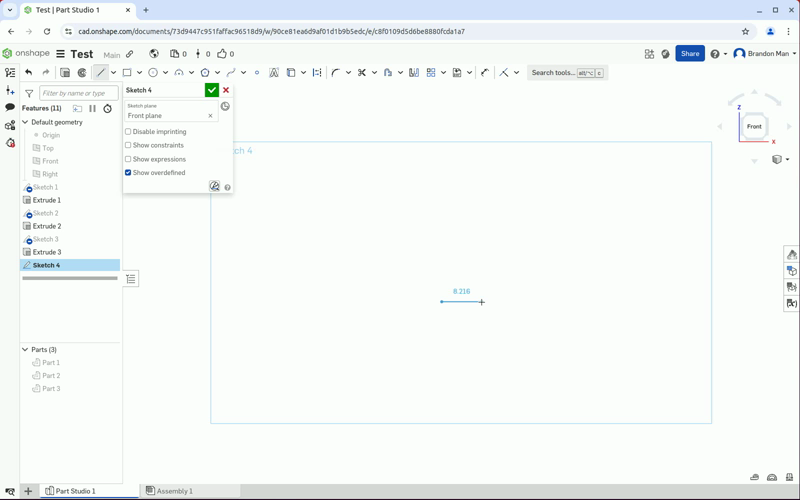
key_up(shift)
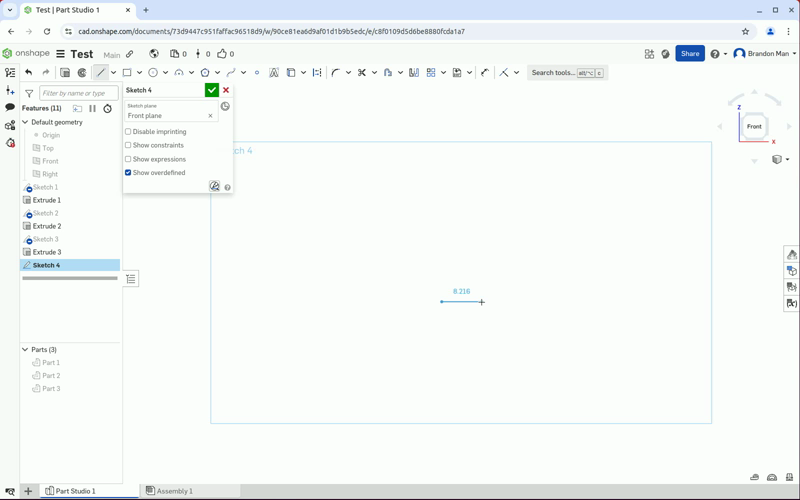
key_down(shift)
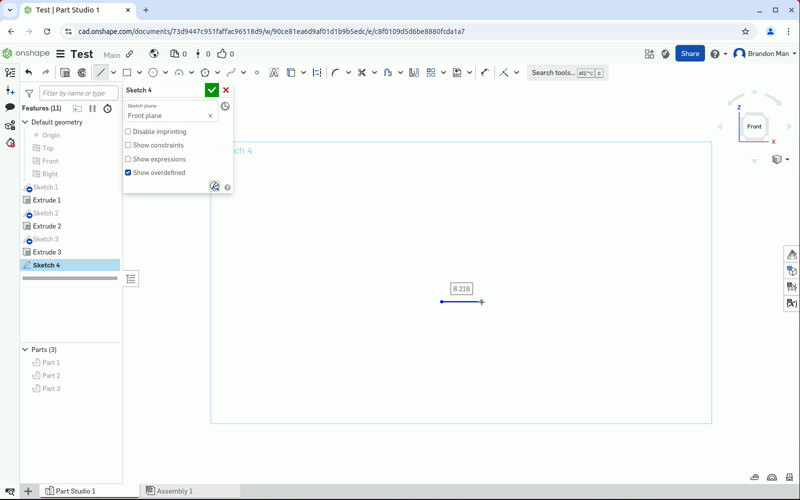
mouse_move(511, 301)
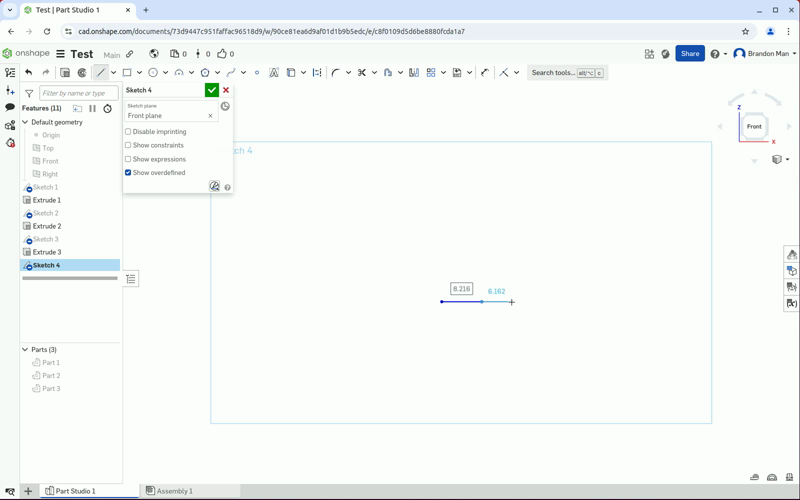
mouse_move(481, 262)
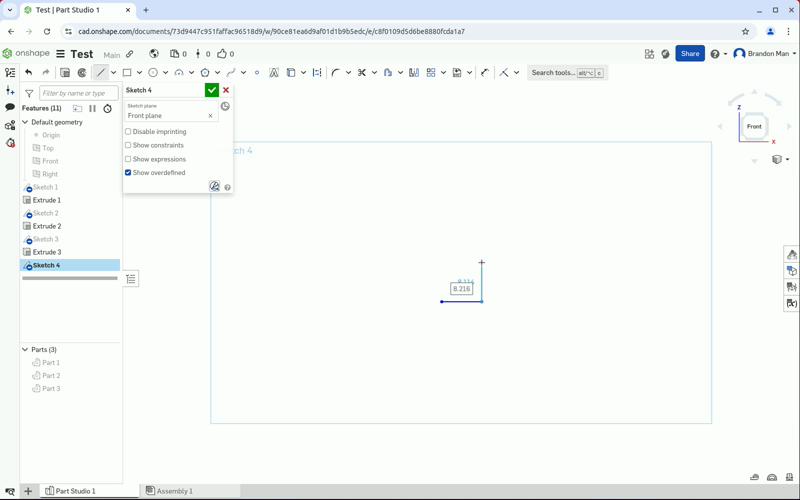
click(481, 262)
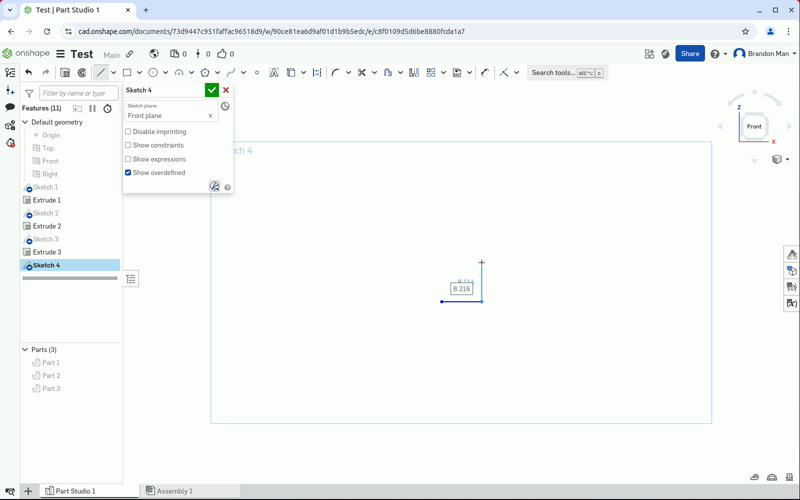
key_up(shift)
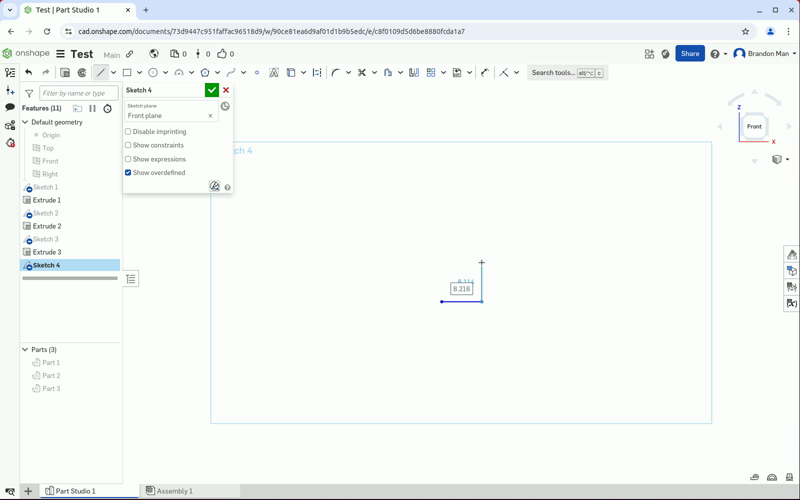
key_down(shift)
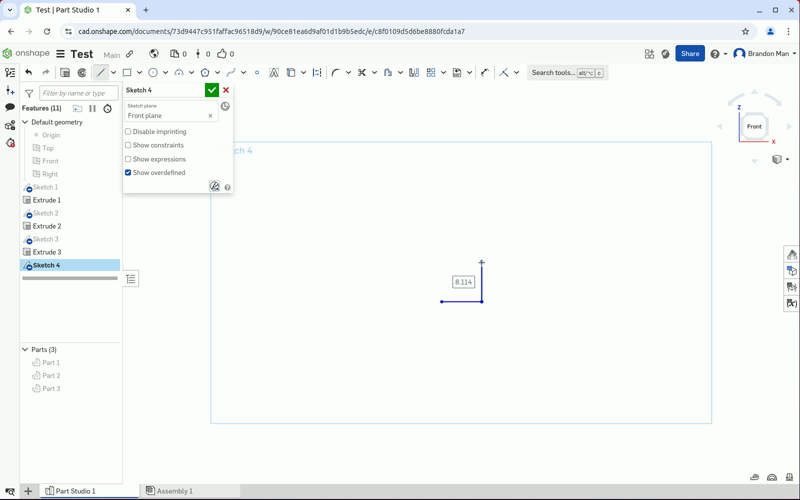
mouse_move(511, 262)
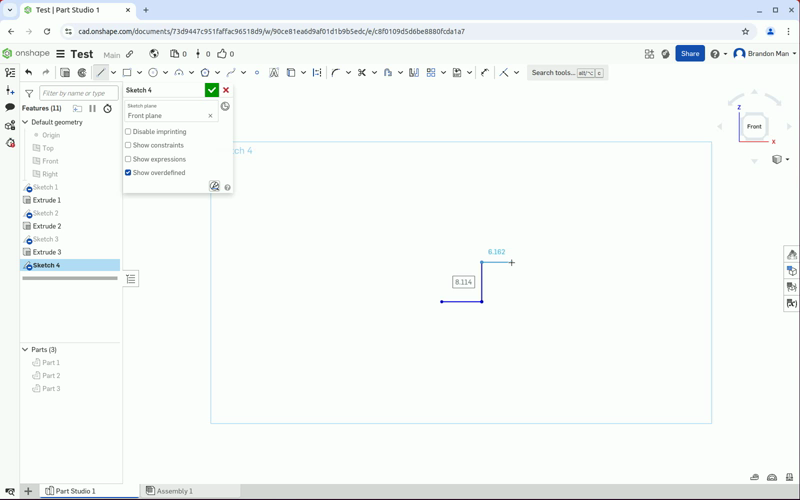
mouse_move(441, 262)
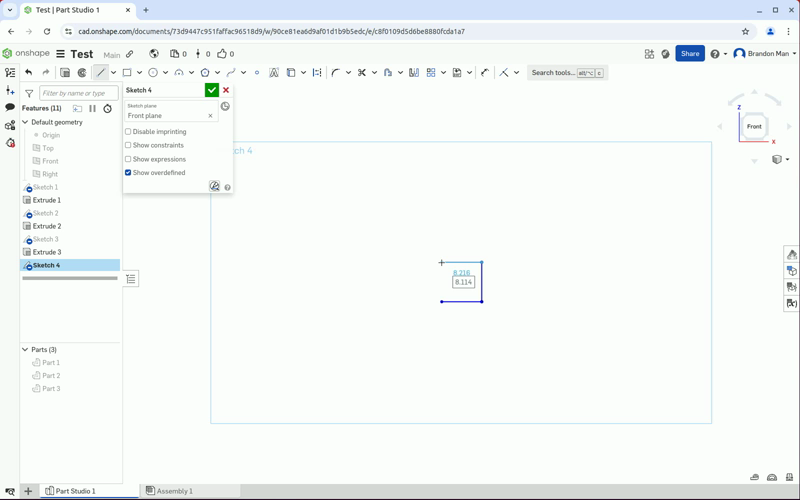
click(441, 262)
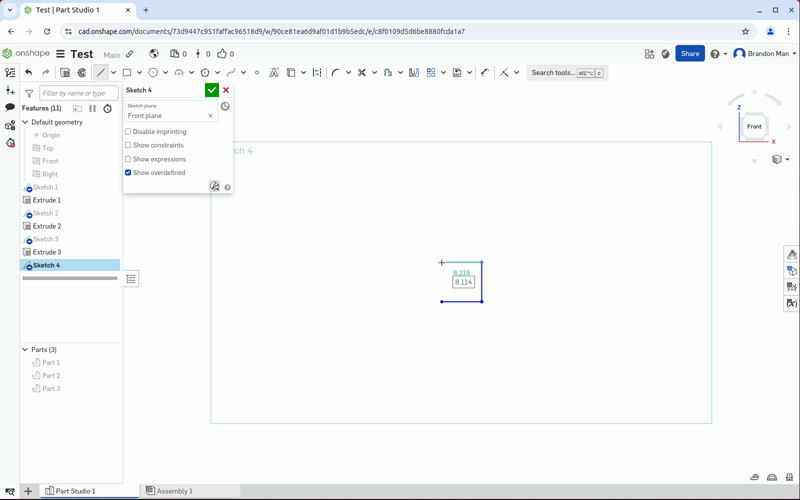
key_up(shift)
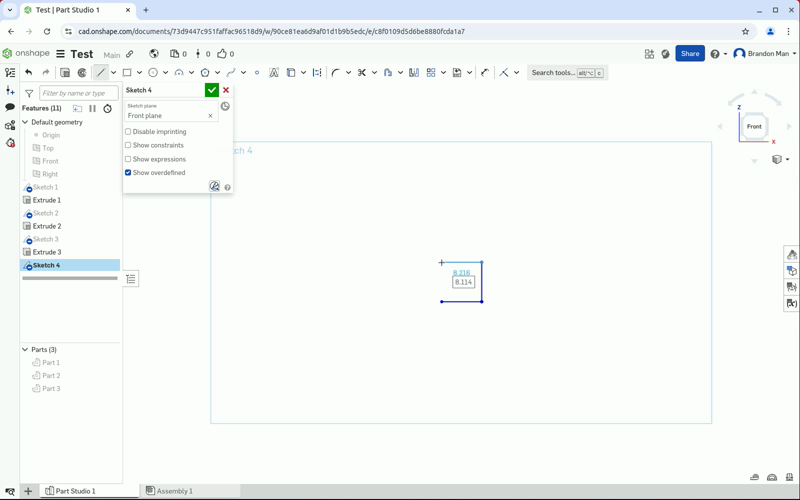
mouse_move(471, 262)
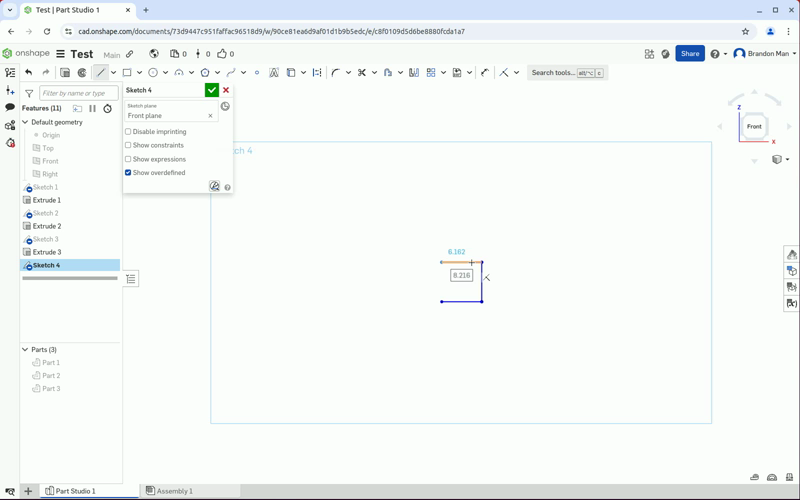
key_down(shift)
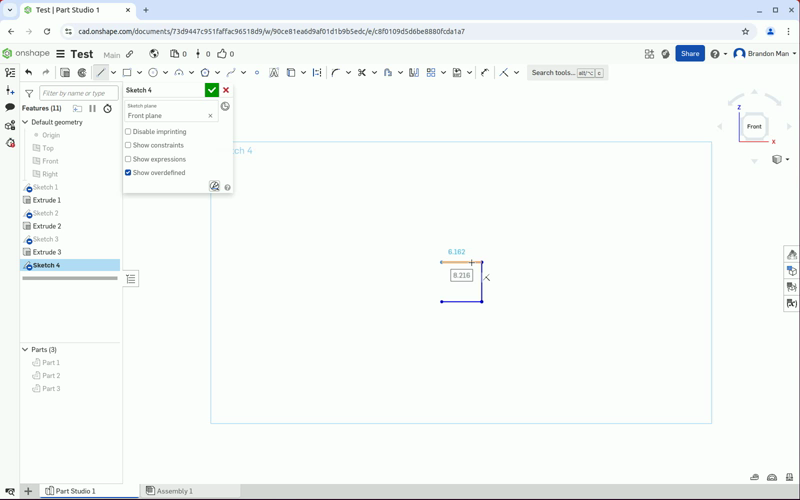
mouse_move(441, 301)
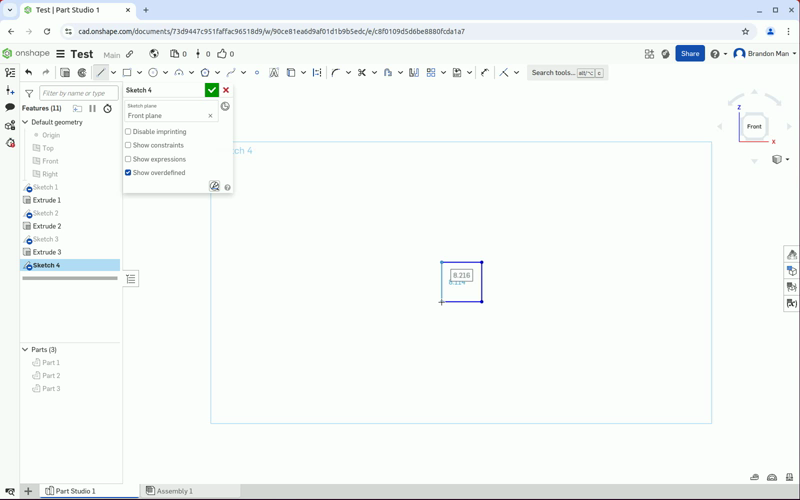
key_up(shift)
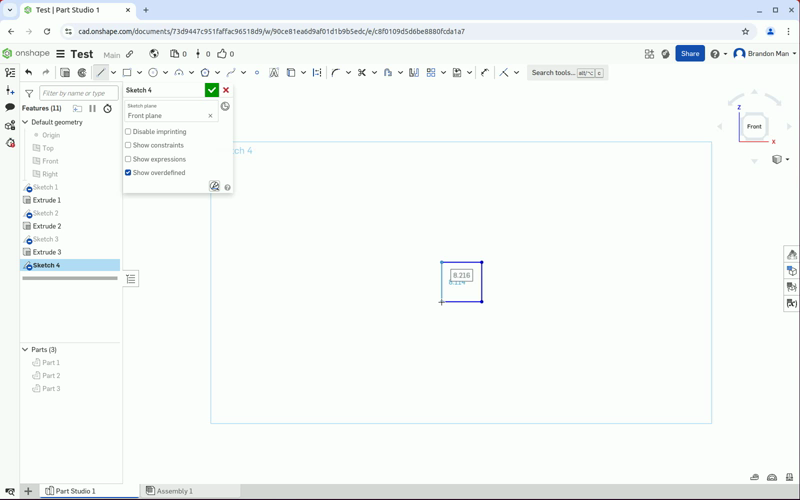
click(441, 301)
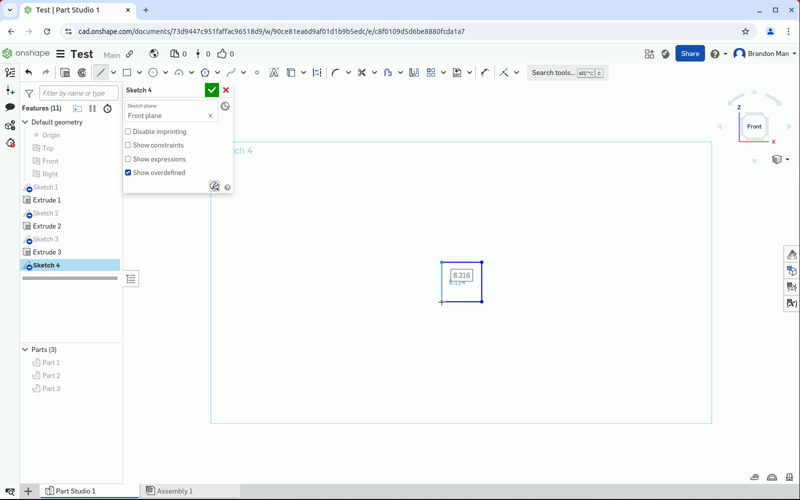
key(esc)
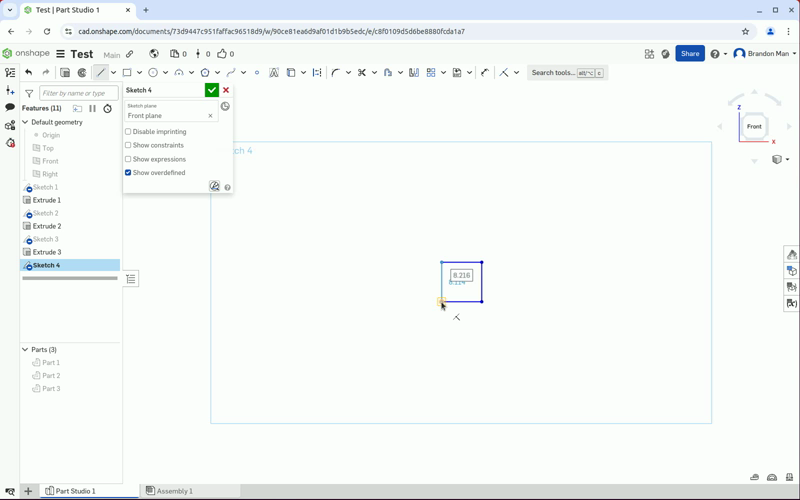
key(c)
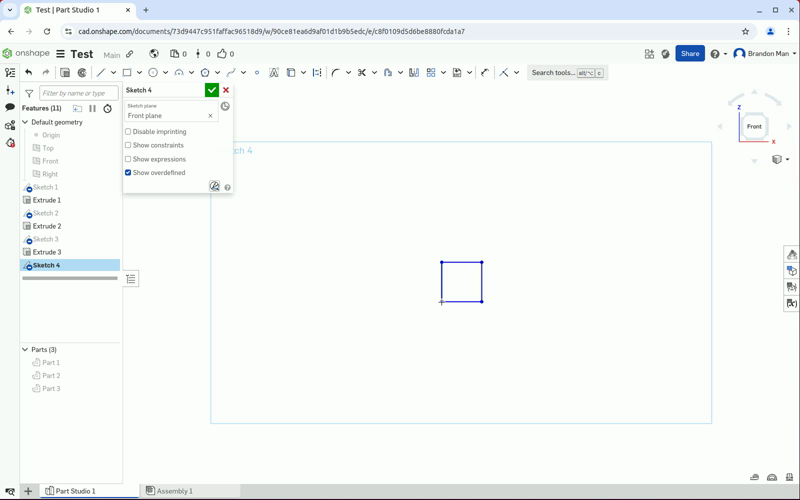
key_down(shift)
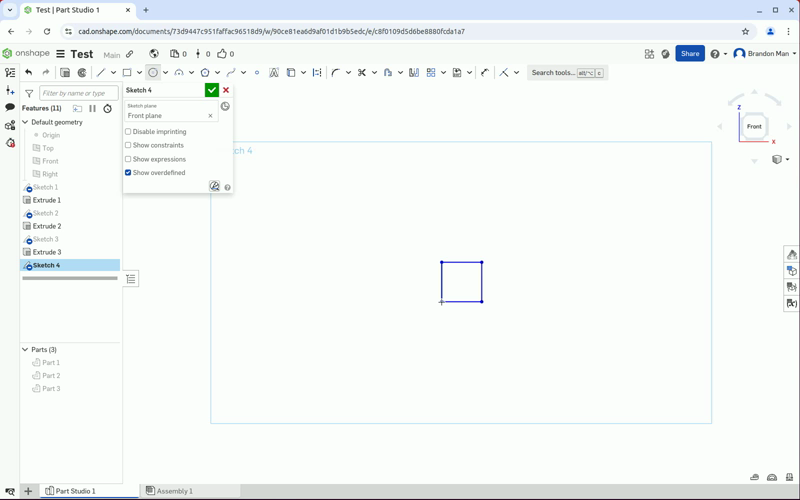
mouse_move(461, 281)
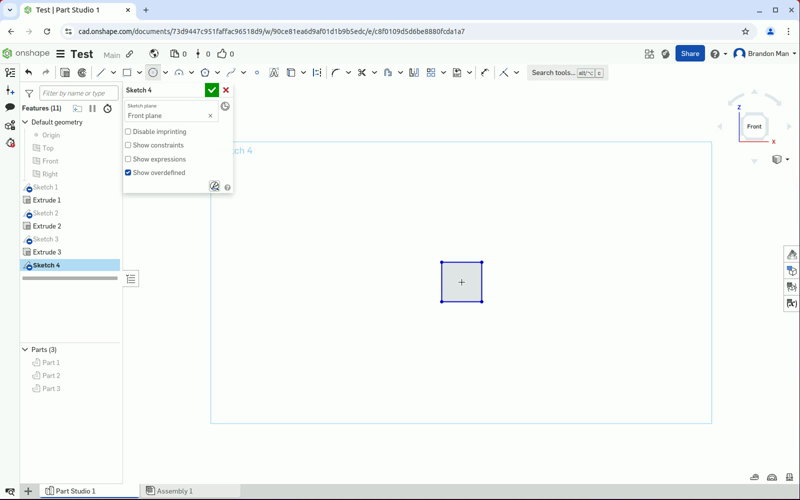
click(461, 281)
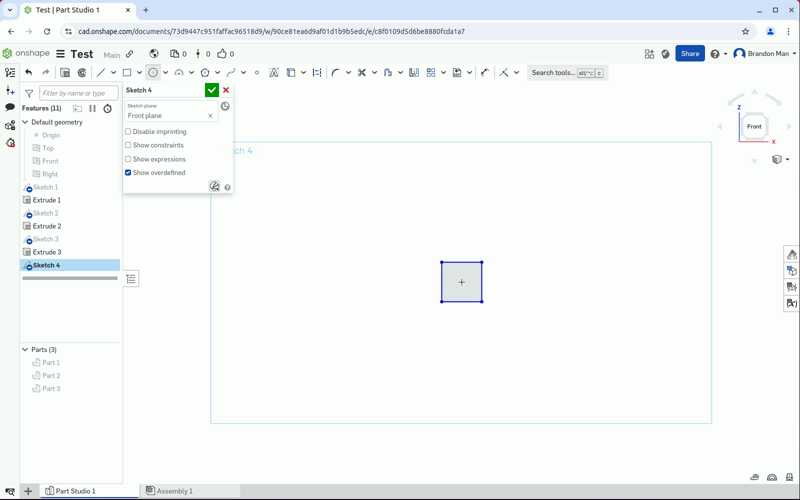
key_up(shift)
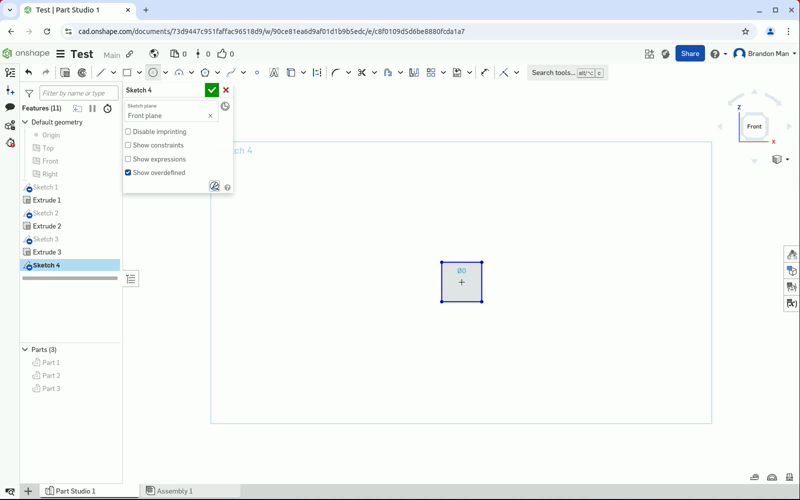
mouse_move(473, 281)
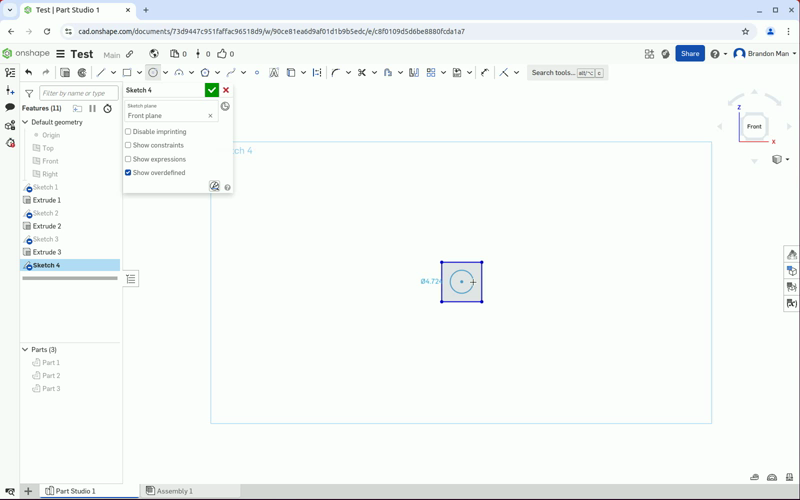
click(473, 281)
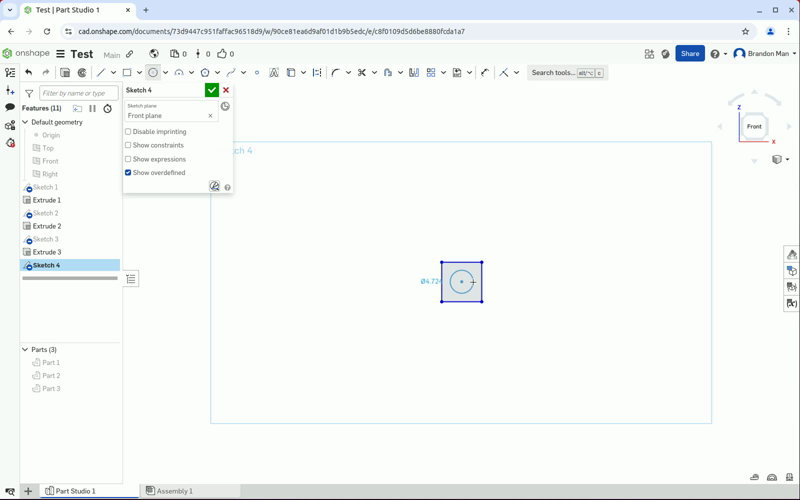
key(esc)
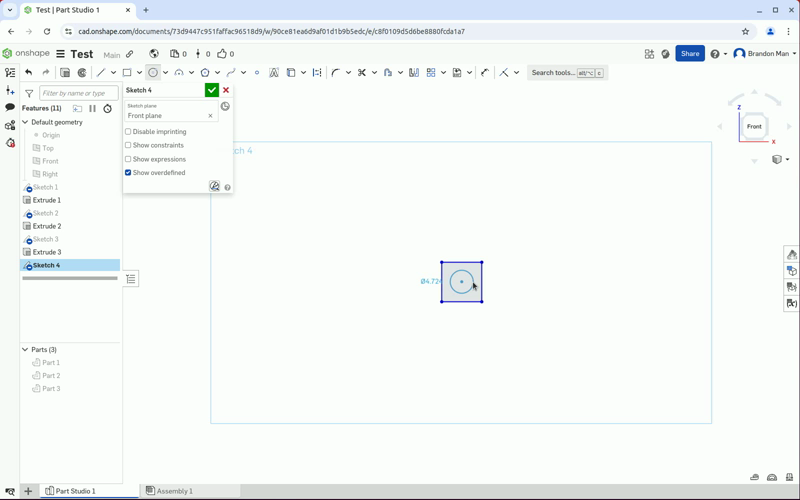
mouse_move(445, 296)
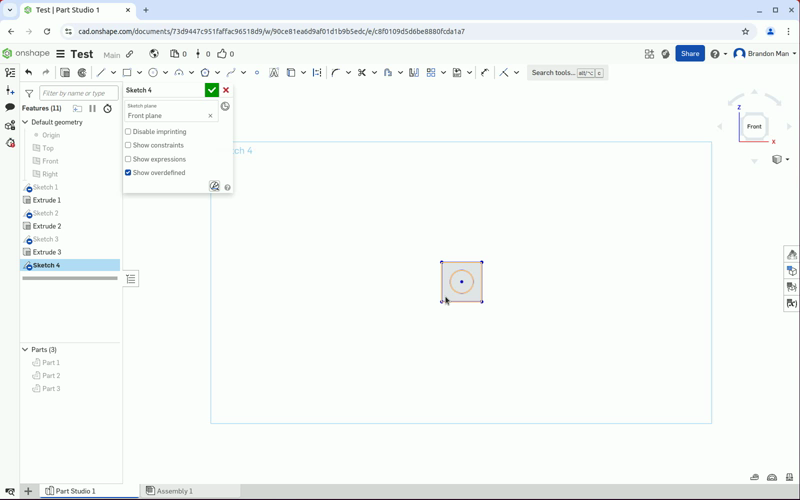
scroll(6)
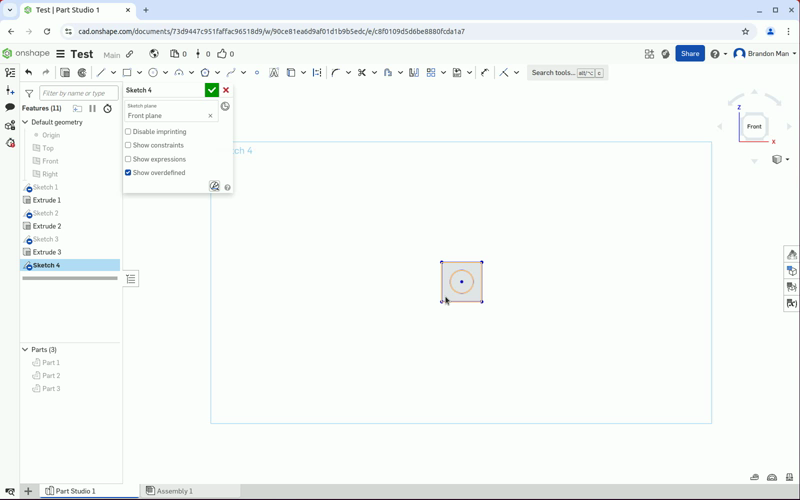
scroll(6)
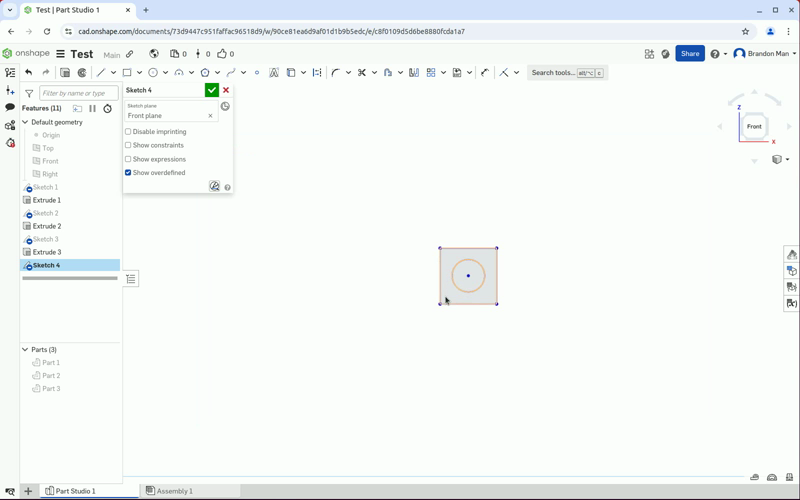
scroll(6)
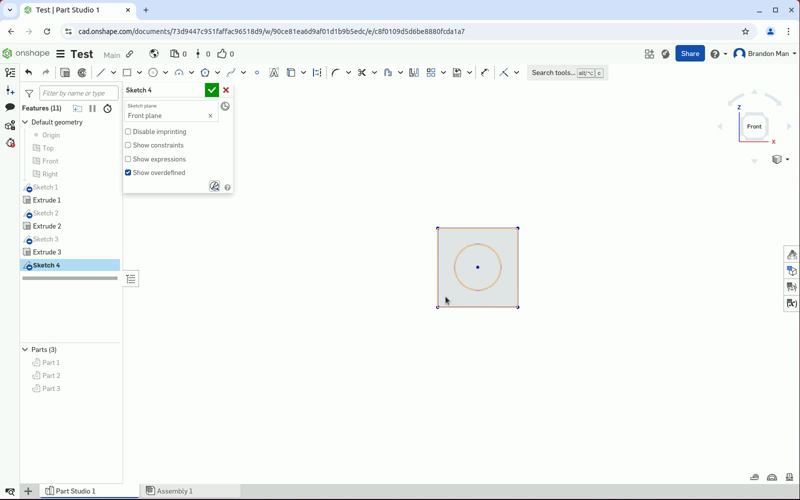
scroll(6)
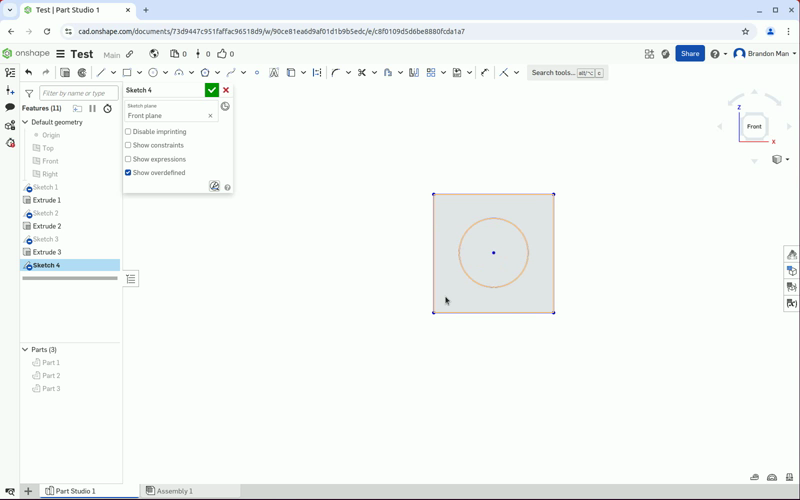
scroll(6)
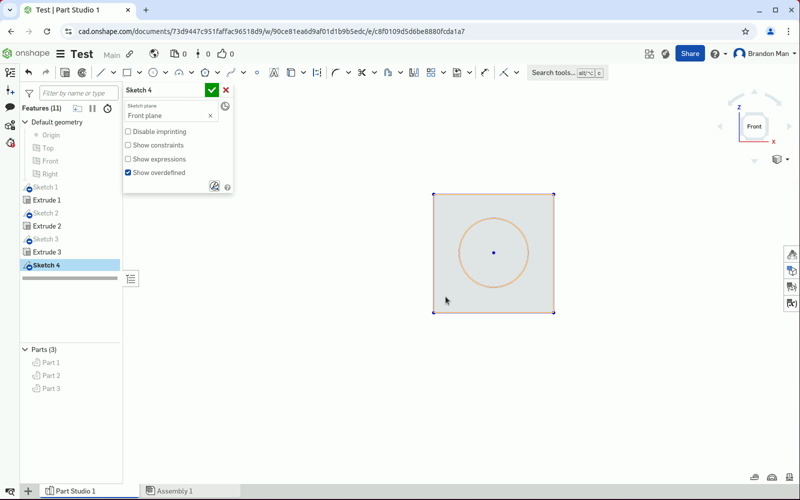
scroll(6)
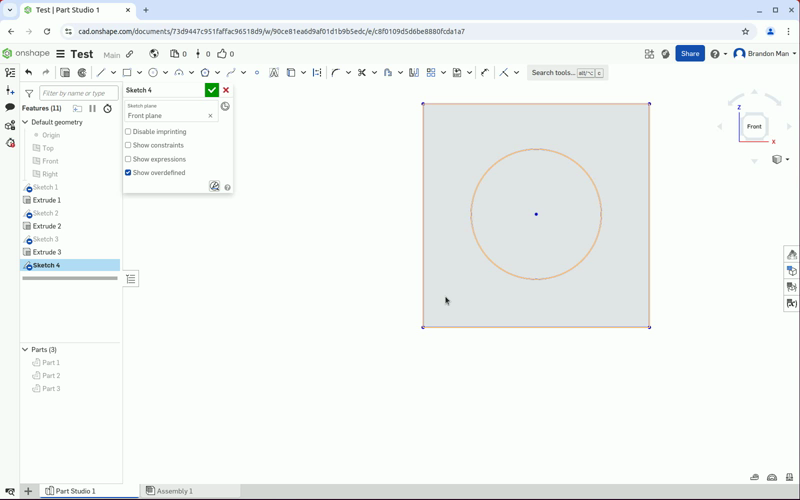
scroll(6)
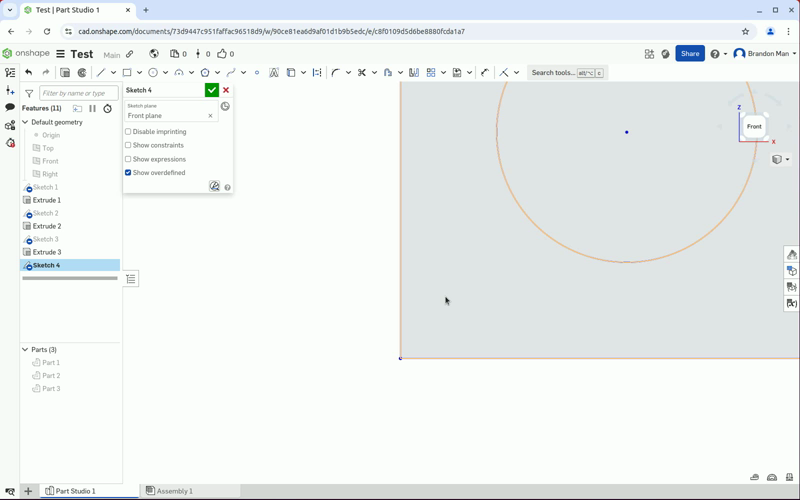
click(445, 296)
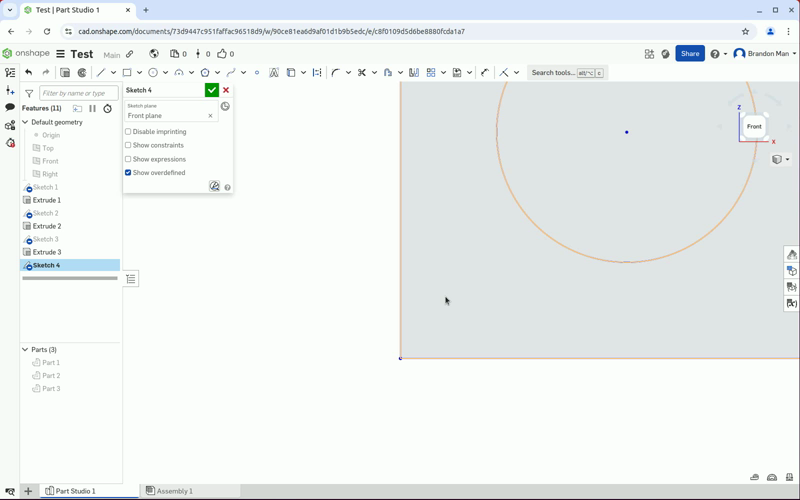
scroll(-6)
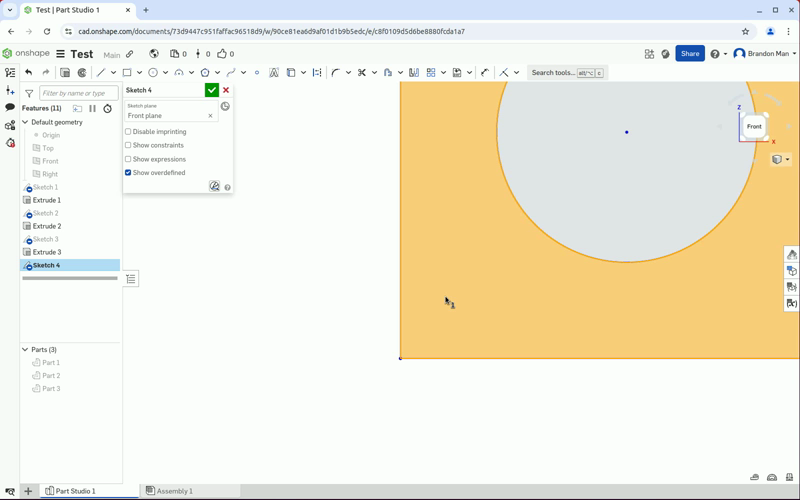
scroll(-6)
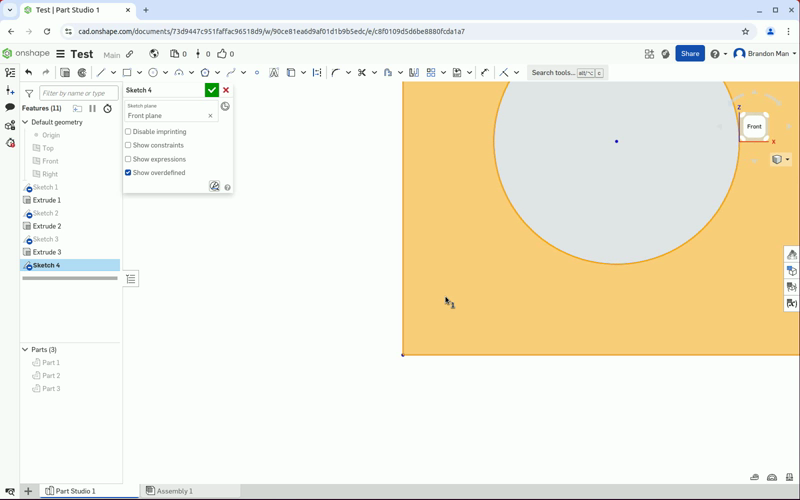
scroll(-6)
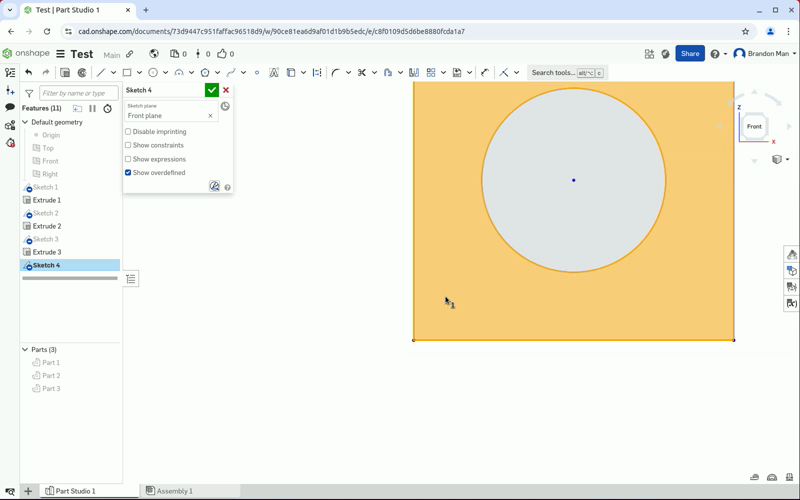
scroll(-6)
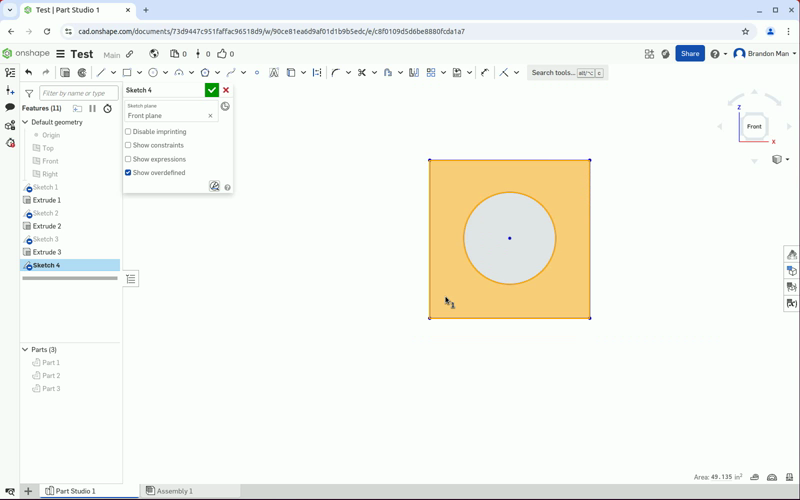
scroll(-6)
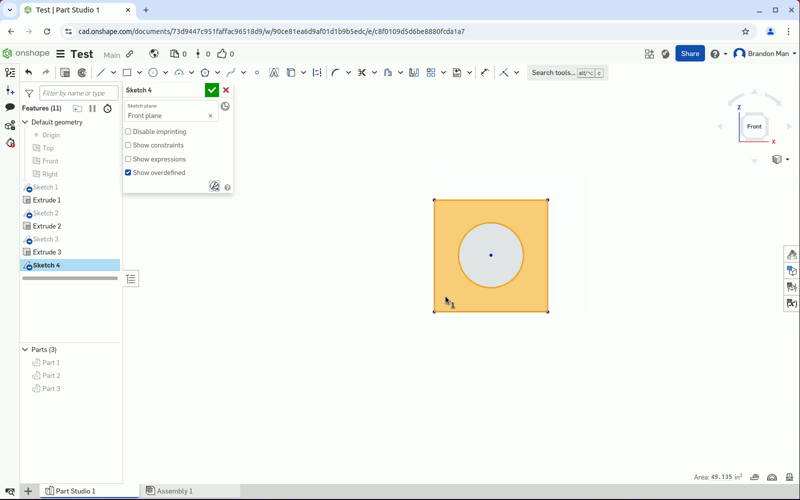
scroll(-6)
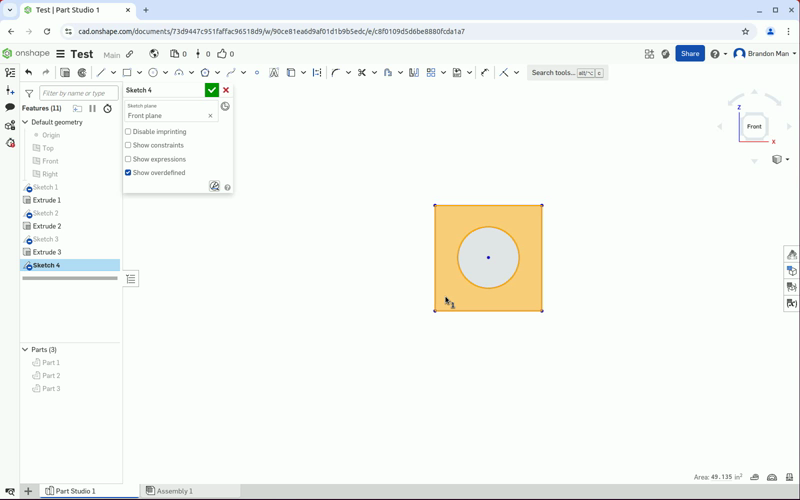
scroll(-6)
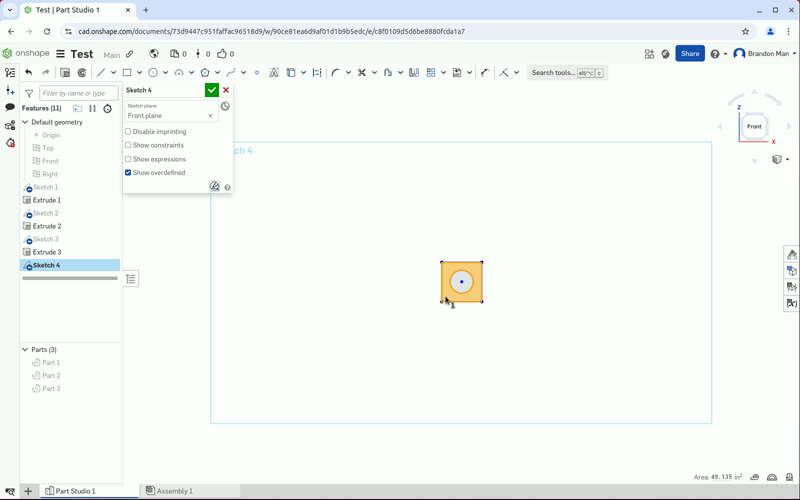
mouse_move(73, 352)
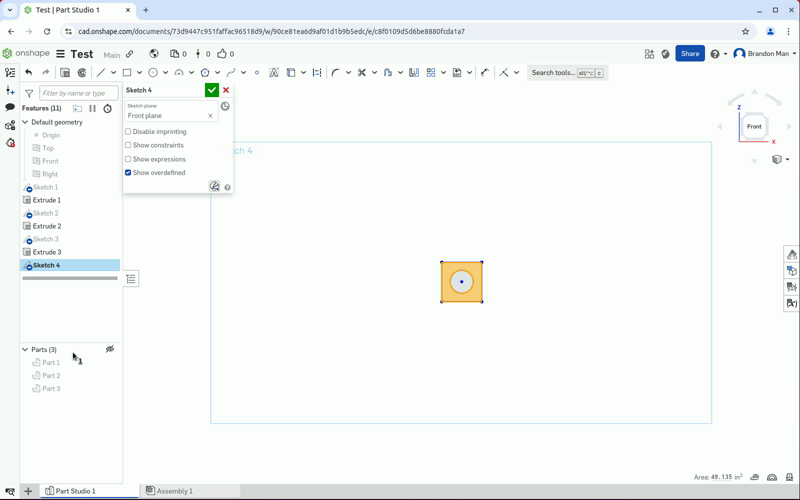
key(shift+y)
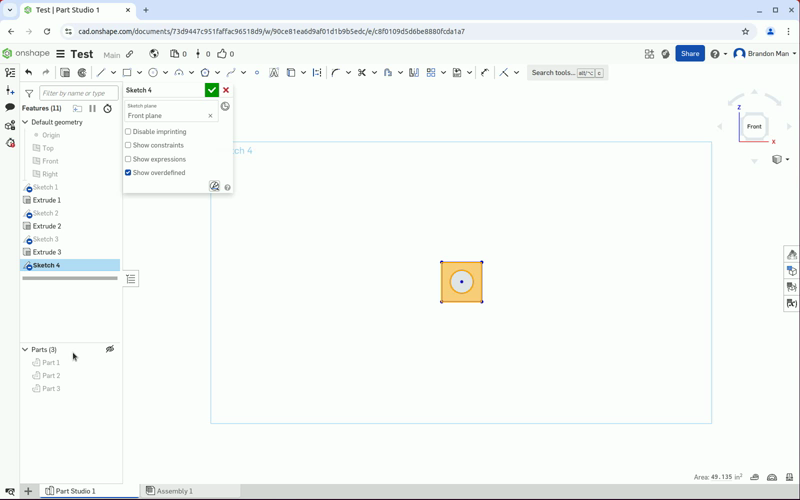
key(shift+e)
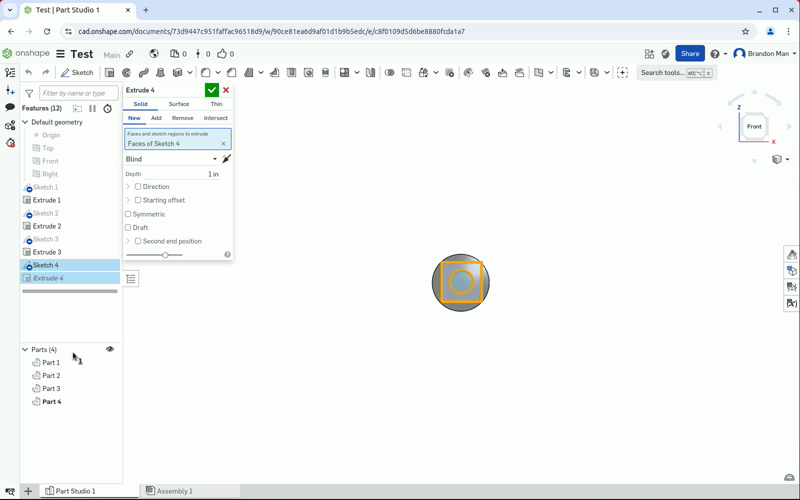
mouse_move(143, 106)
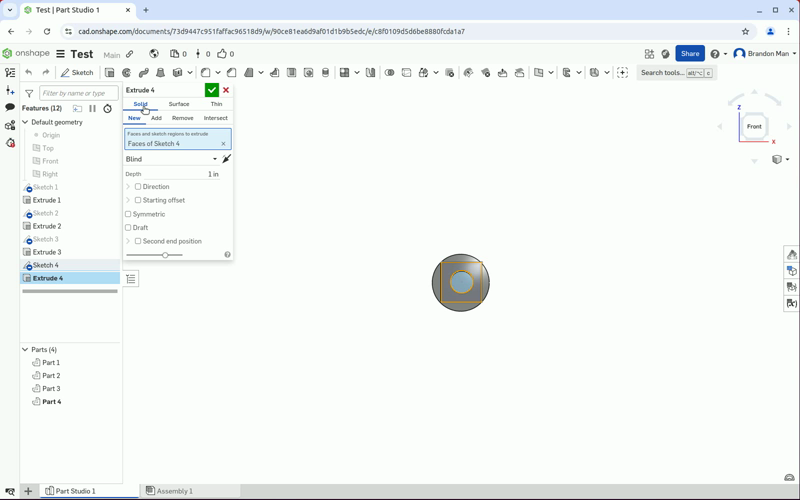
click(143, 106)
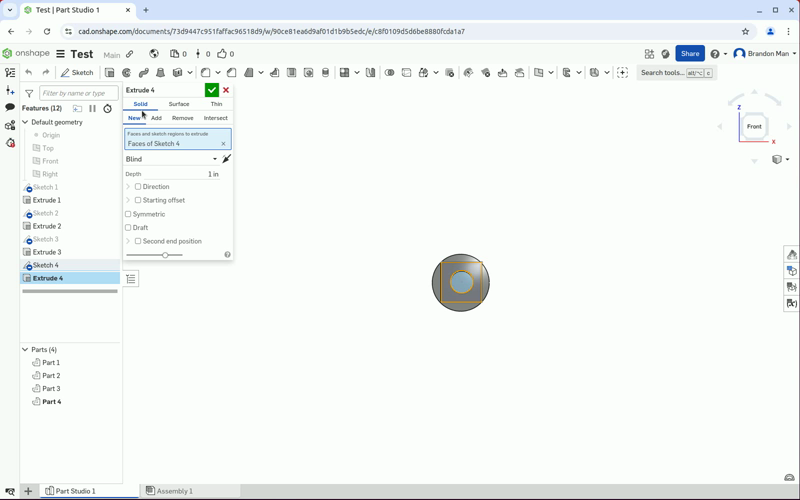
mouse_move(137, 120)
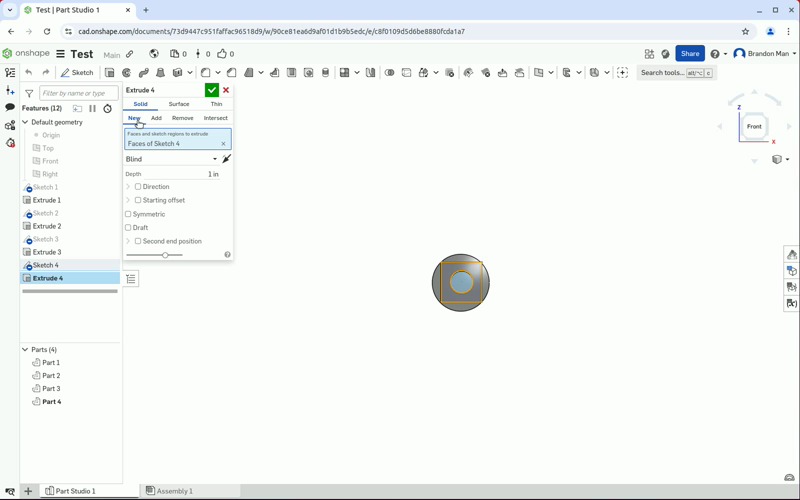
click(137, 120)
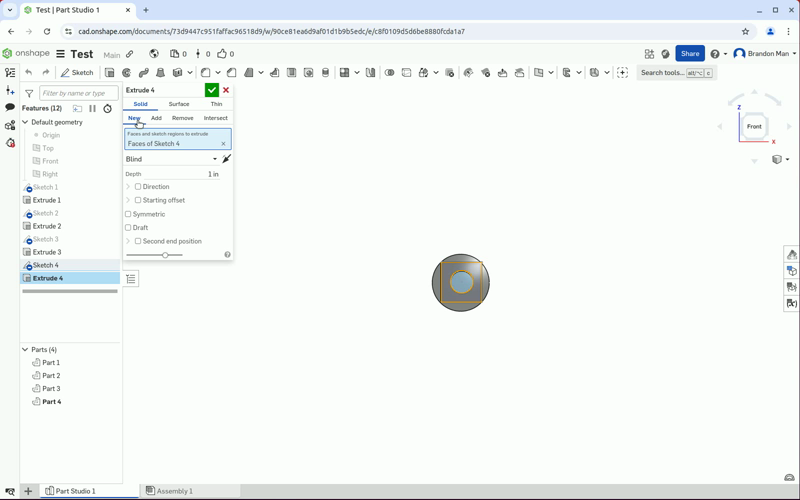
key(tab, 4)
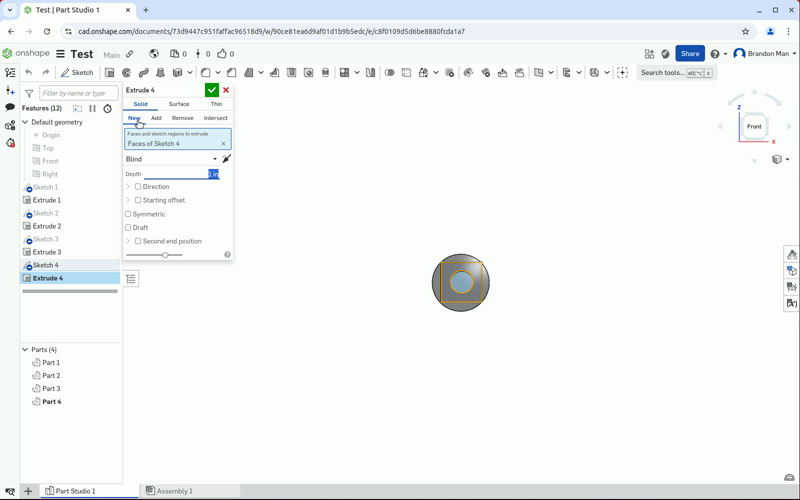
text(3.611)
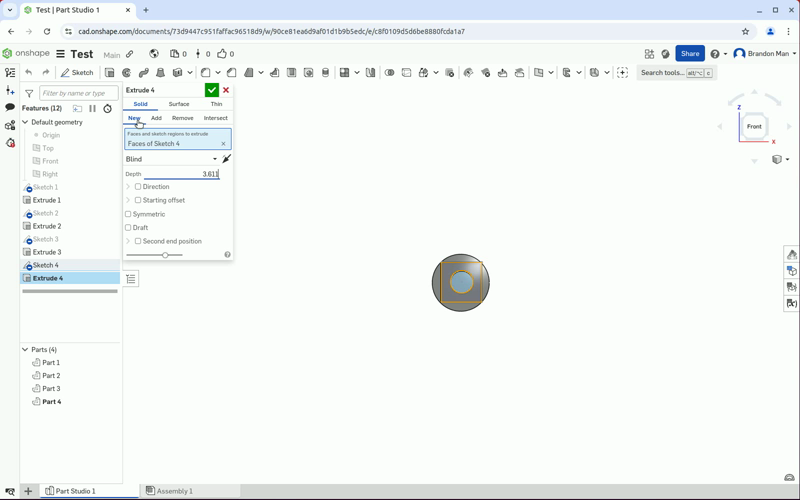
key(enter)
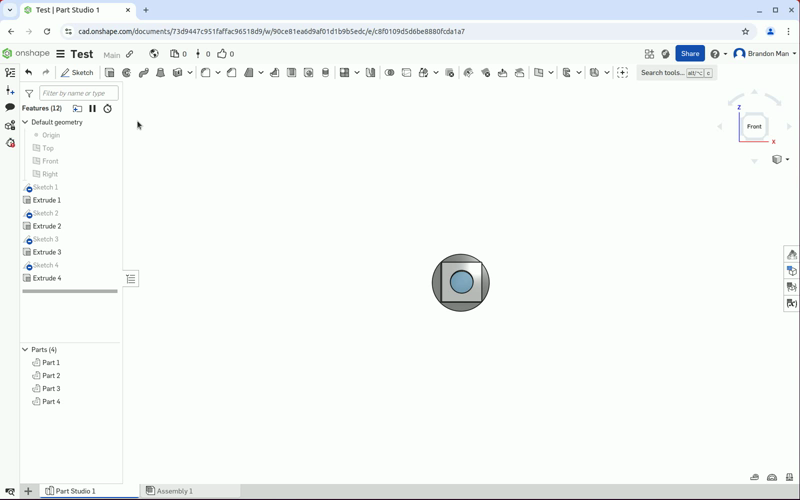
key(shift+h)
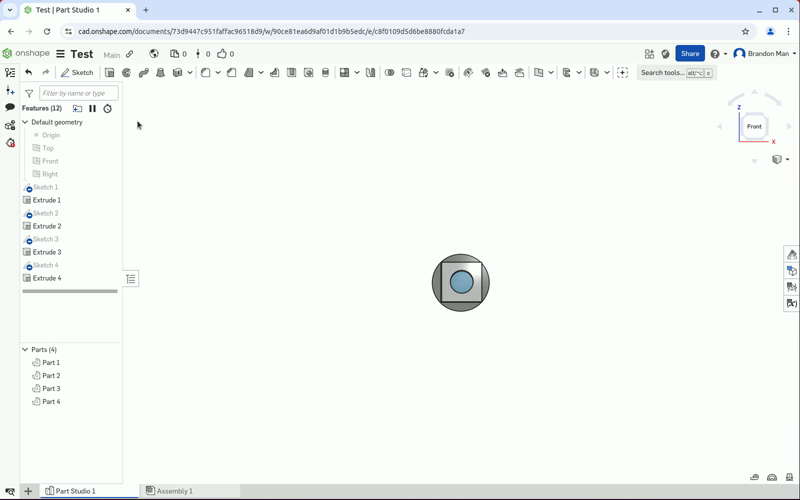
key(shift+h)
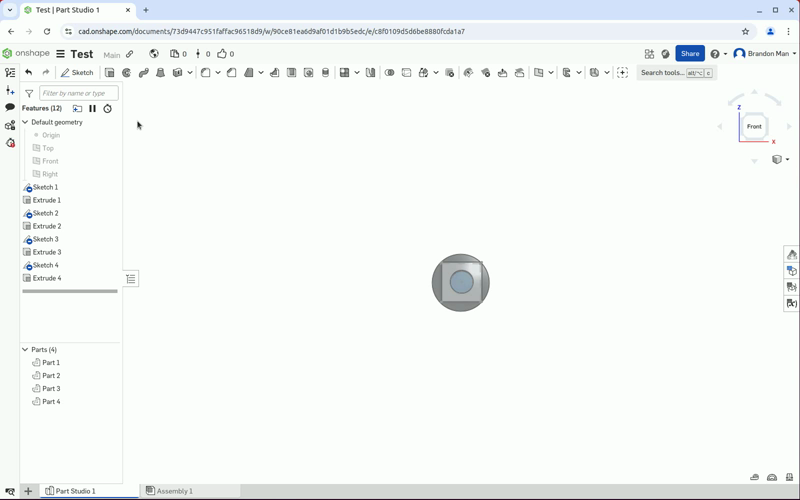
key(shift+7)
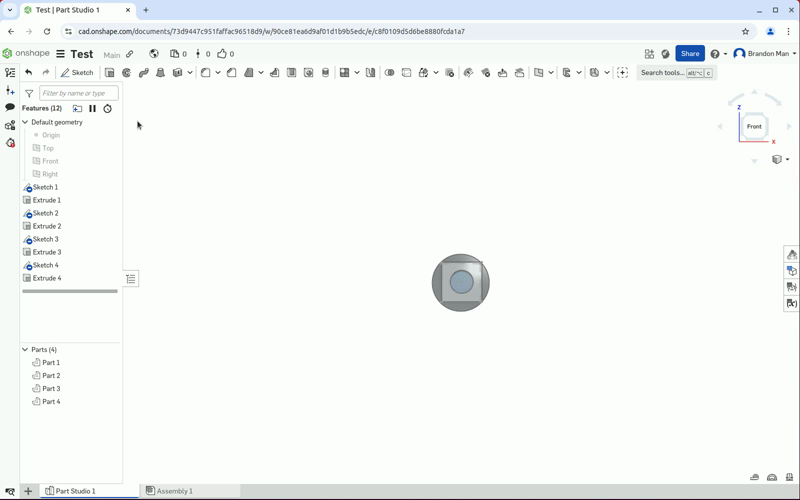
key(left, 2)
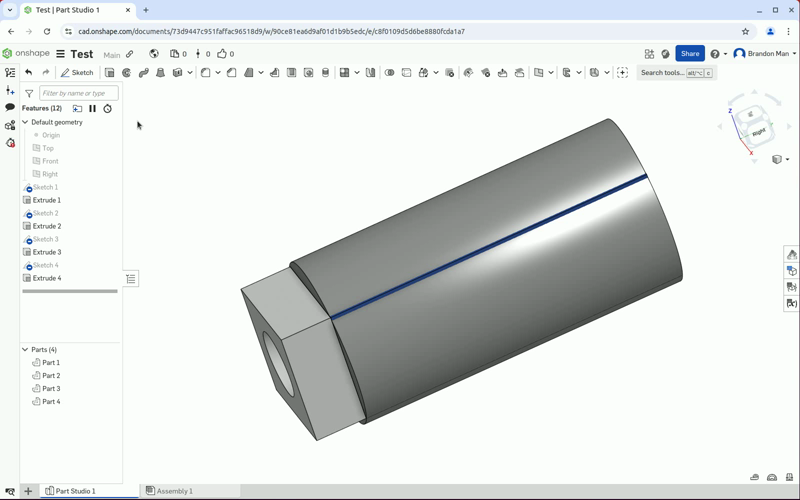
key(down, 2)
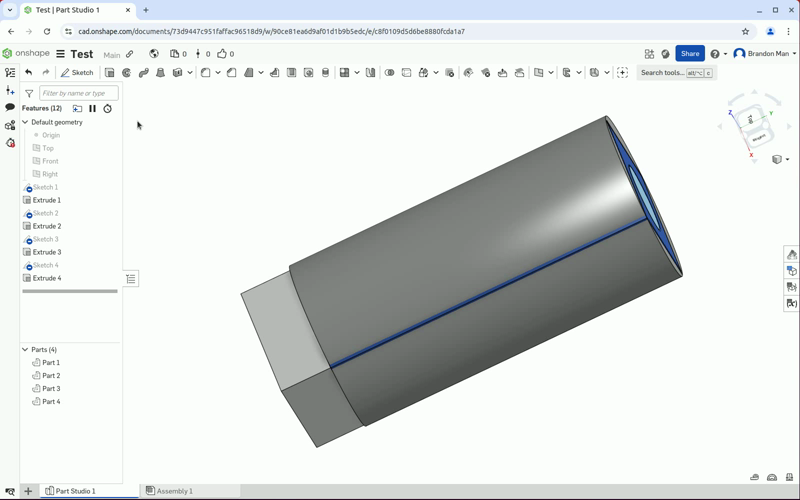
key(up, 2)
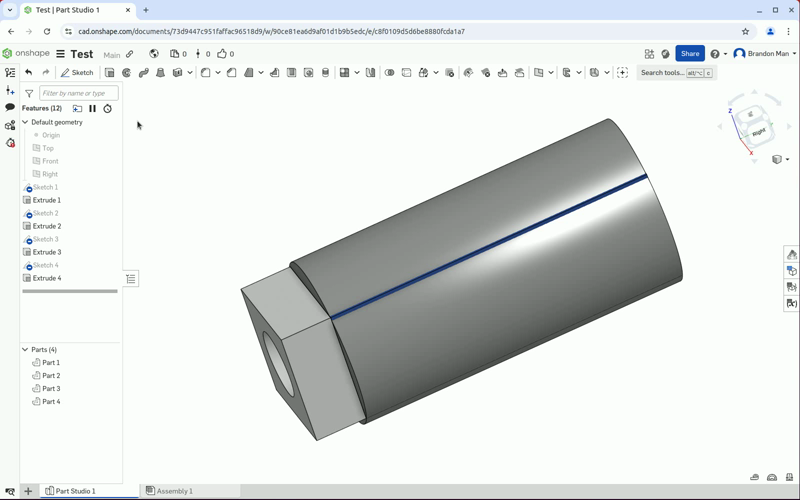
key(right, 2)
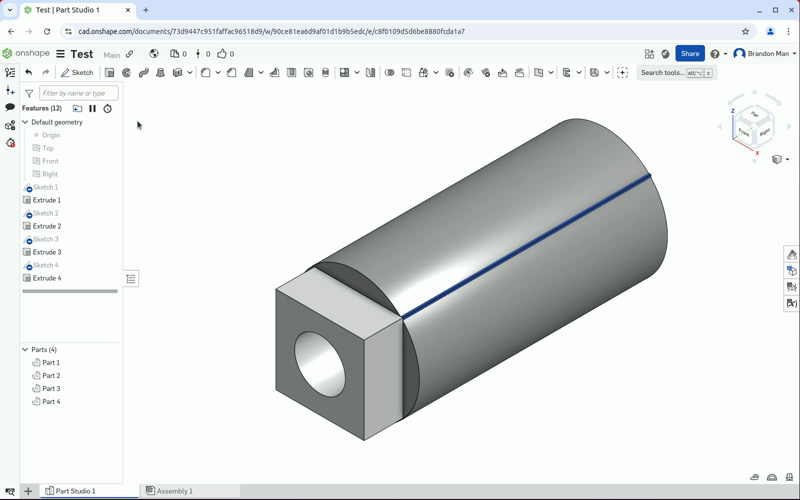
mouse_move(73, 189)
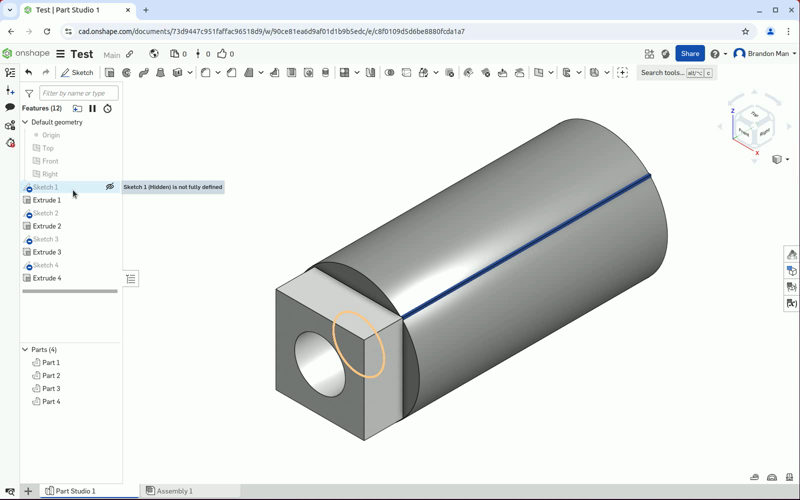
click(73, 189)